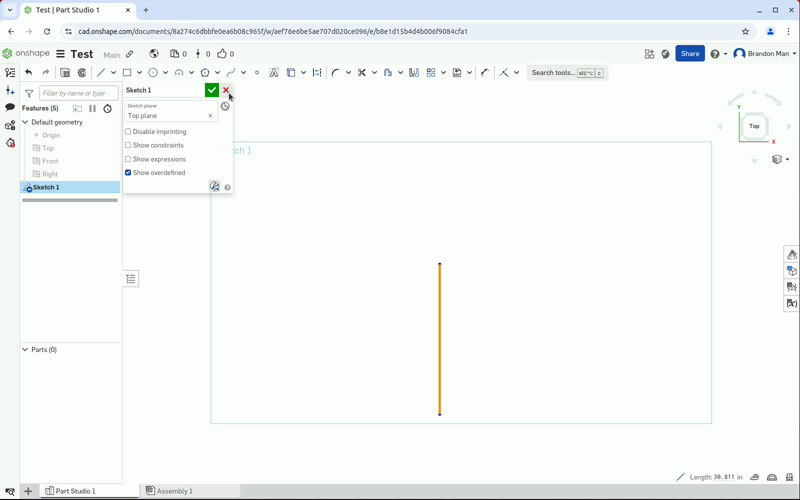
key(shift+h)
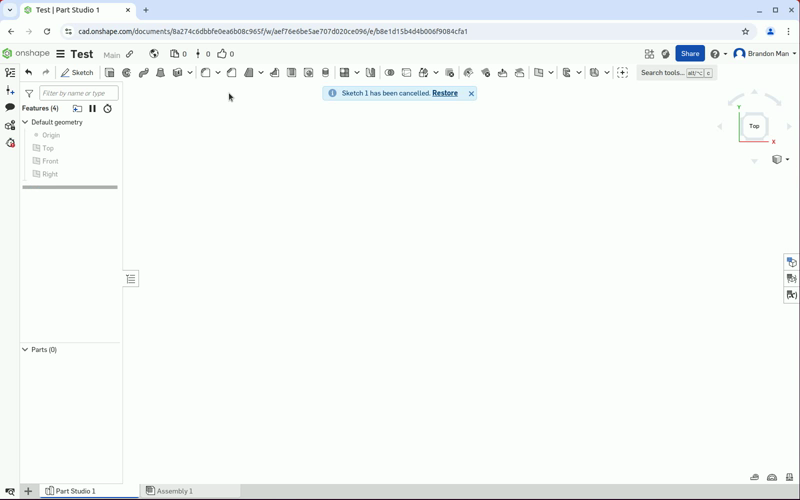
mouse_move(73, 352)
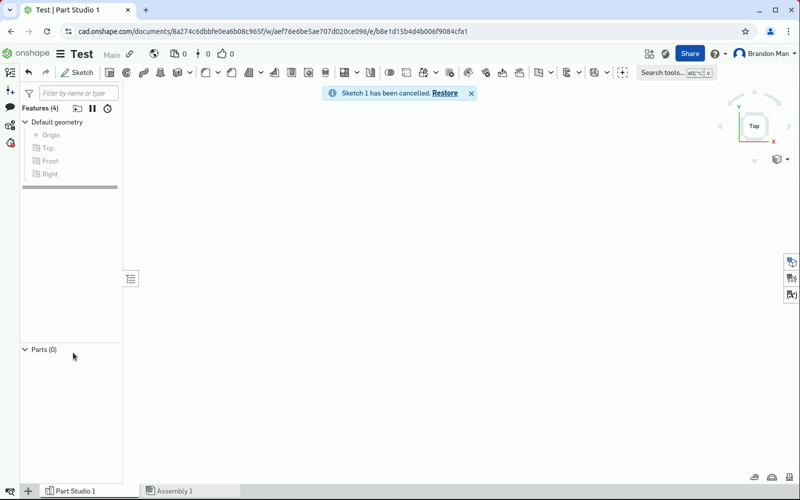
key(y)
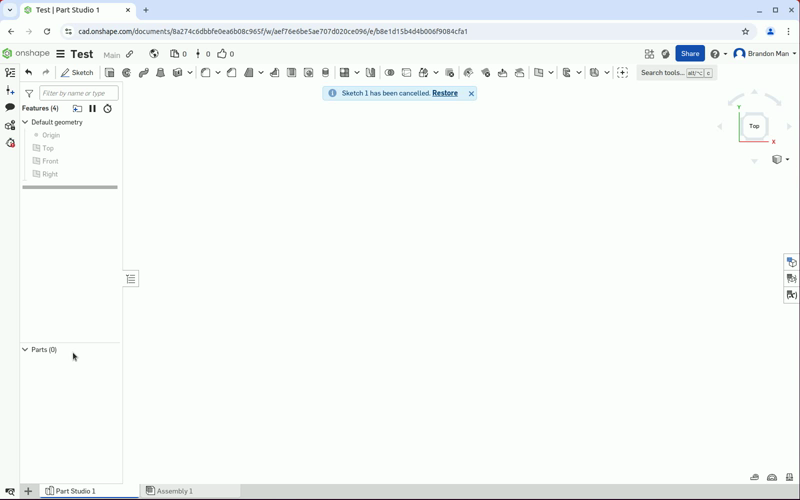
key(shift+p)
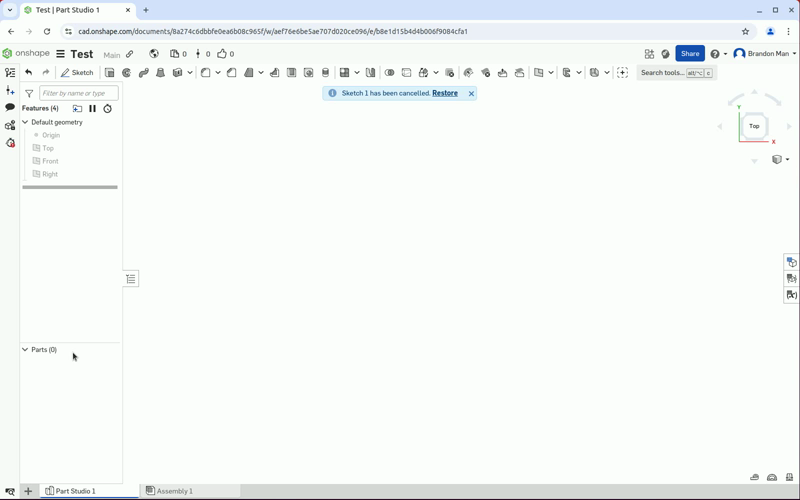
key(space)
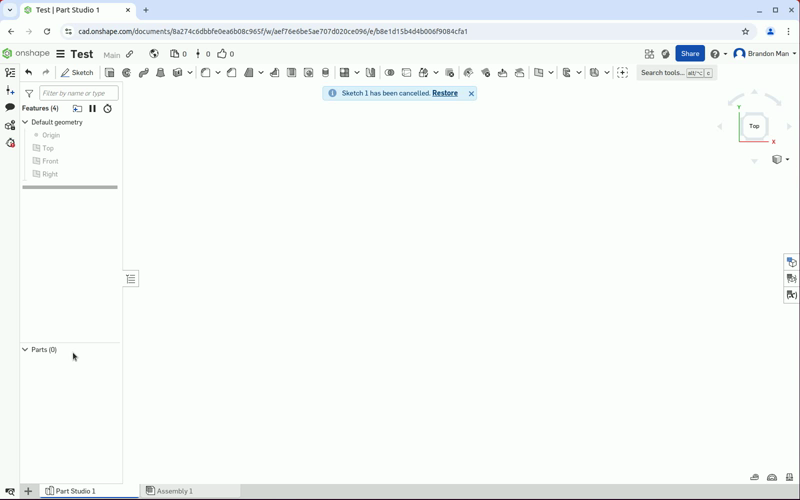
key_down(shift)
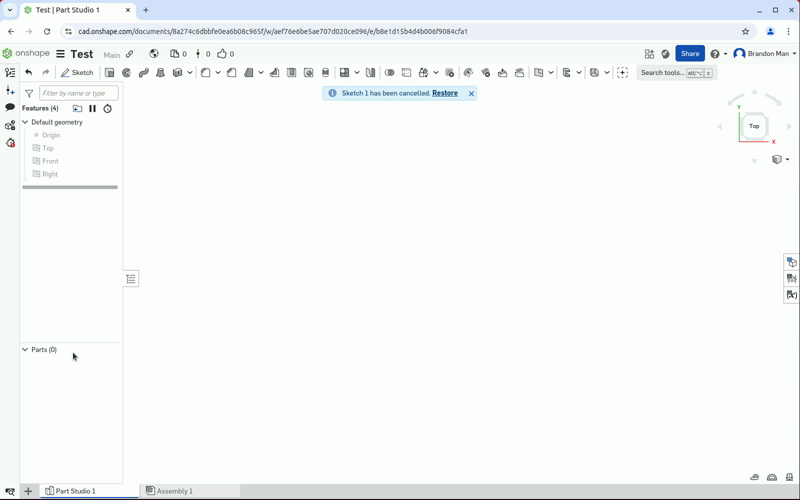
key(up)
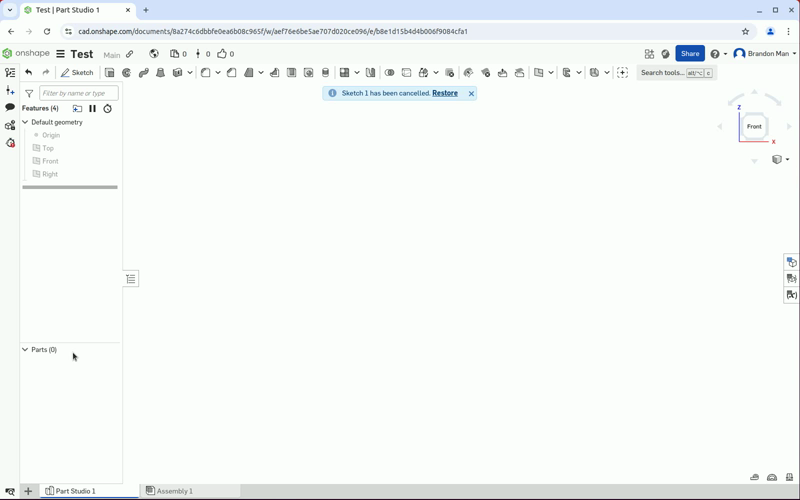
key_up(shift)
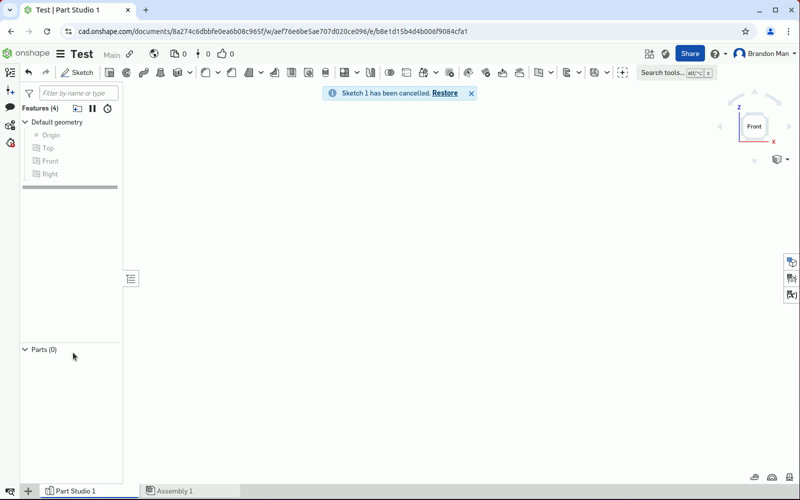
mouse_move(73, 352)
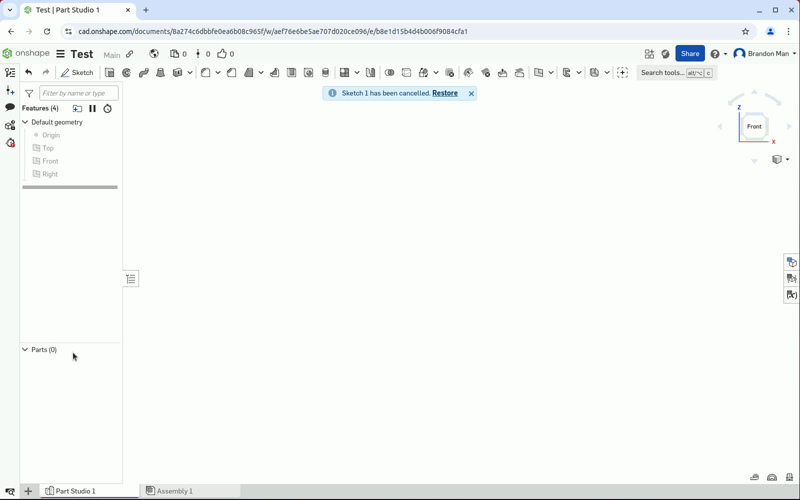
key(shift+y)
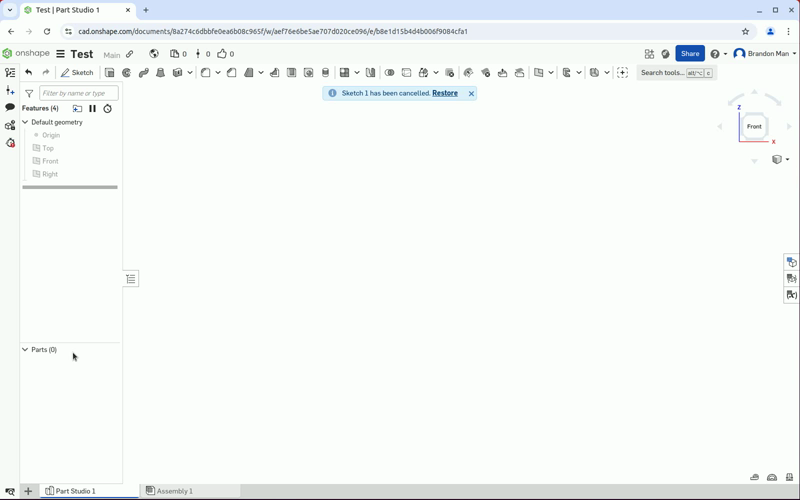
key(shift+s)
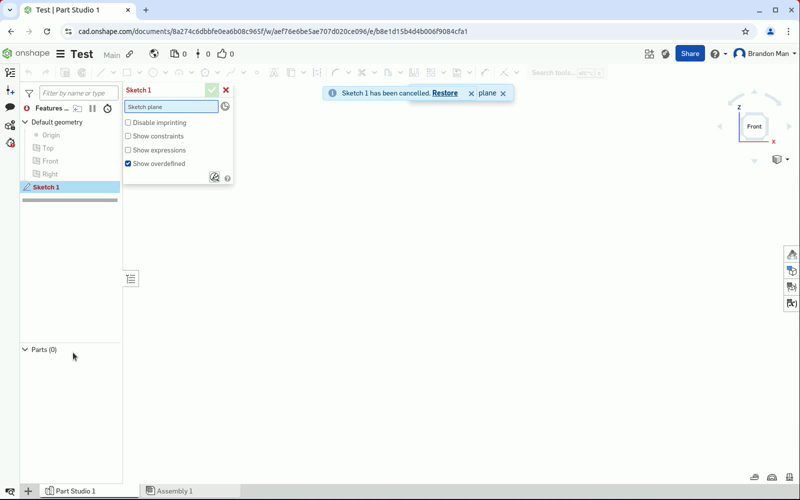
mouse_move(73, 163)
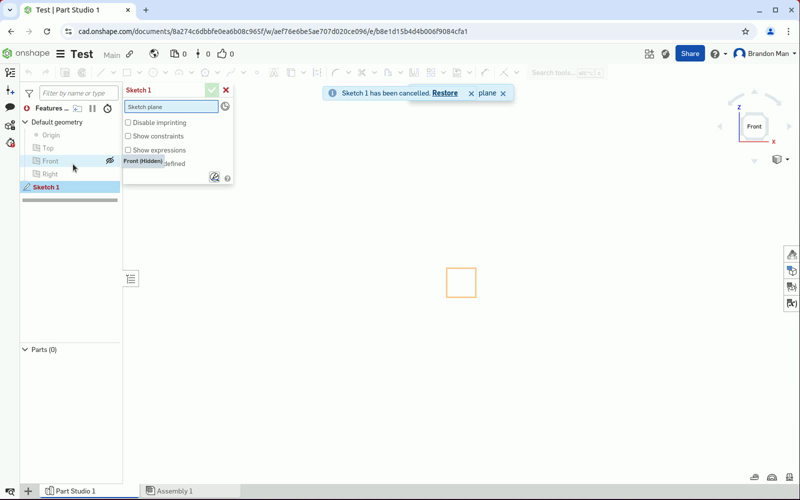
click(73, 163)
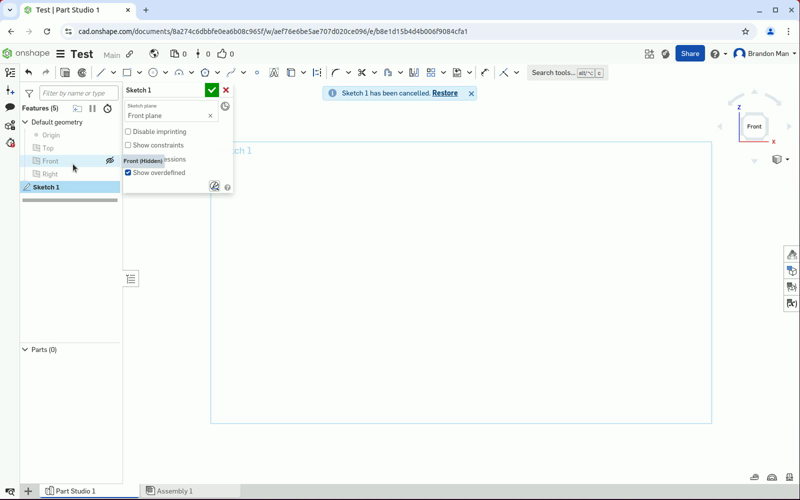
mouse_move(73, 352)
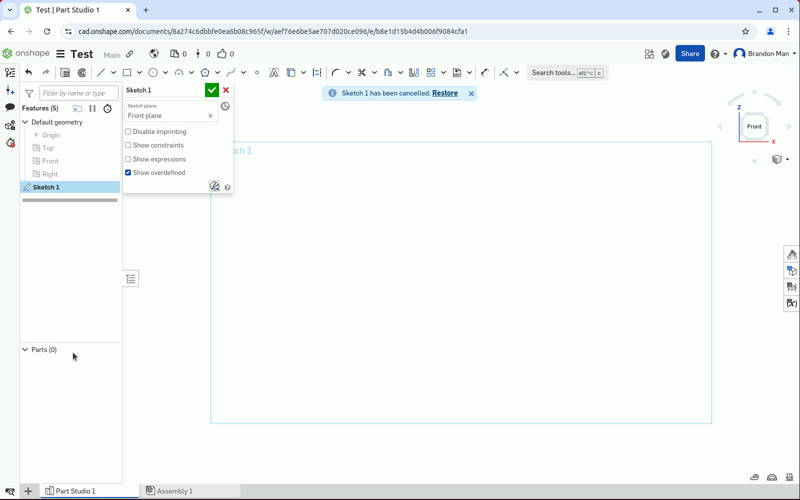
key(y)
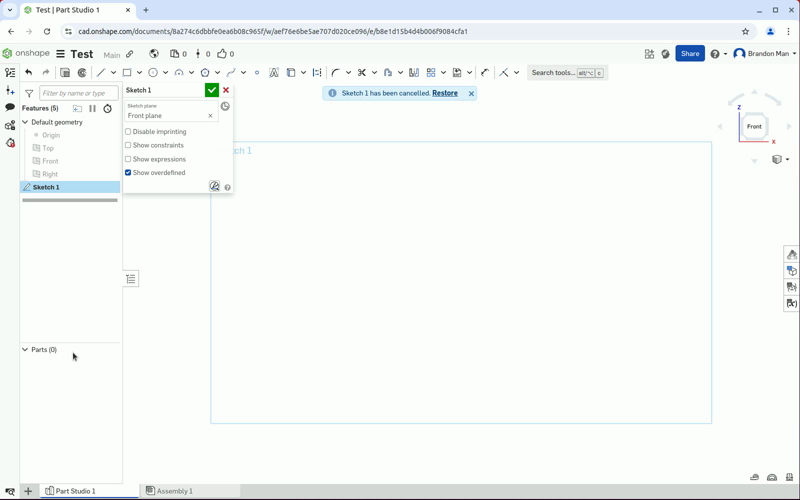
key(a)
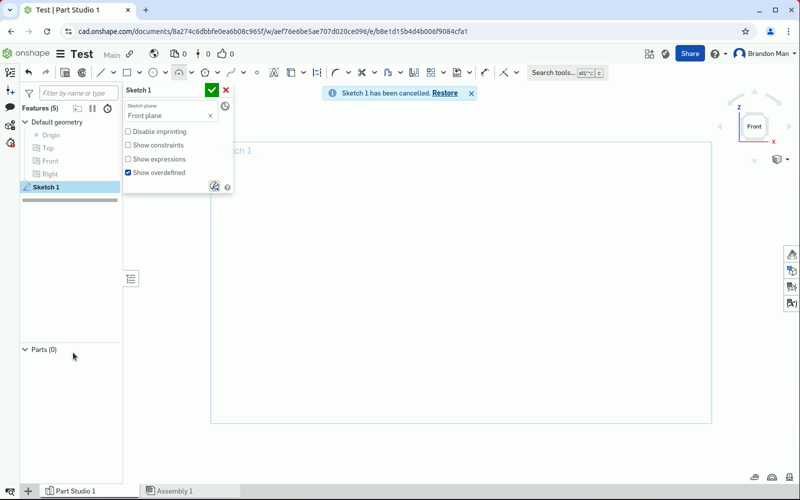
key_down(shift)
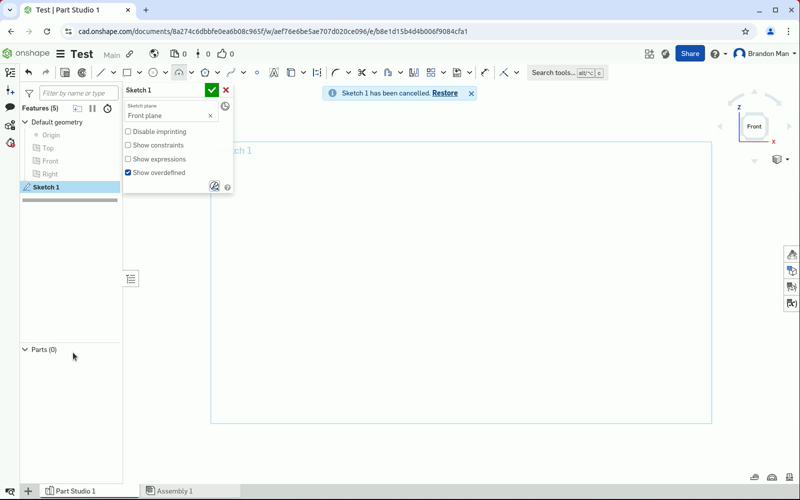
mouse_move(444, 282)
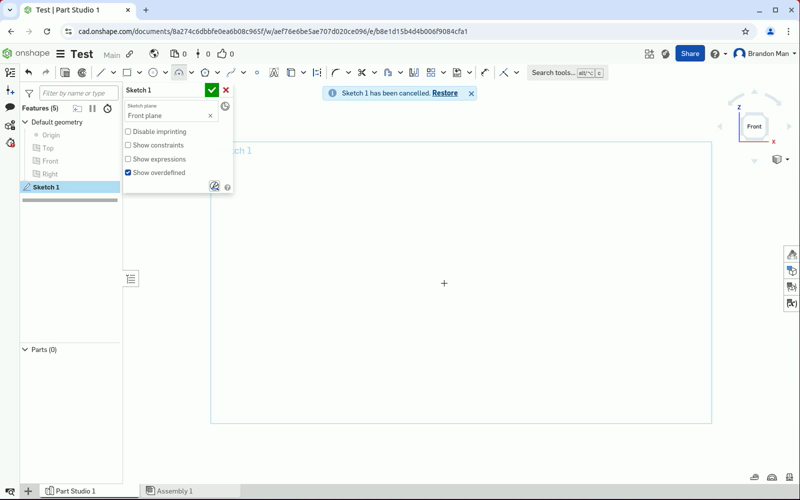
click(444, 282)
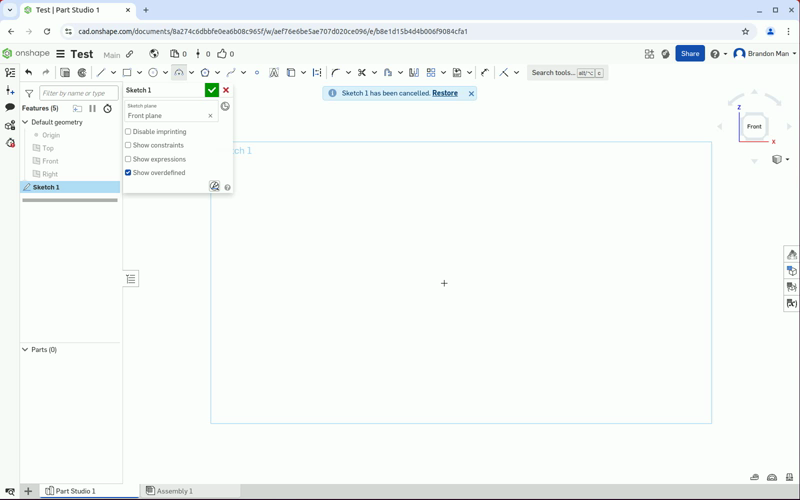
key_up(shift)
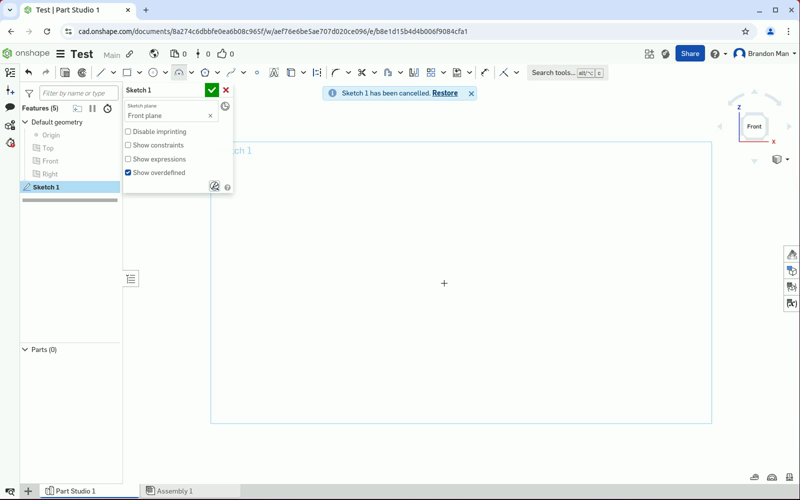
key_down(shift)
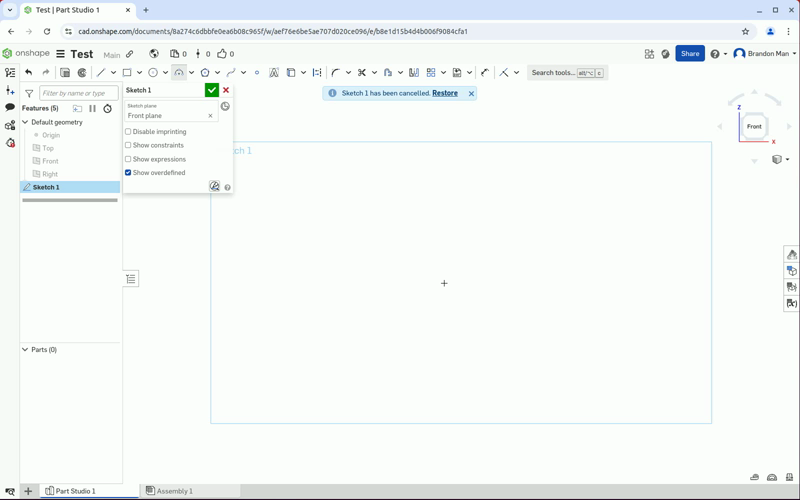
mouse_move(477, 282)
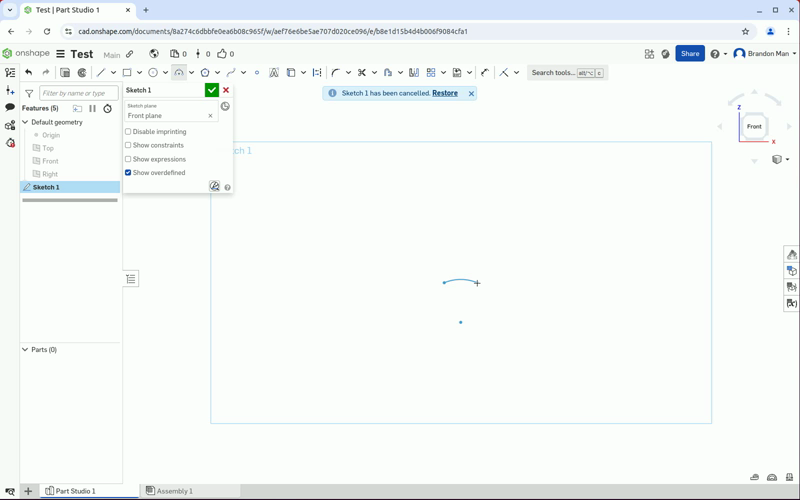
click(477, 282)
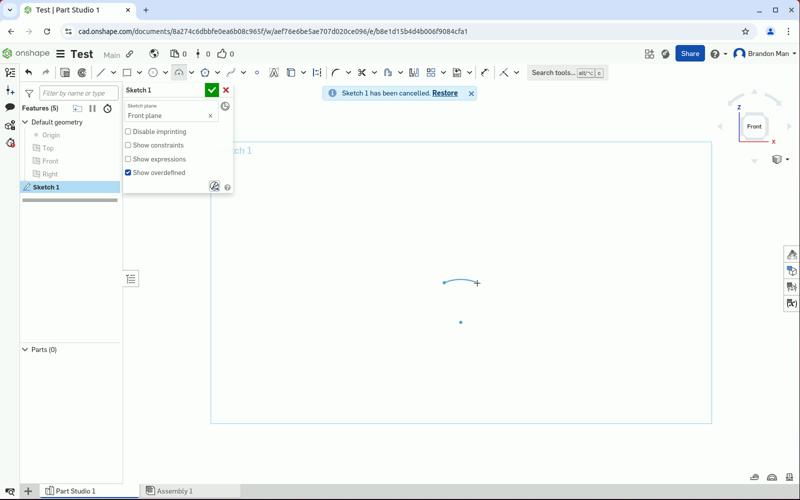
mouse_move(460, 266)
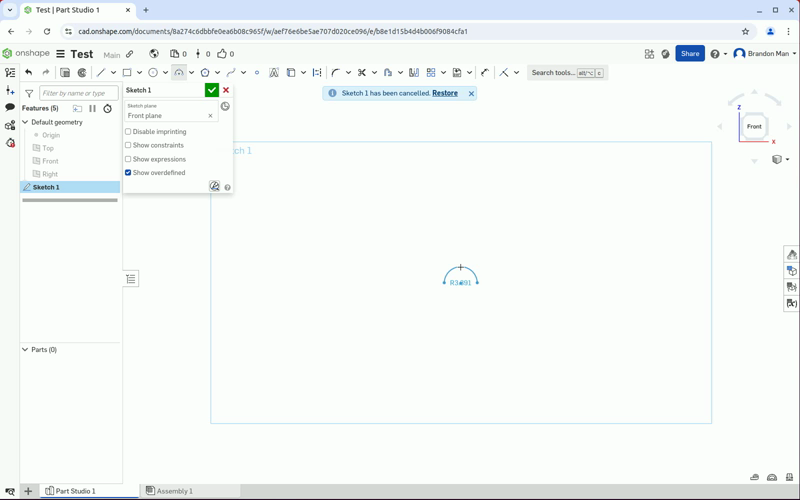
click(460, 266)
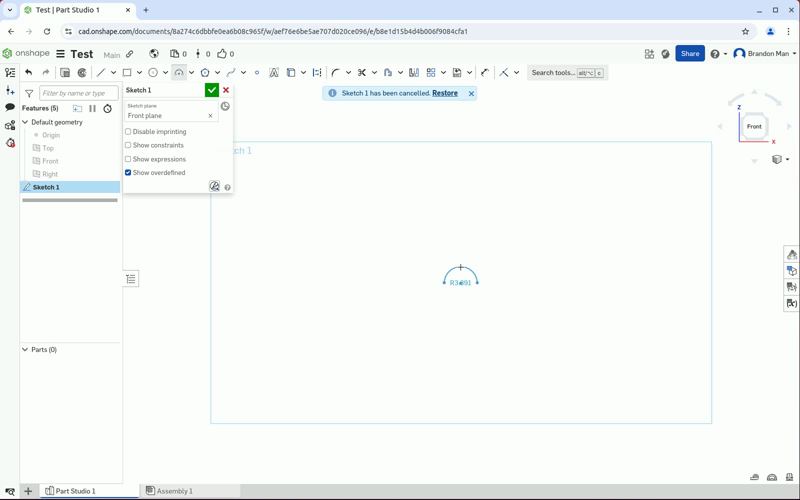
key_up(shift)
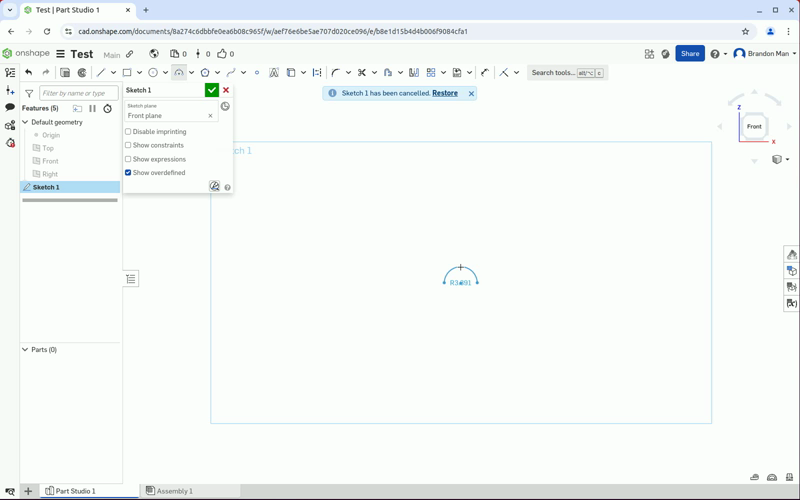
key(esc)
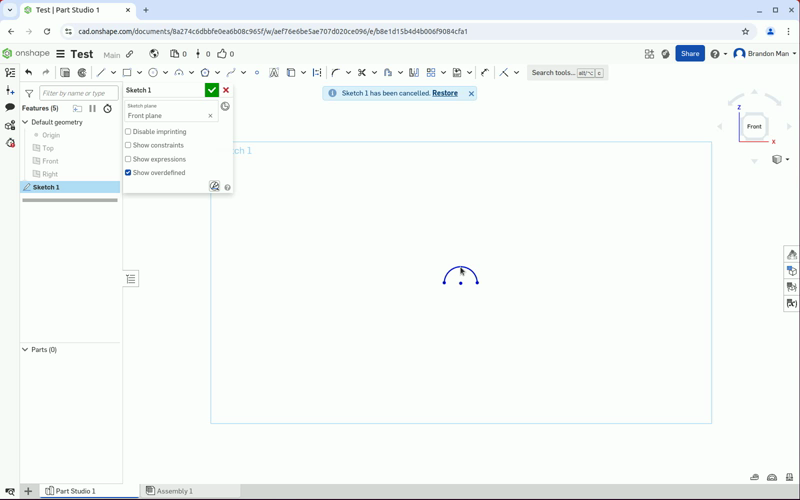
key(l)
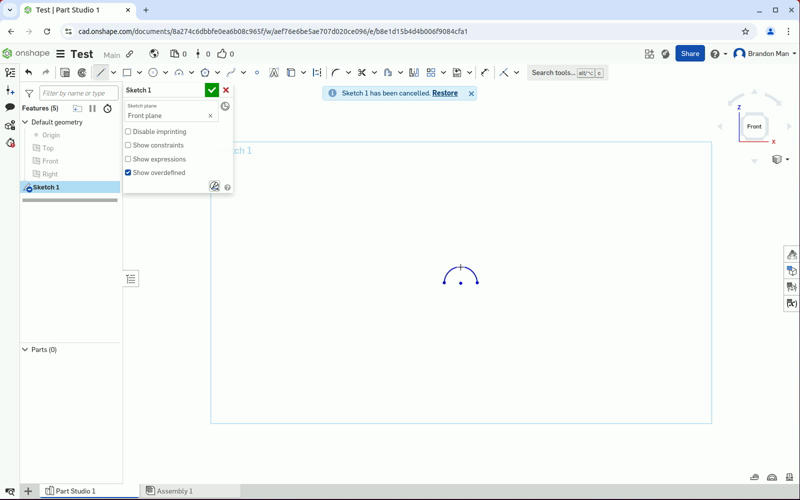
mouse_move(477, 282)
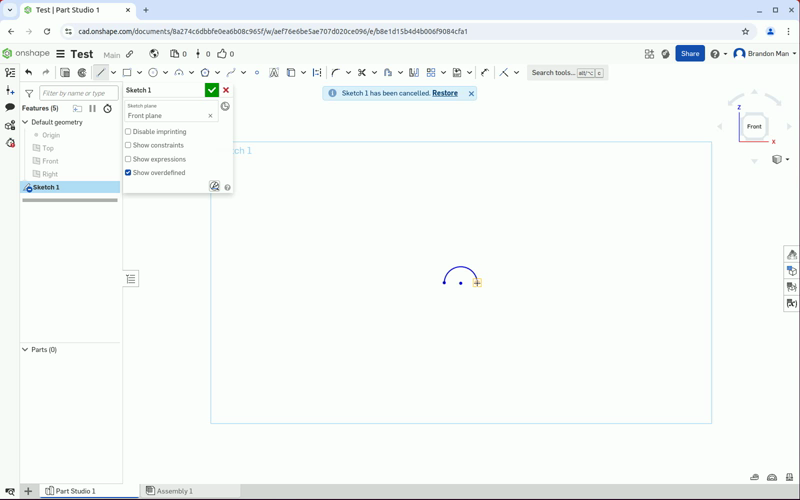
click(477, 282)
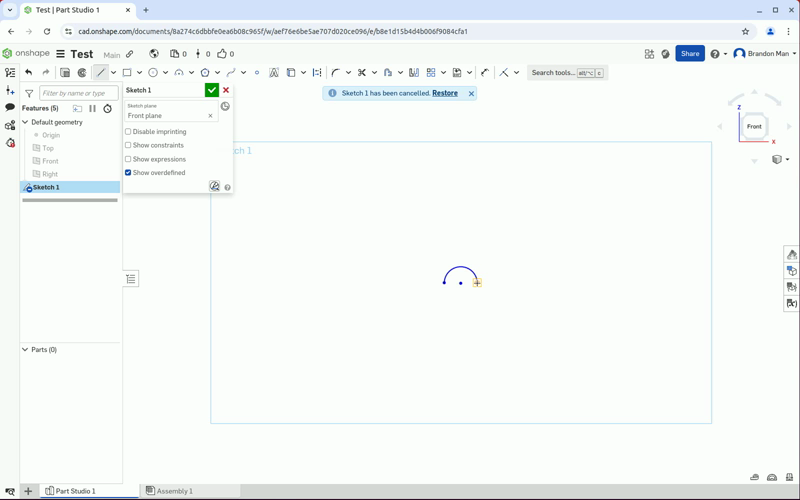
key_down(shift)
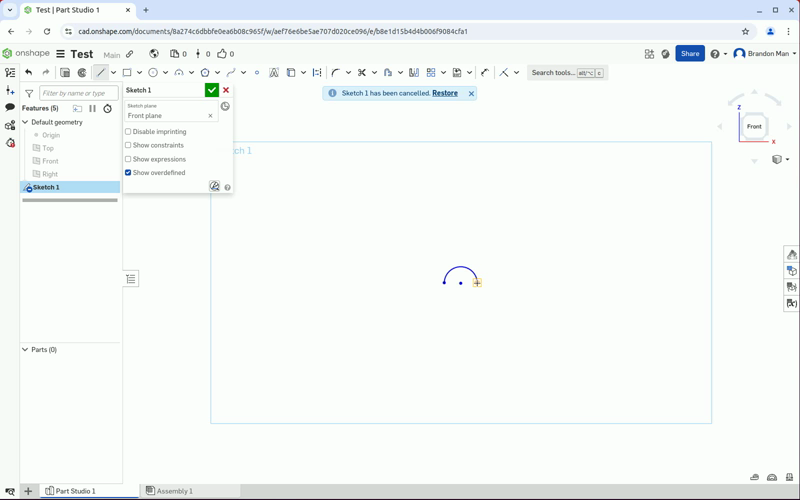
mouse_move(477, 186)
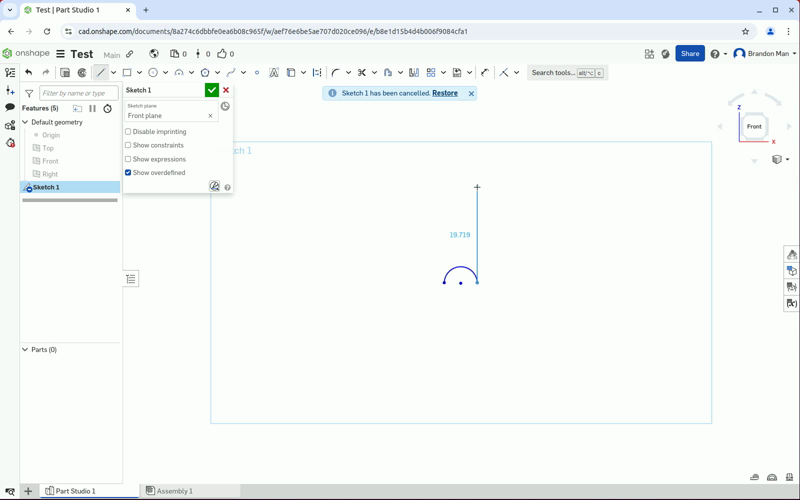
click(477, 186)
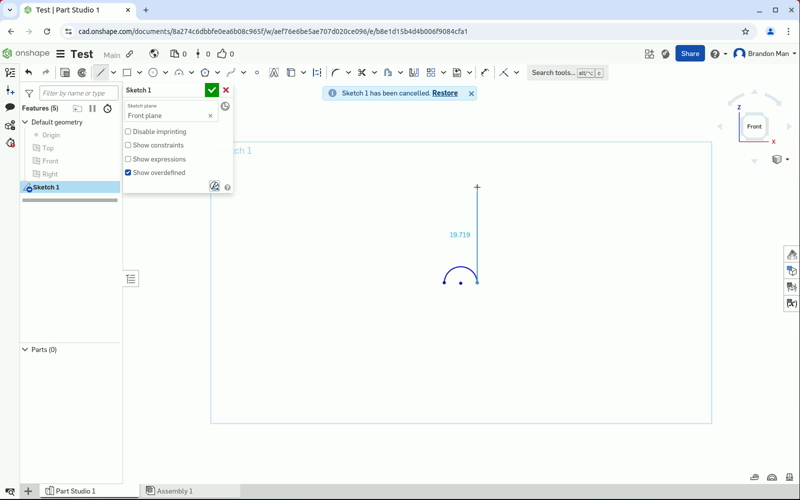
key_up(shift)
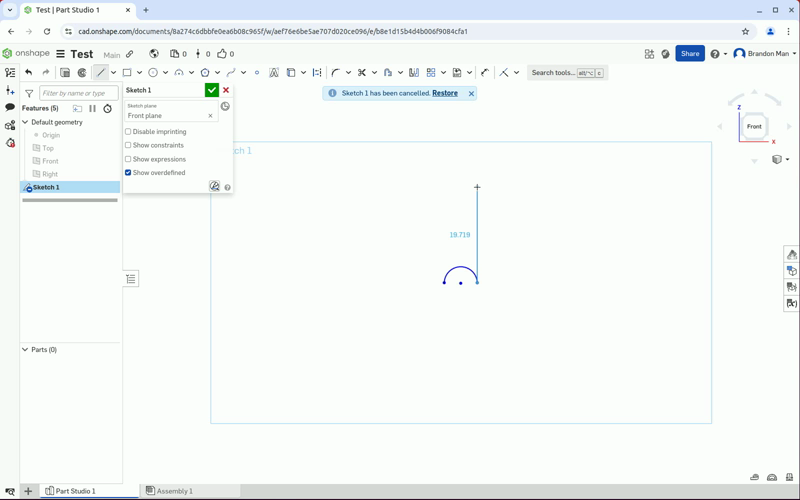
key(esc)
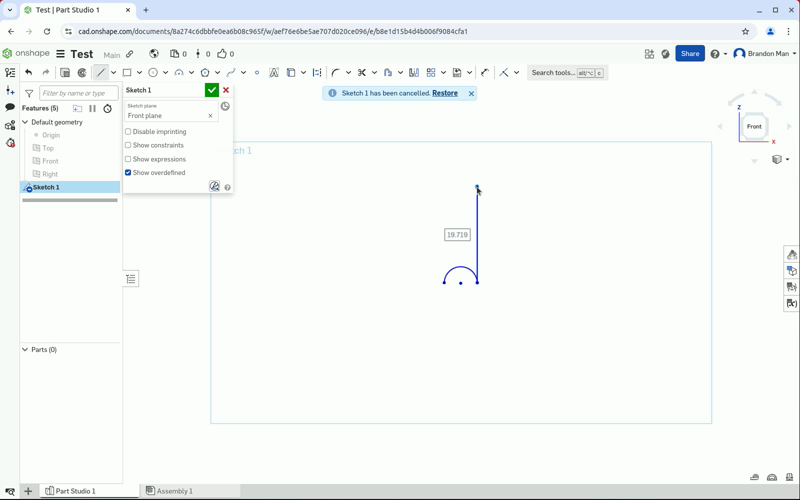
key(a)
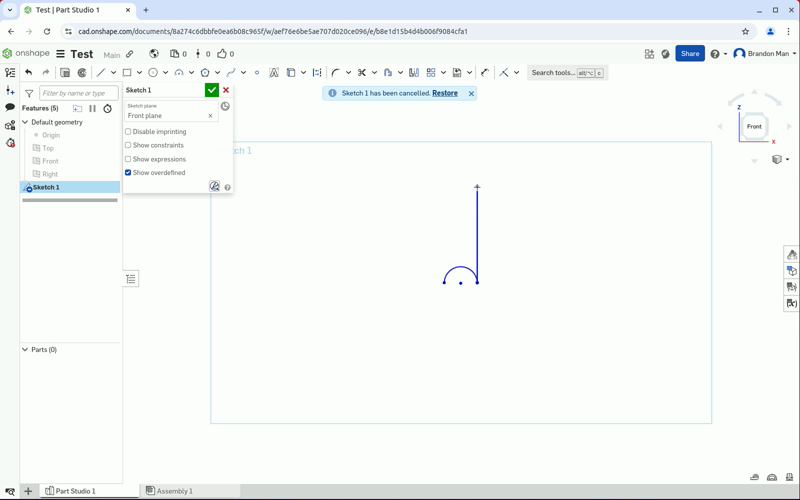
mouse_move(477, 186)
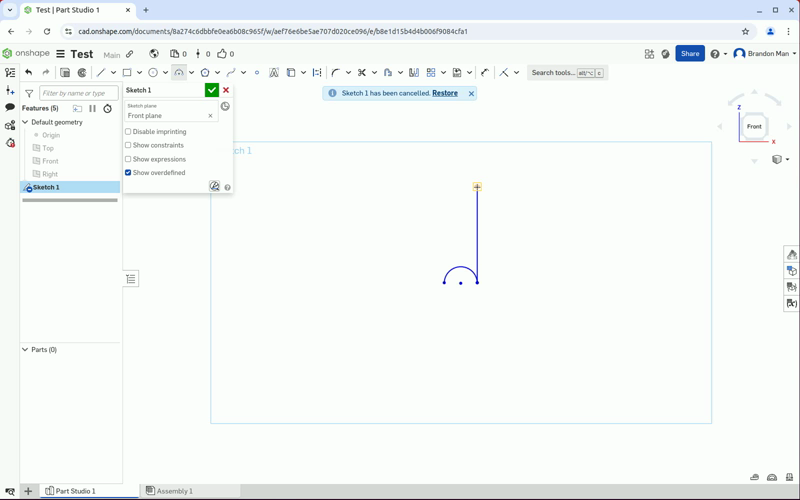
click(477, 186)
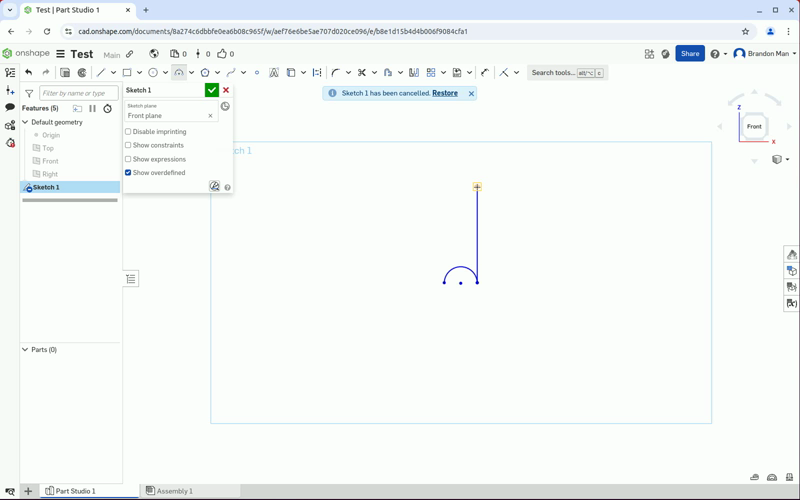
key_down(shift)
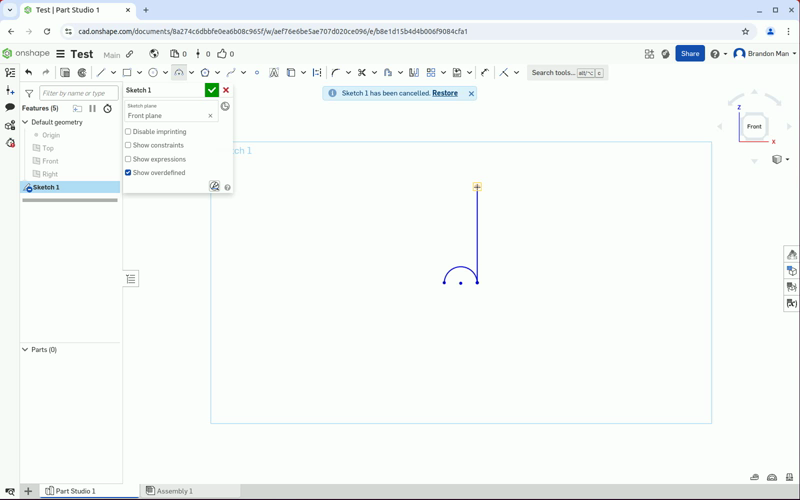
mouse_move(444, 186)
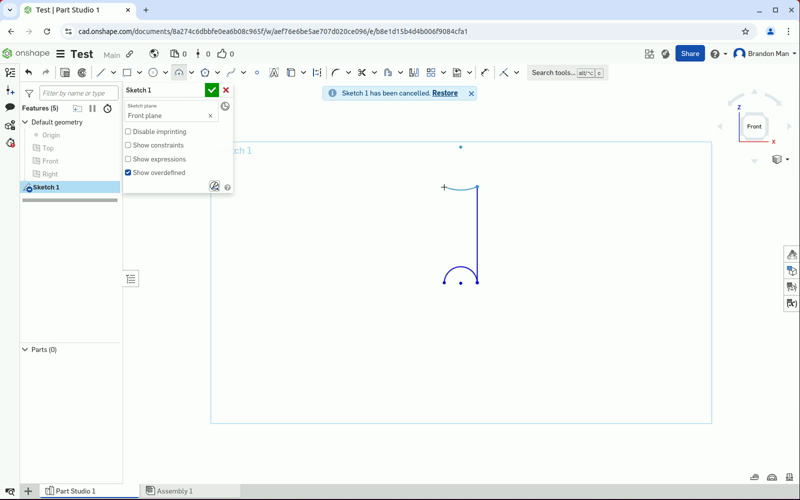
click(444, 186)
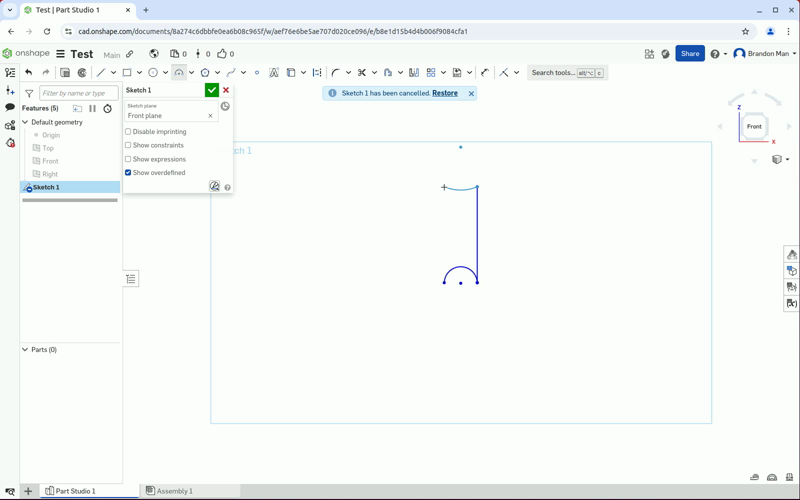
mouse_move(460, 202)
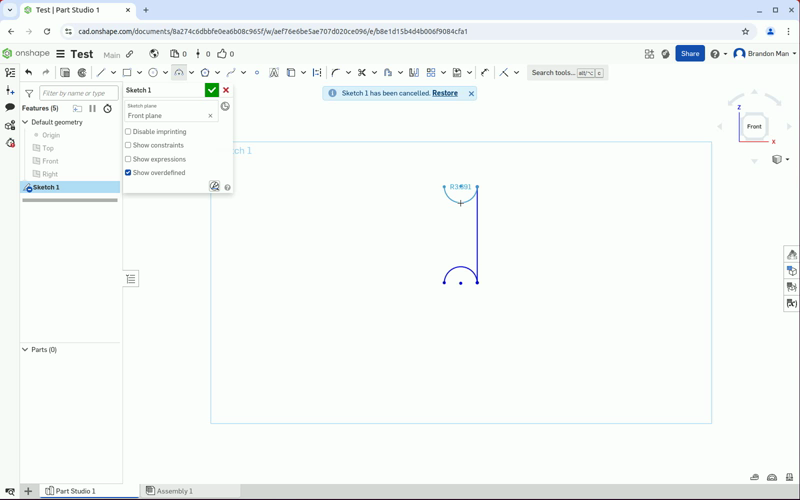
click(460, 202)
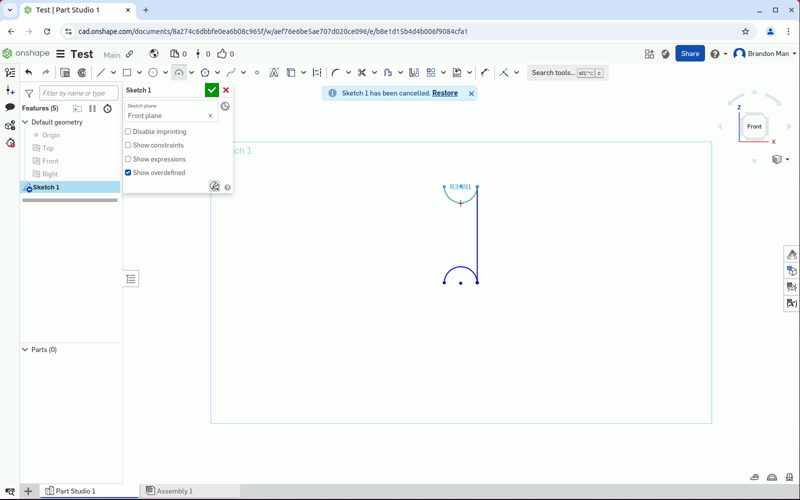
key_up(shift)
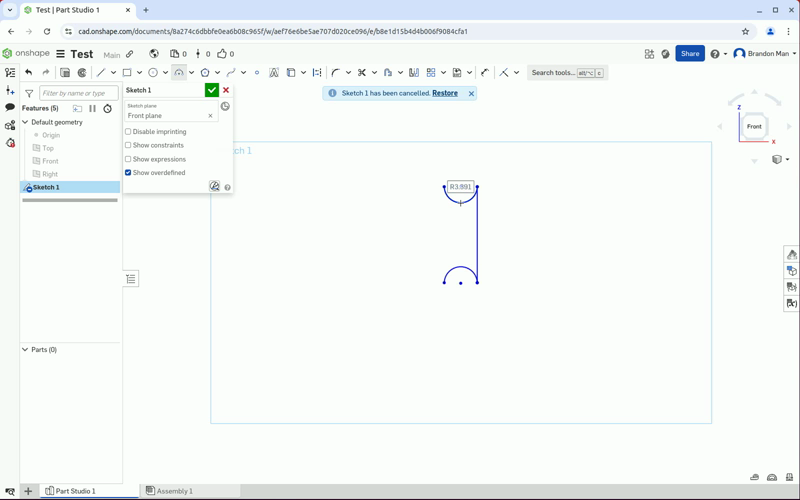
key(esc)
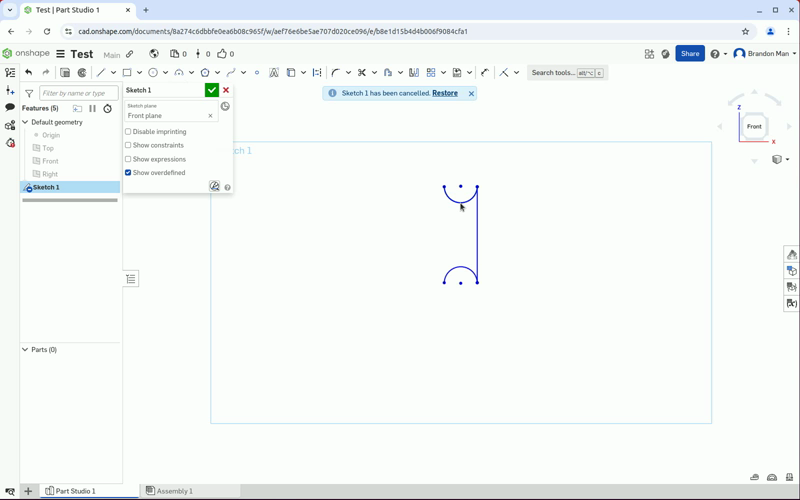
key(l)
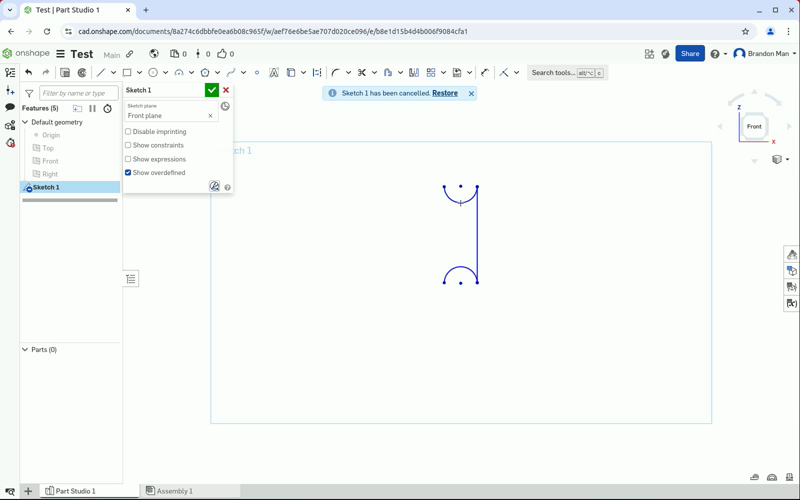
mouse_move(444, 186)
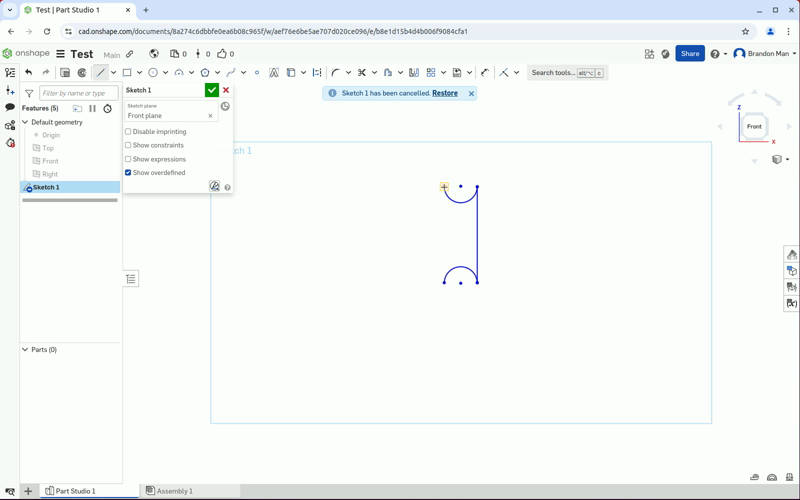
click(444, 186)
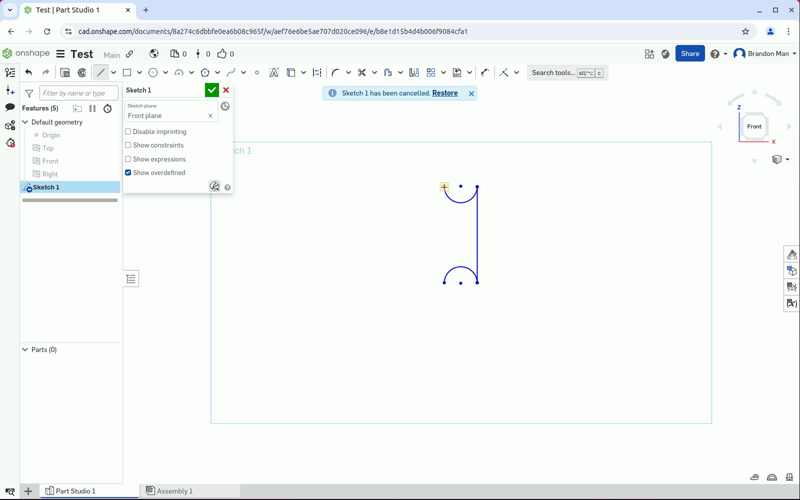
key_down(shift)
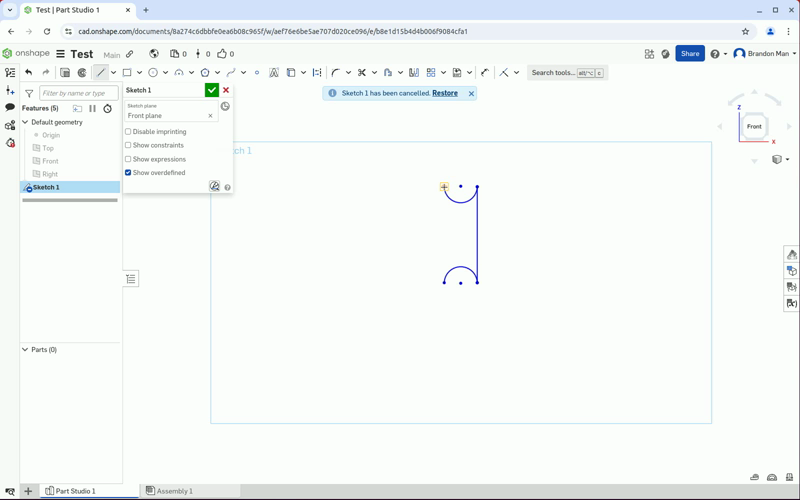
mouse_move(444, 282)
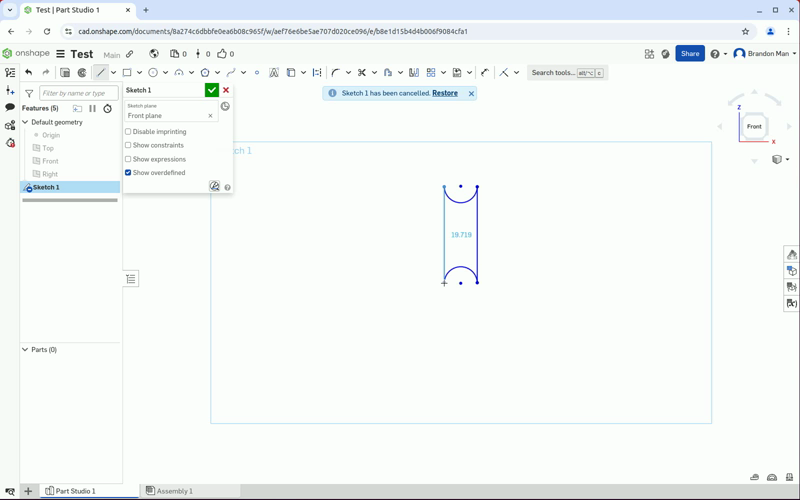
key_up(shift)
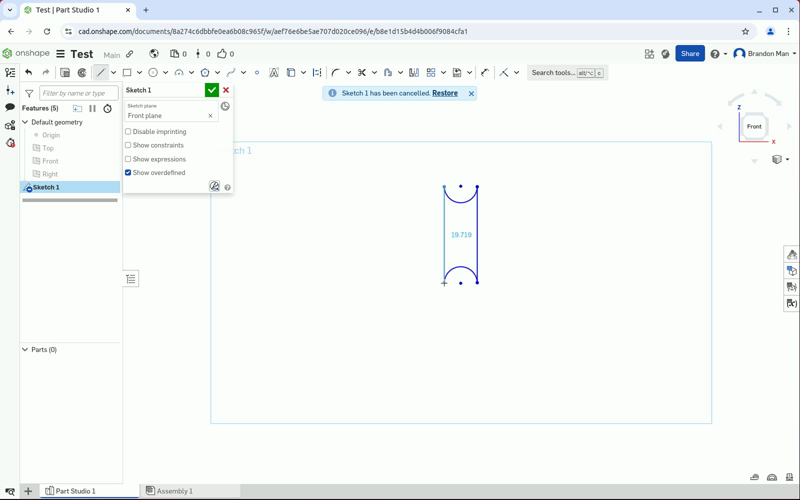
click(444, 282)
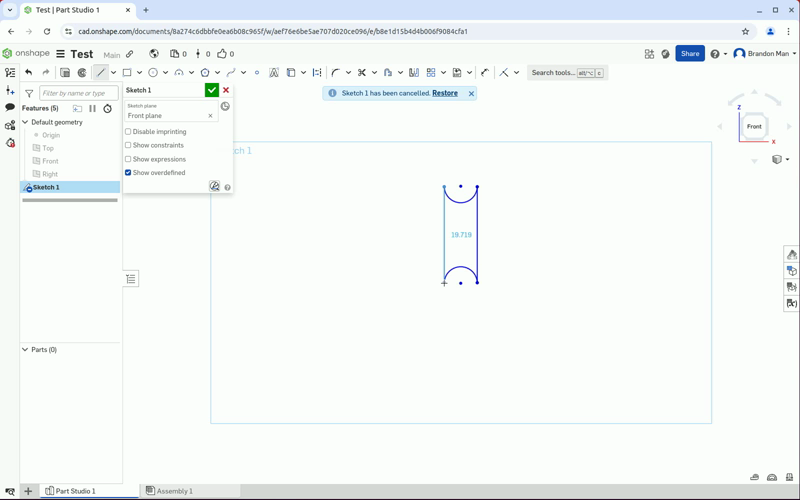
key(esc)
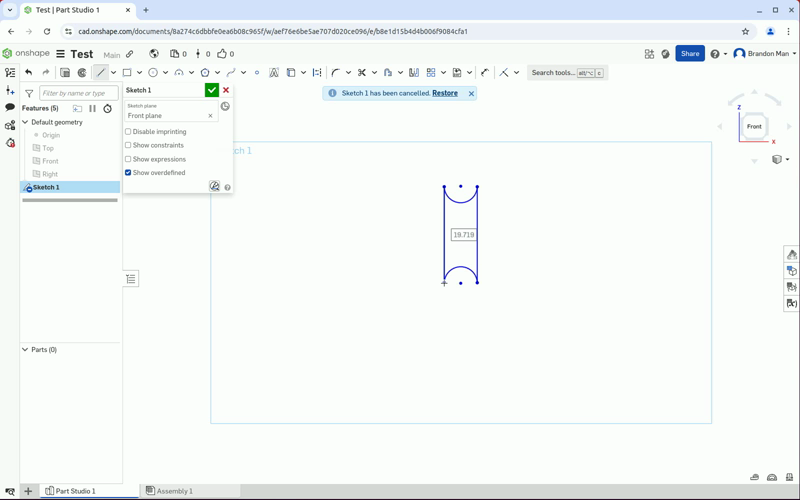
mouse_move(461, 238)
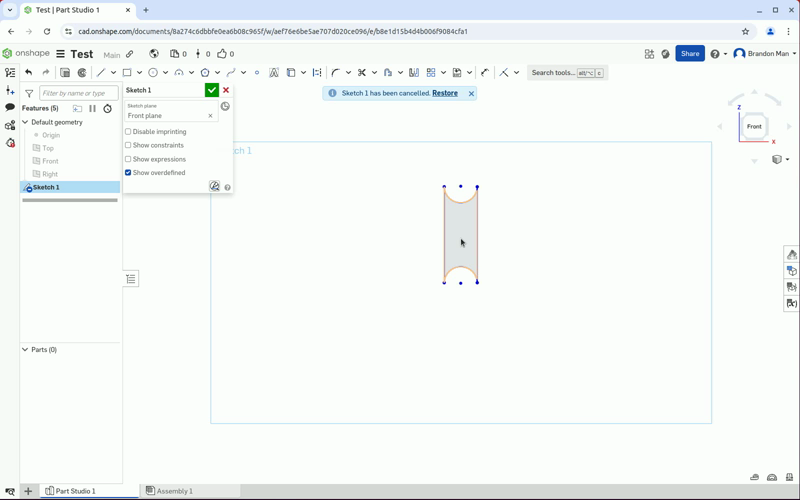
scroll(6)
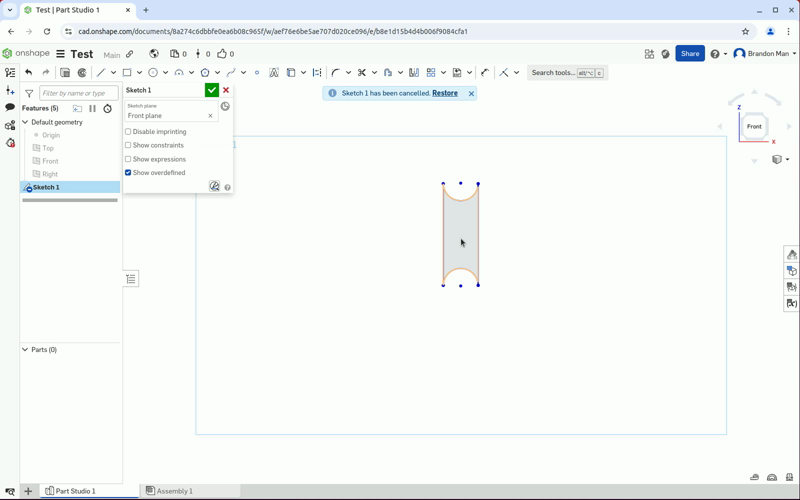
scroll(6)
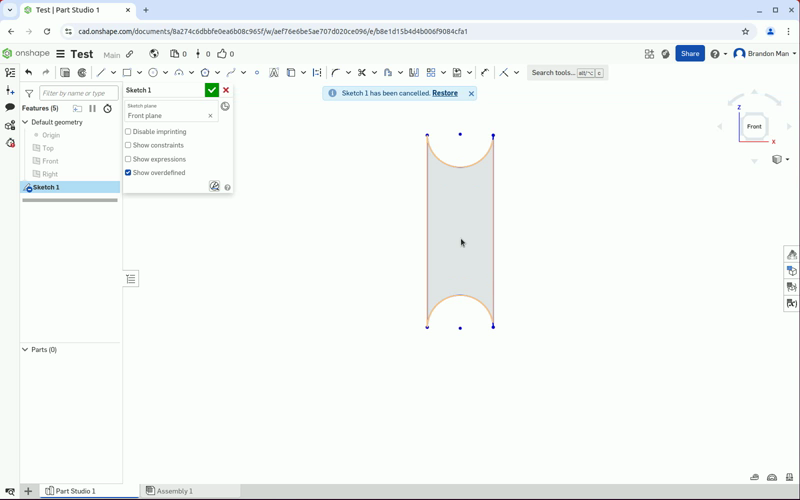
scroll(6)
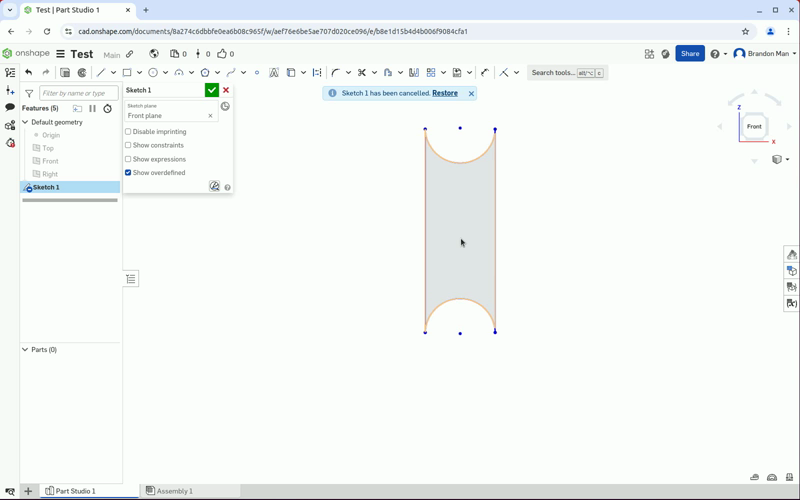
scroll(6)
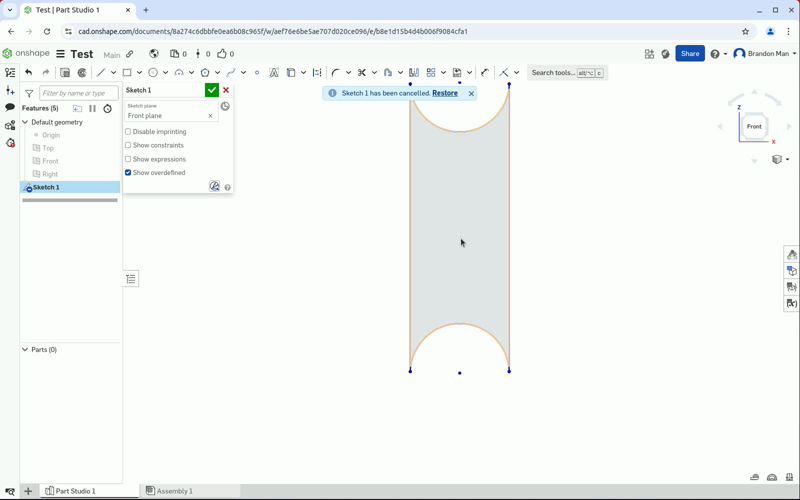
scroll(6)
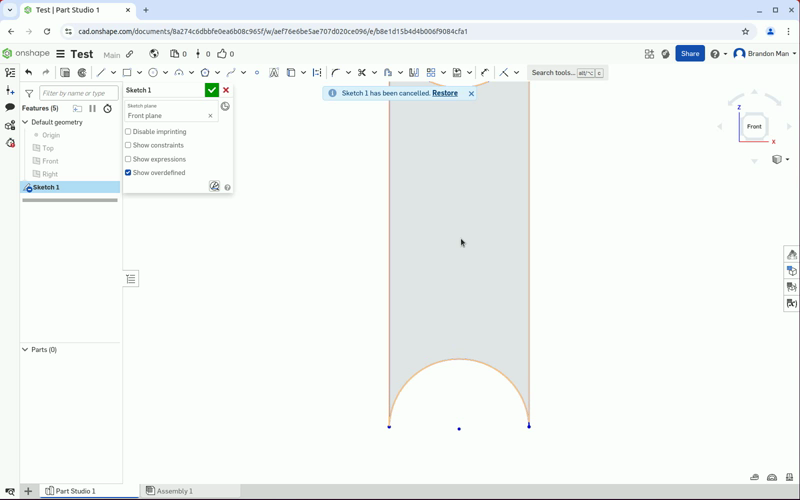
scroll(6)
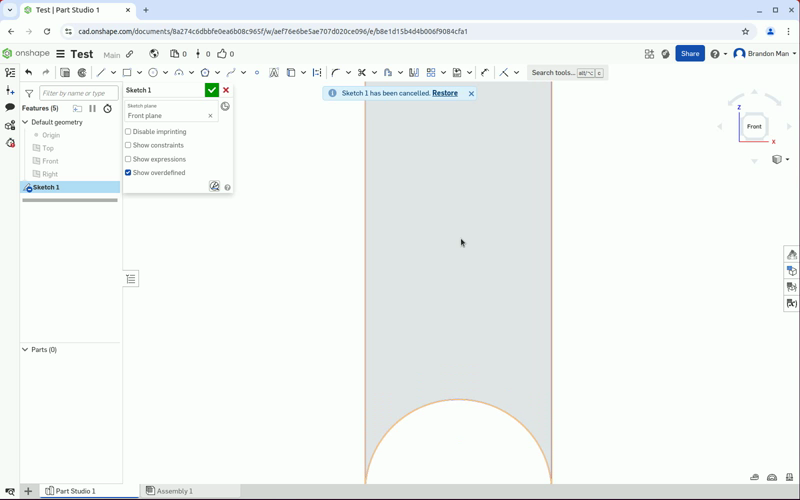
scroll(6)
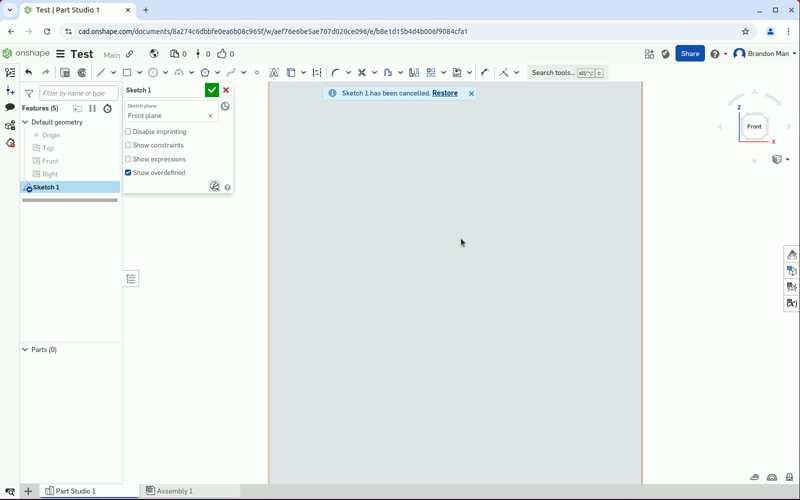
click(461, 238)
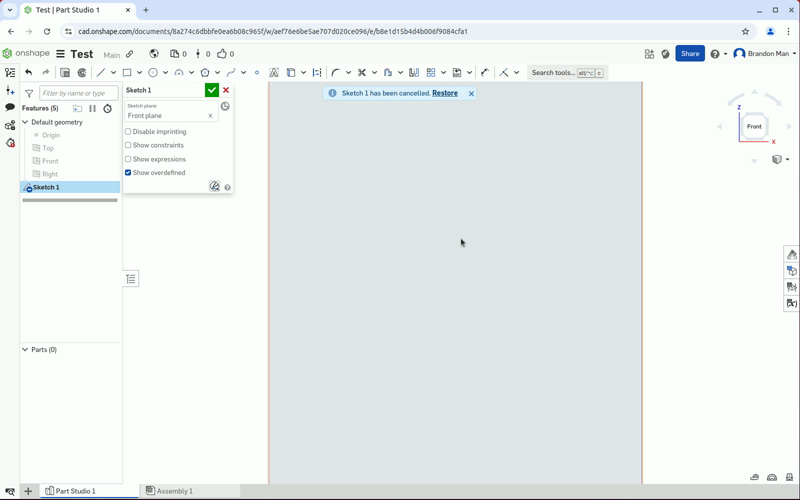
scroll(-6)
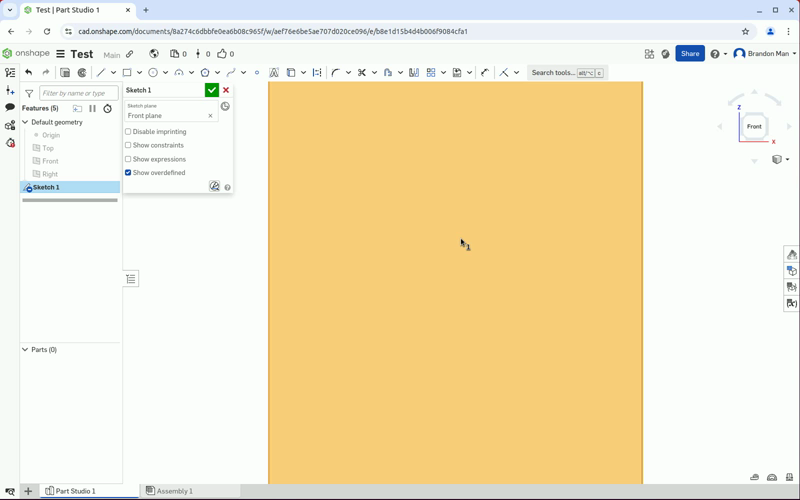
scroll(-6)
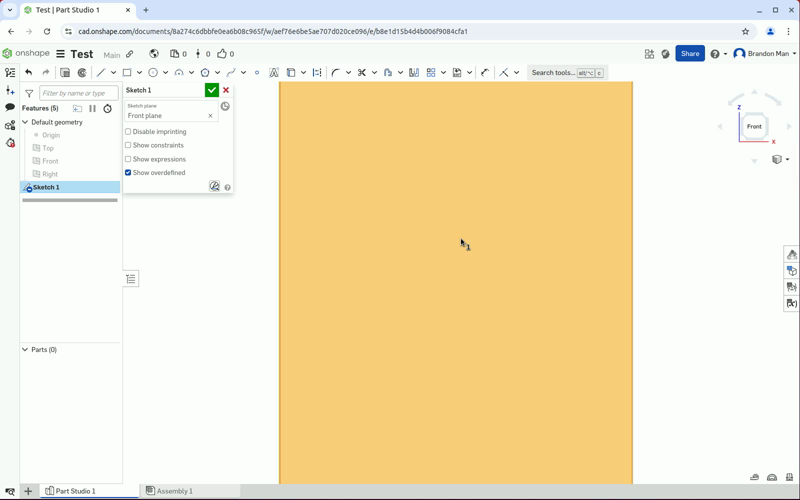
scroll(-6)
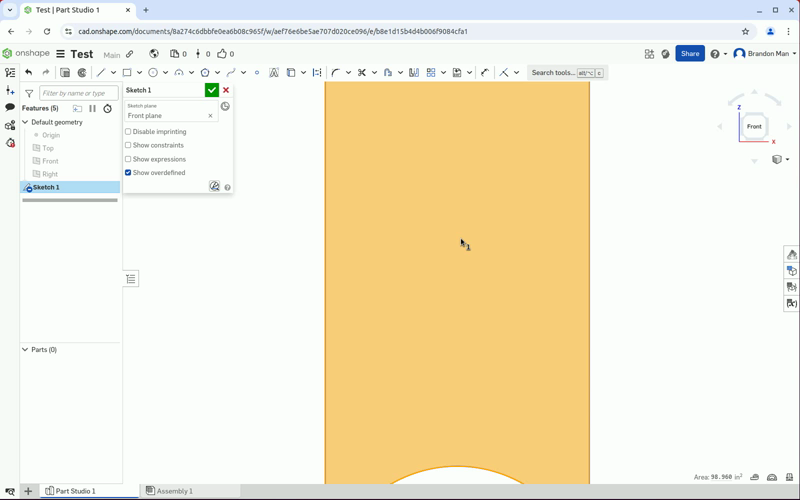
scroll(-6)
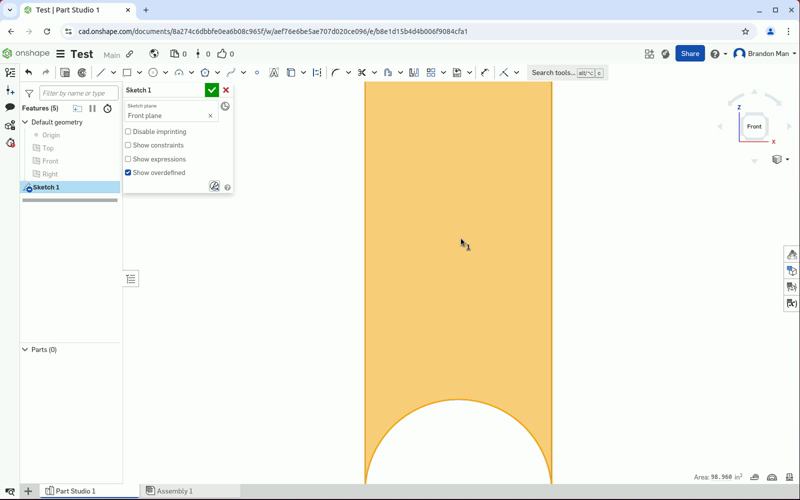
scroll(-6)
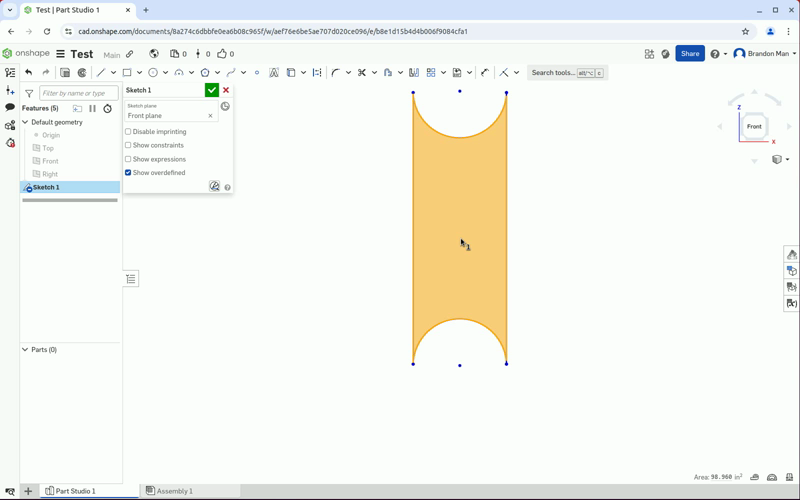
scroll(-6)
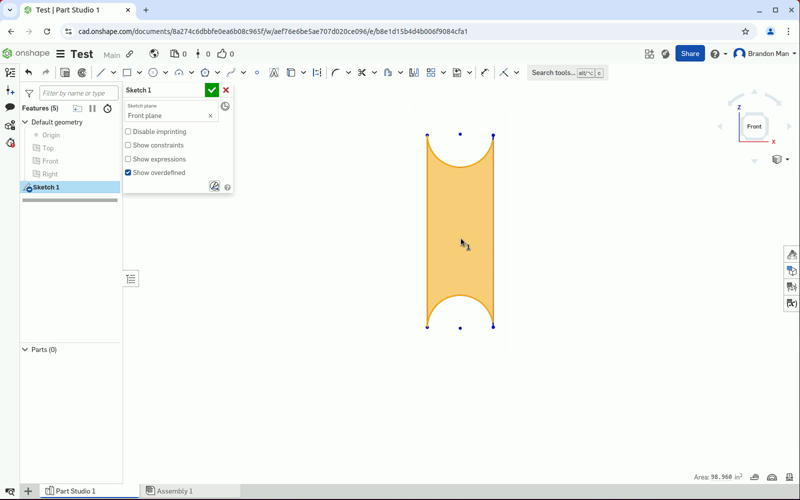
scroll(-6)
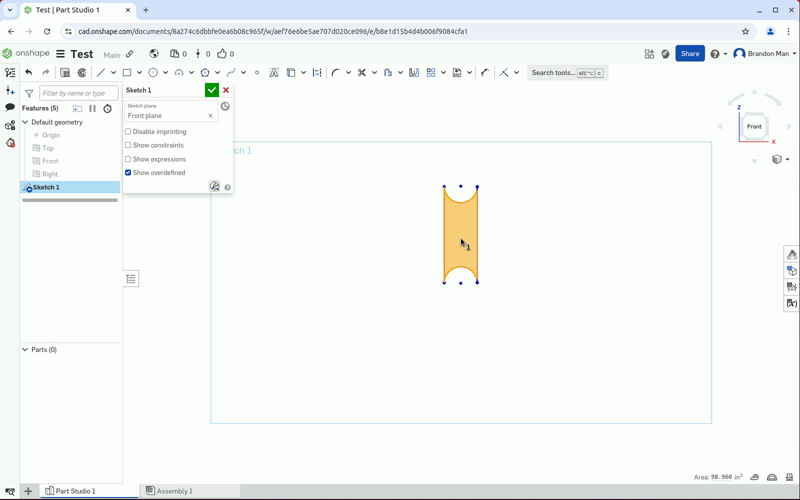
mouse_move(73, 352)
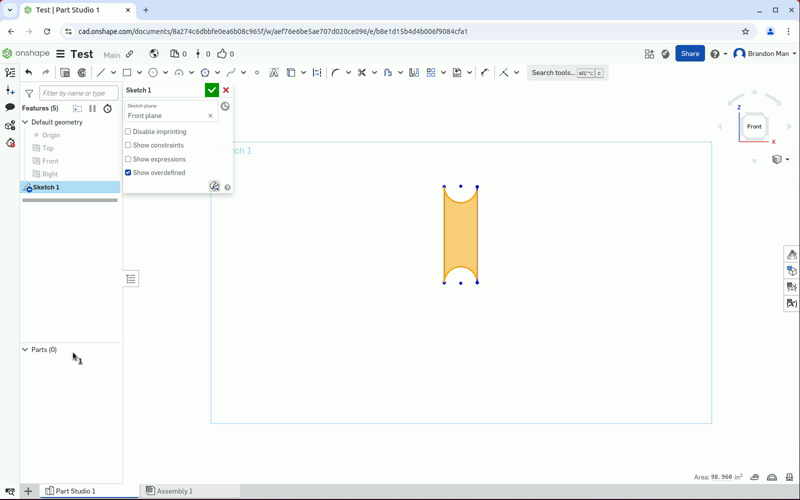
key(shift+y)
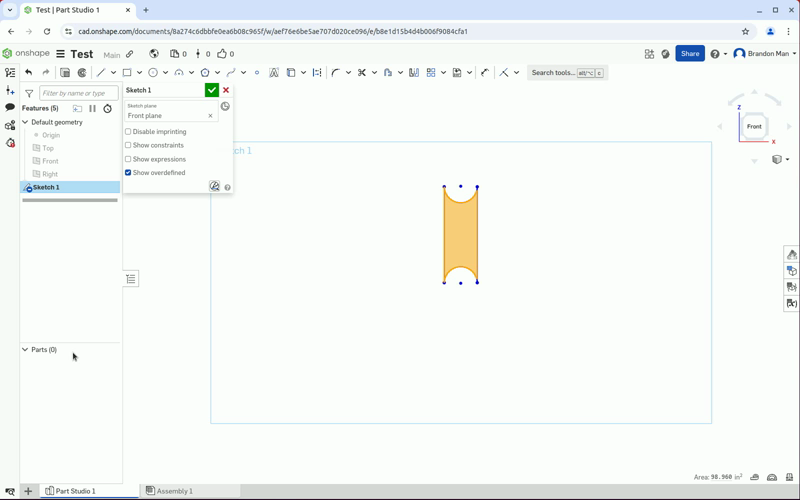
key(shift+e)
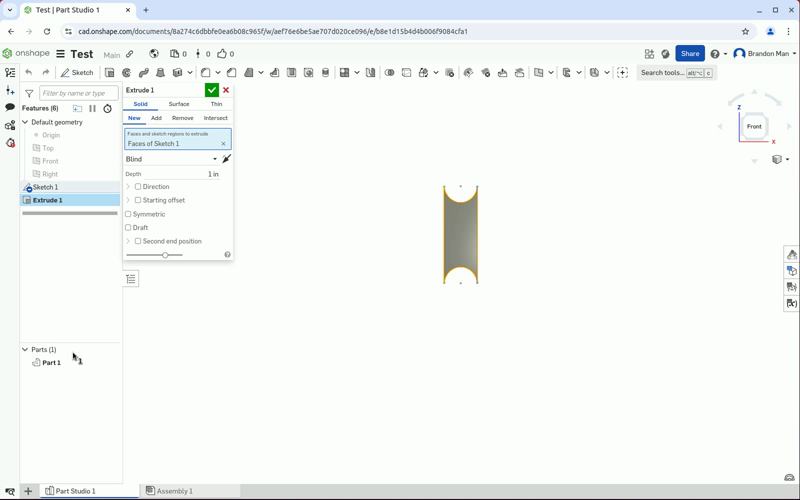
mouse_move(143, 106)
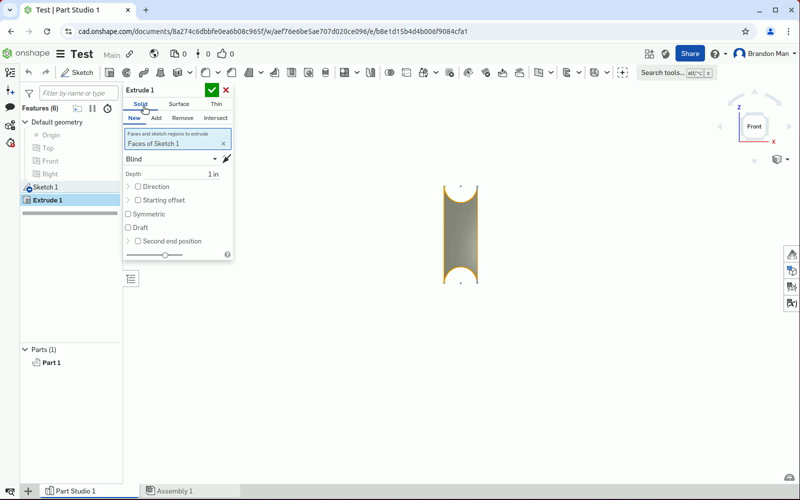
click(143, 106)
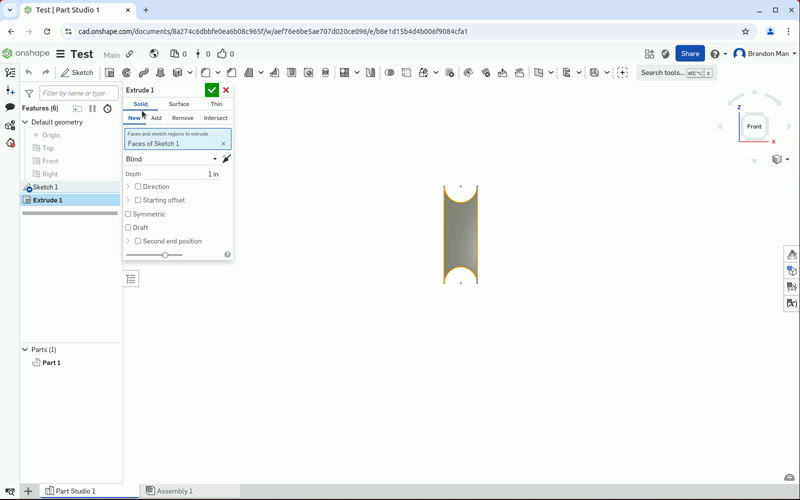
mouse_move(137, 120)
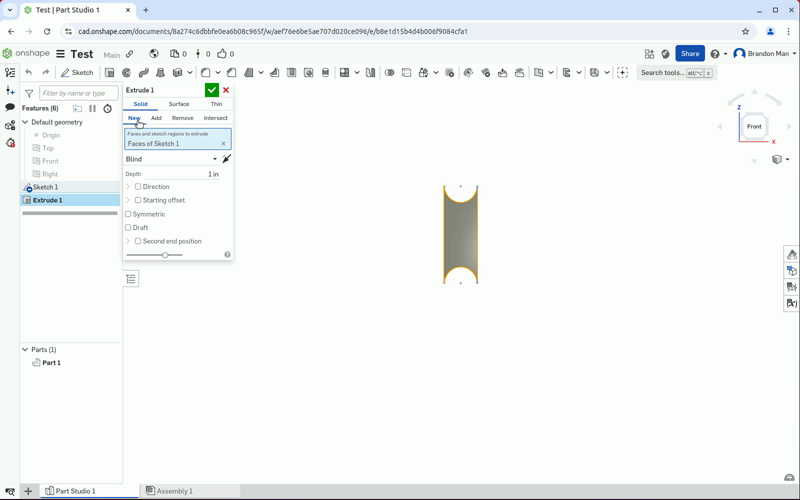
click(137, 120)
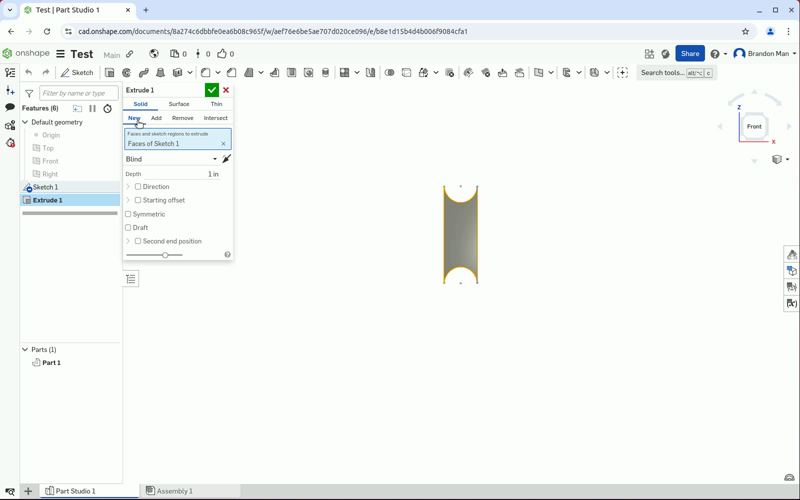
key(tab, 4)
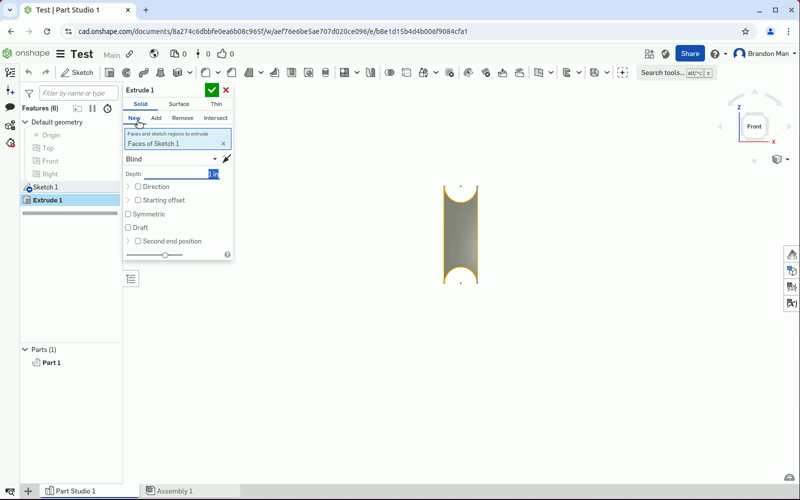
text(3.37)
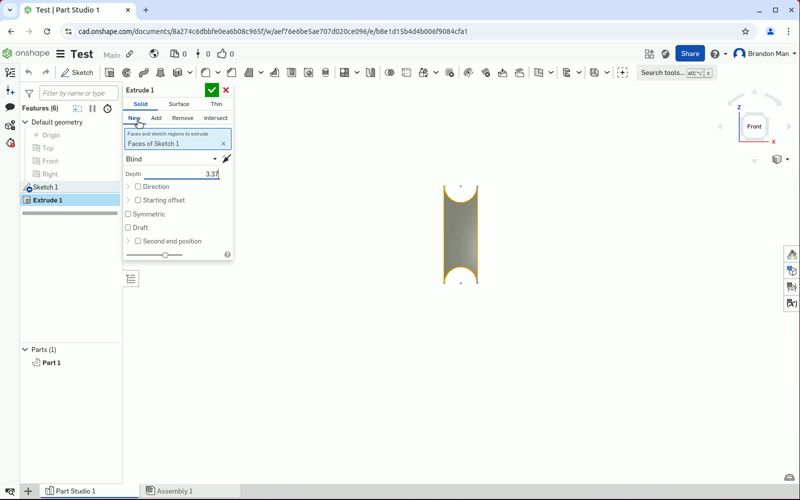
key(enter)
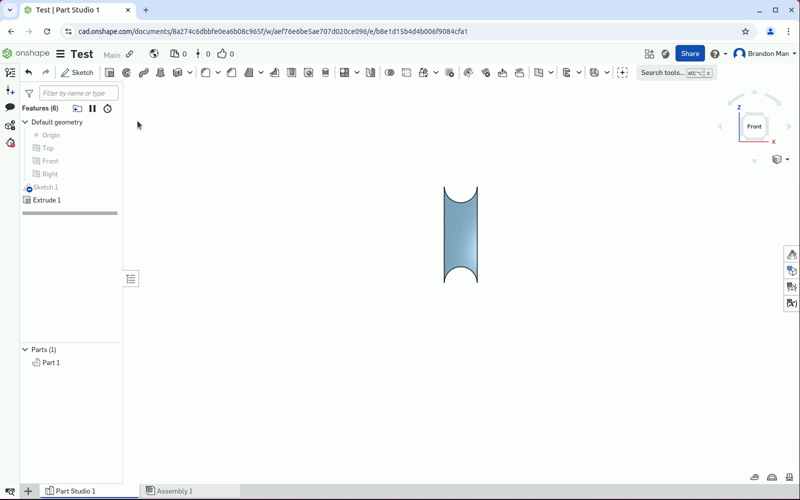
key(shift+h)
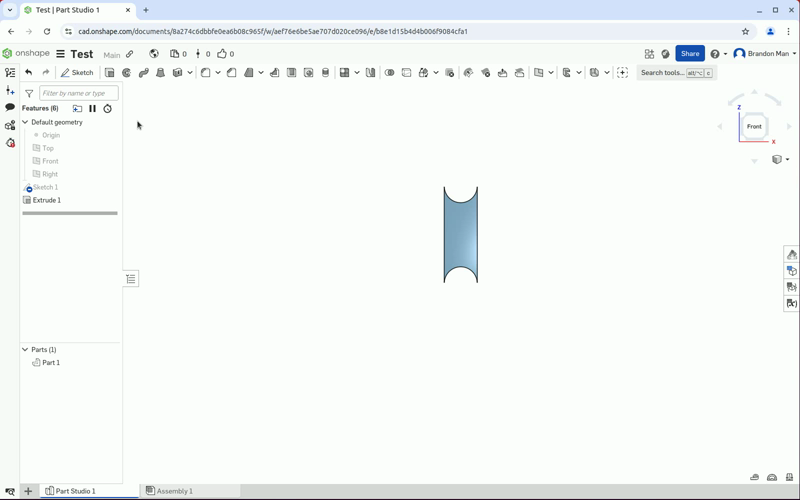
key(shift+h)
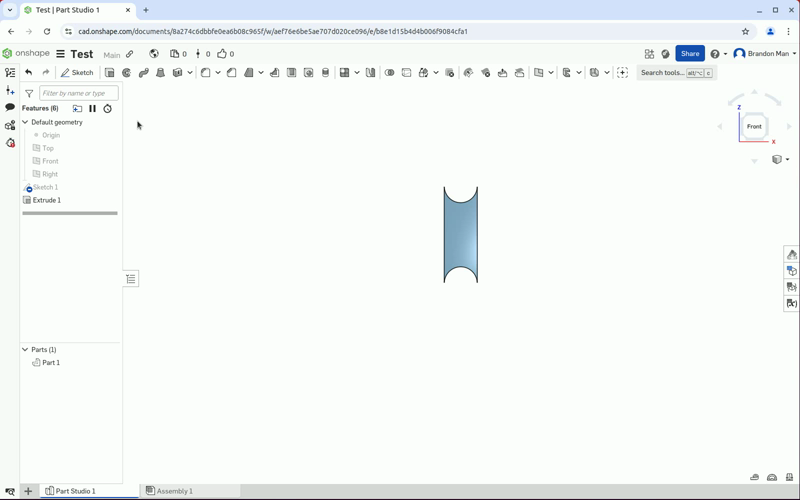
mouse_move(73, 189)
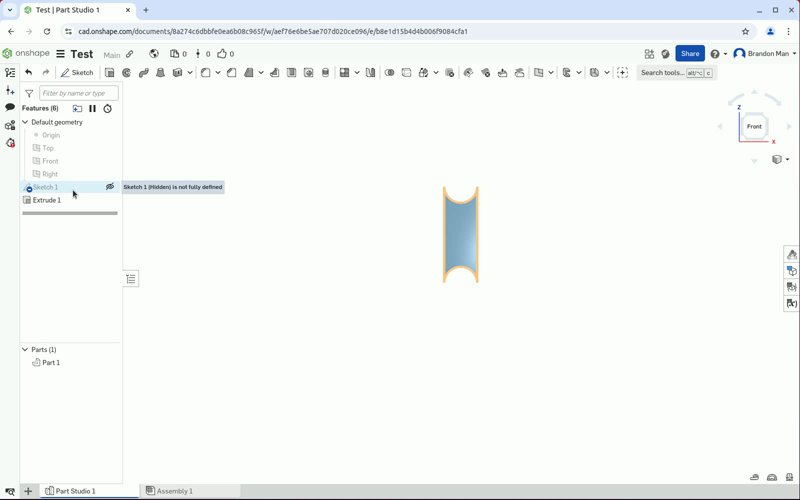
click(73, 189)
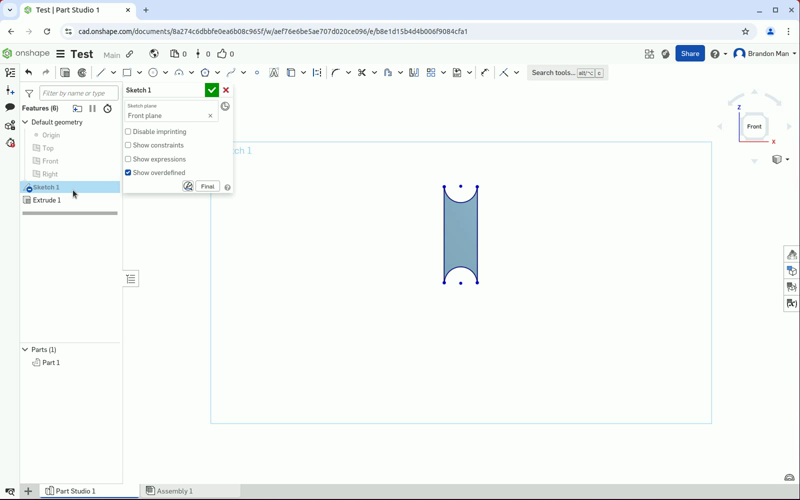
mouse_move(229, 92)
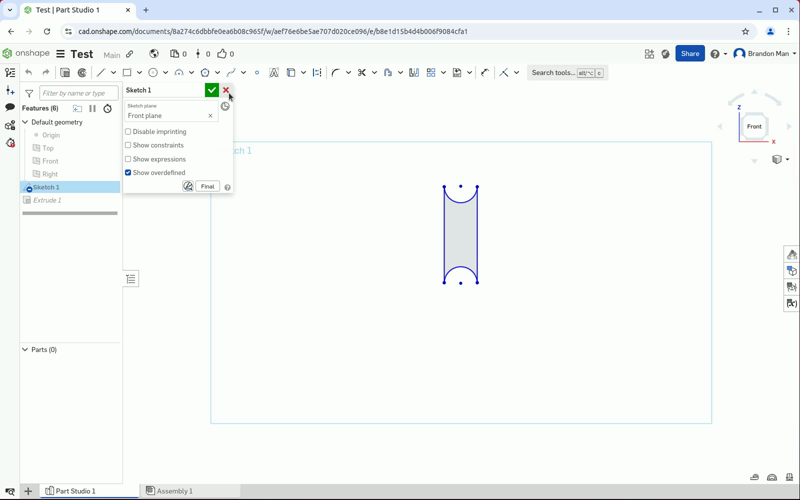
click(229, 92)
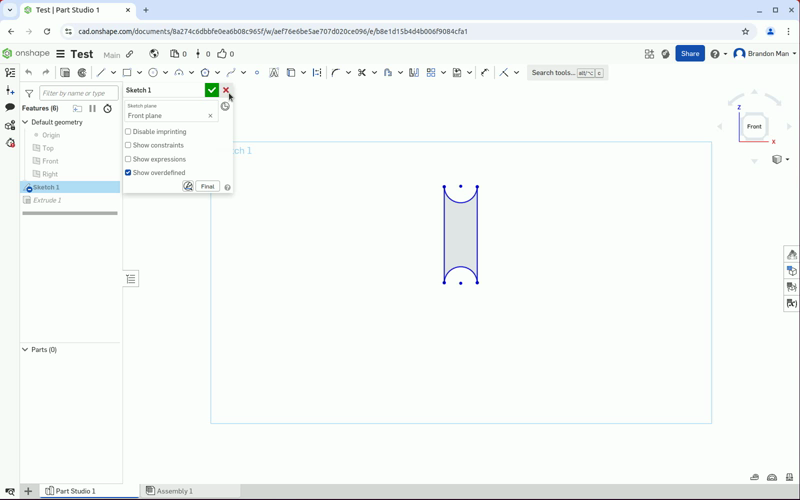
key(shift+s)
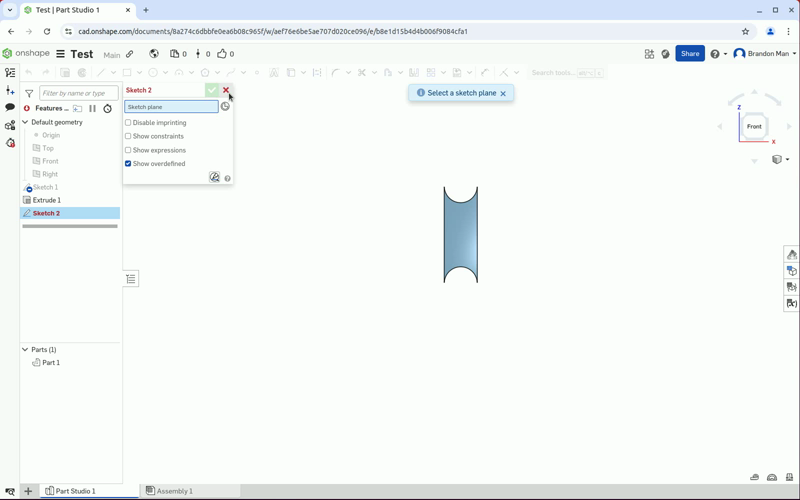
mouse_move(73, 163)
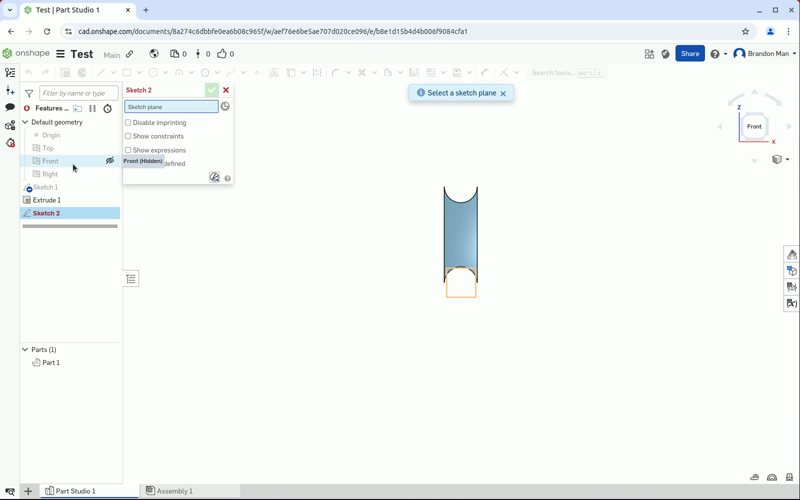
click(73, 163)
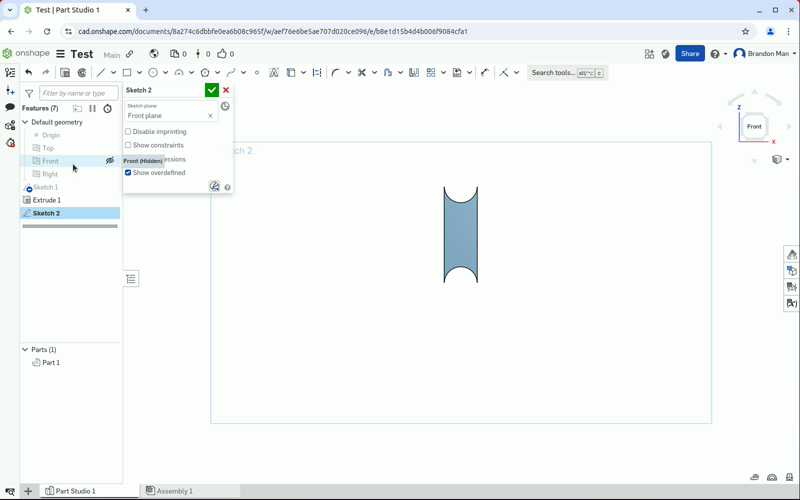
mouse_move(73, 352)
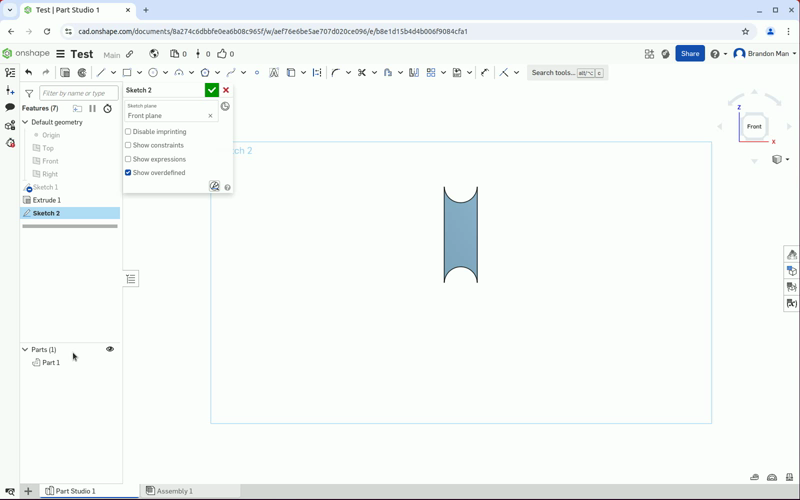
key(y)
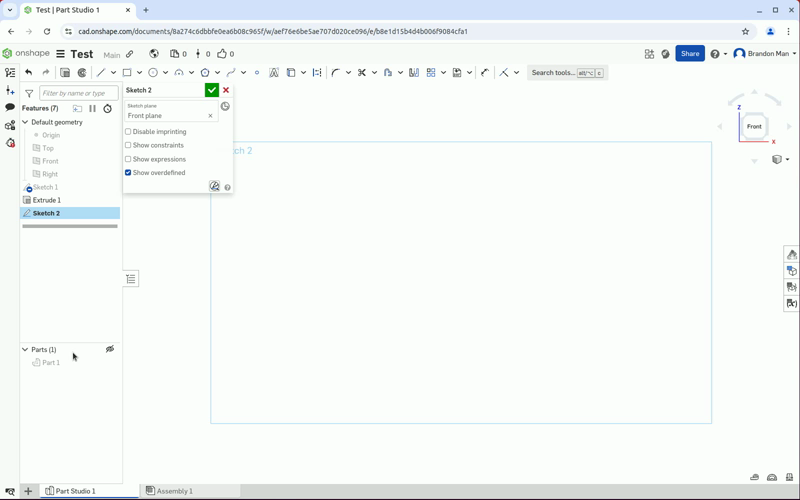
key(c)
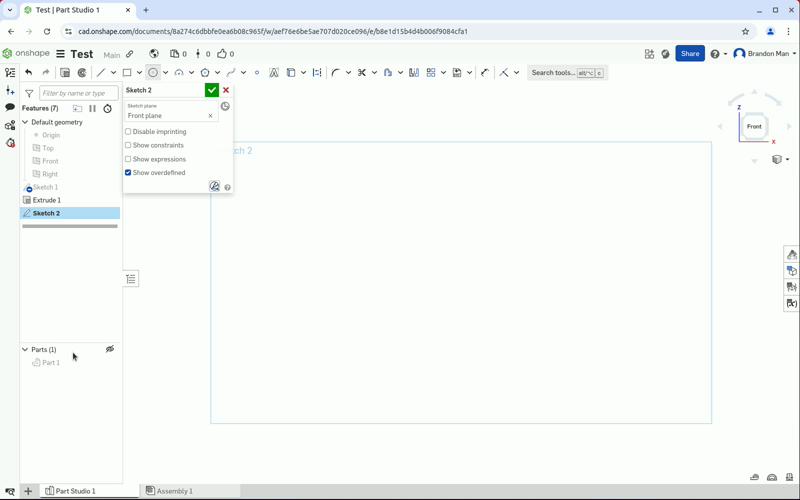
key_down(shift)
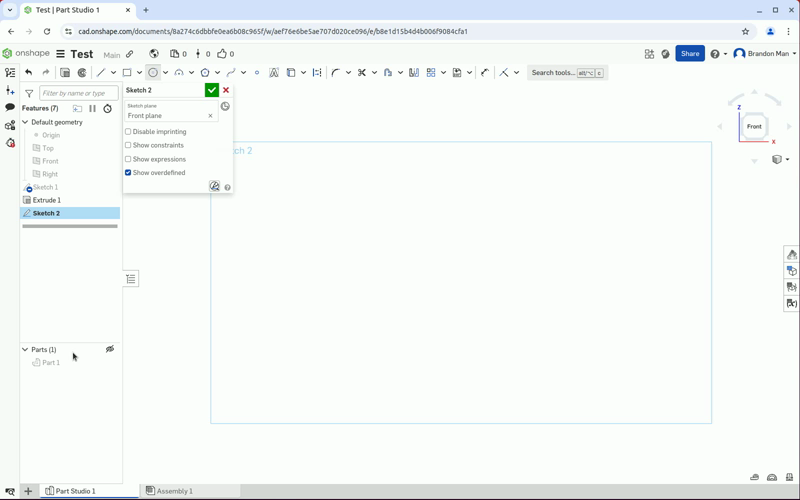
mouse_move(460, 186)
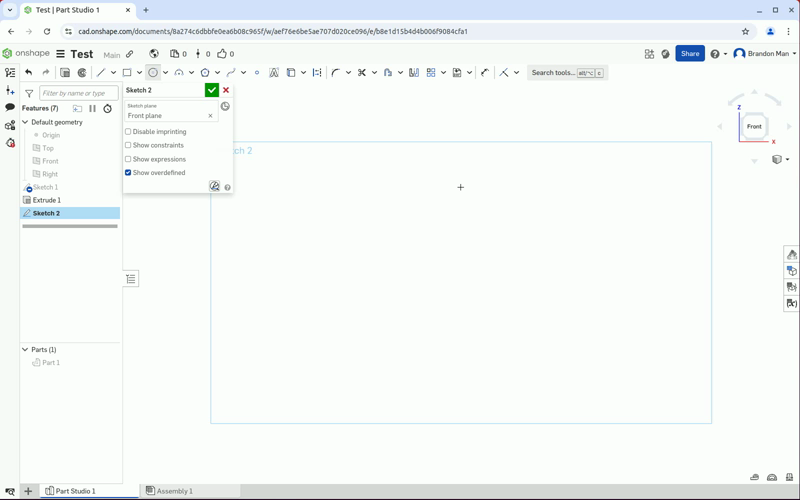
click(460, 186)
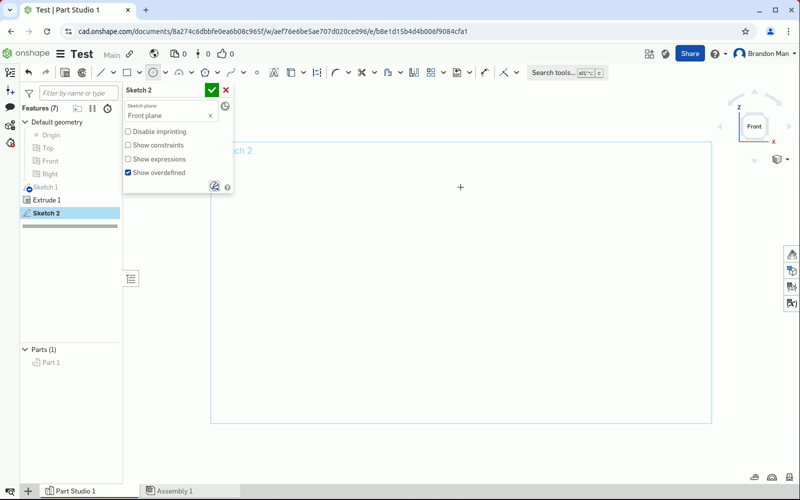
key_up(shift)
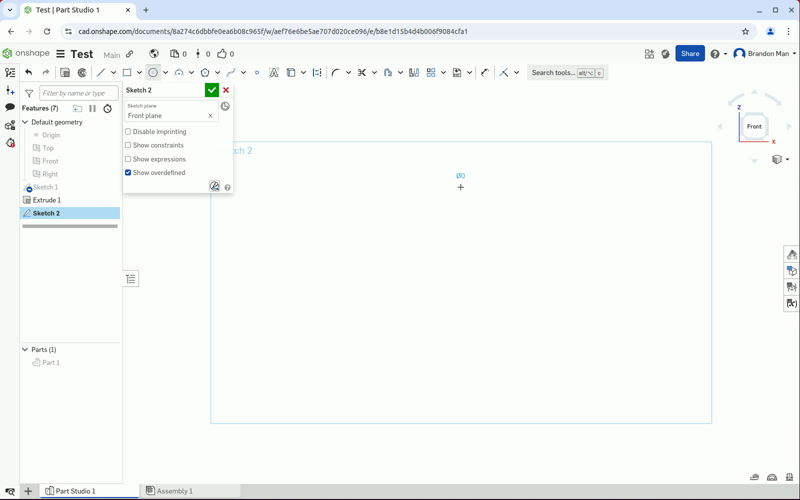
mouse_move(477, 186)
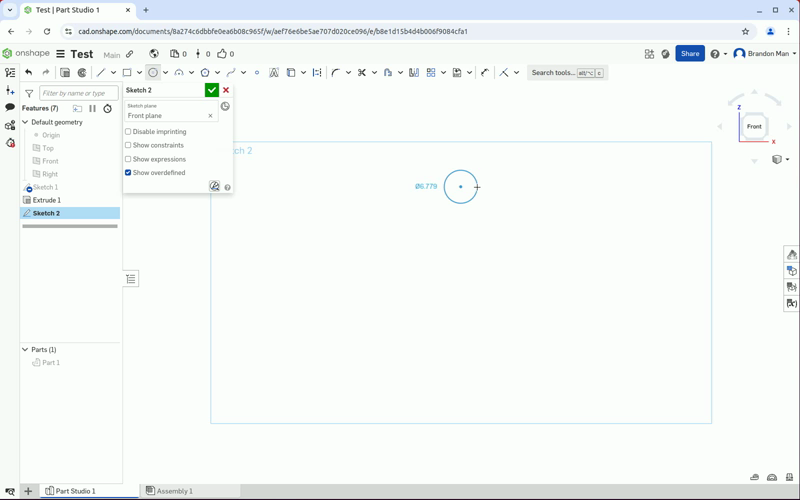
click(477, 186)
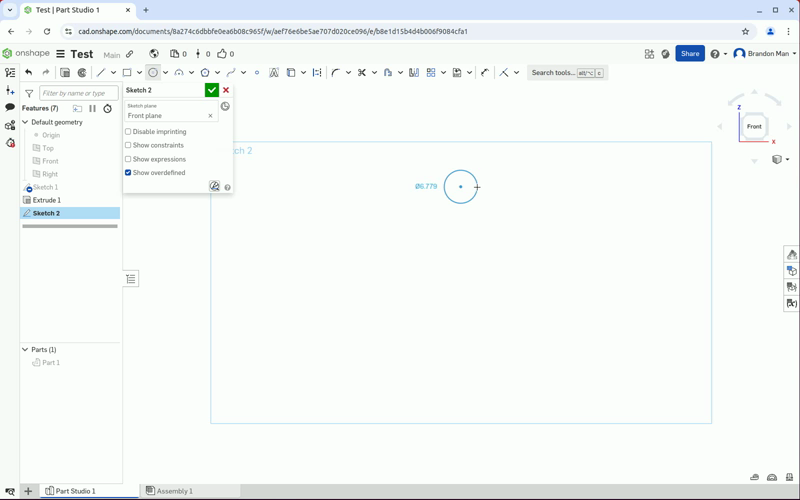
key(esc)
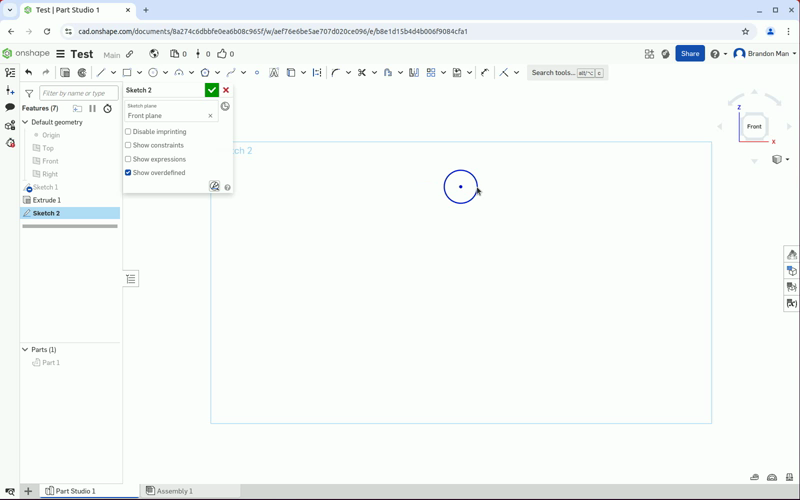
key(c)
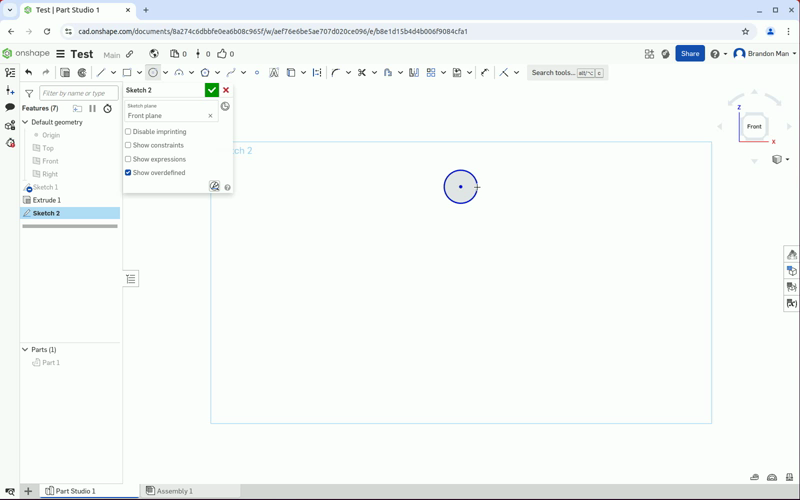
key_down(shift)
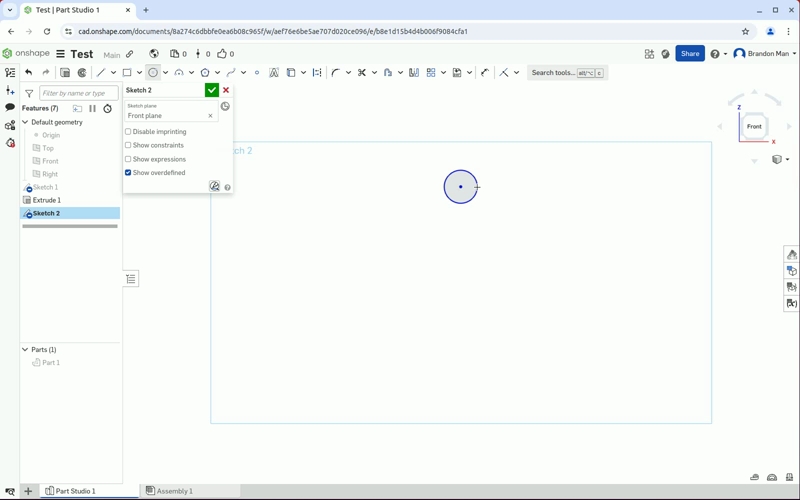
mouse_move(460, 186)
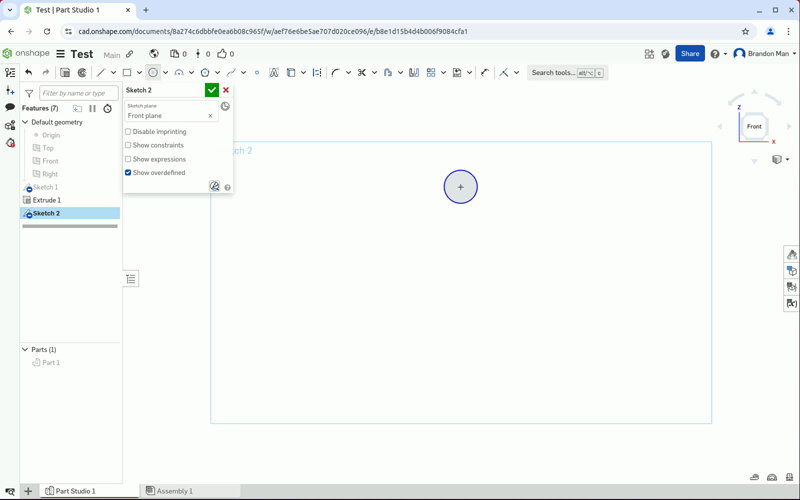
click(460, 186)
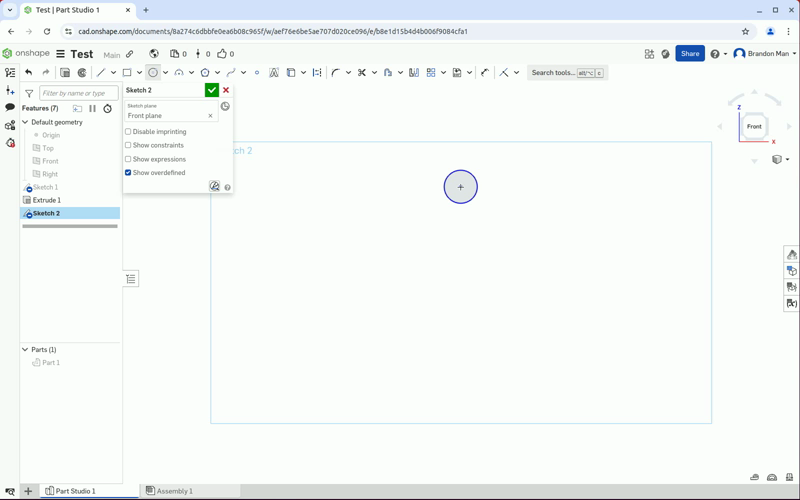
key_up(shift)
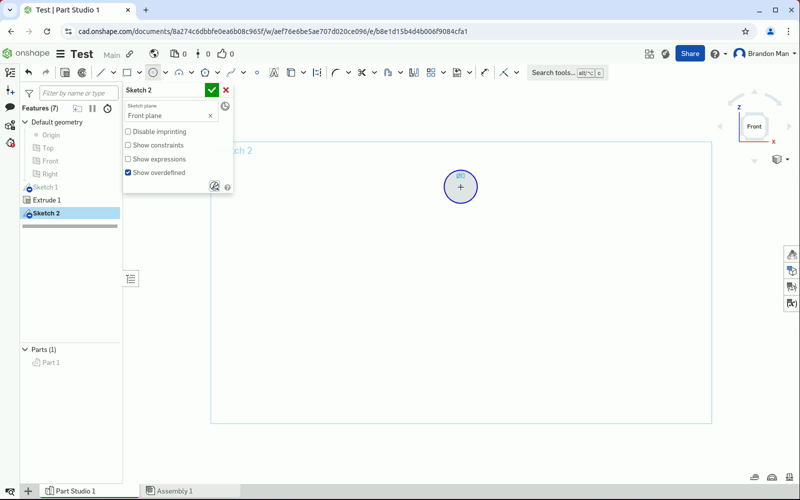
mouse_move(468, 186)
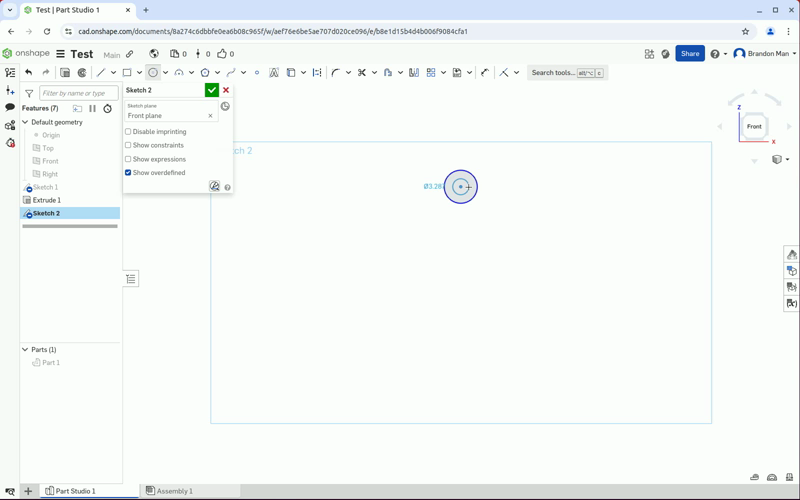
click(468, 186)
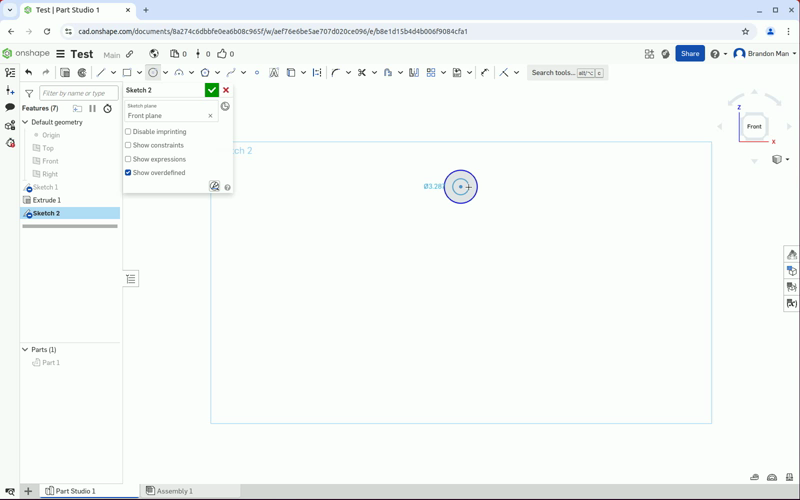
key(esc)
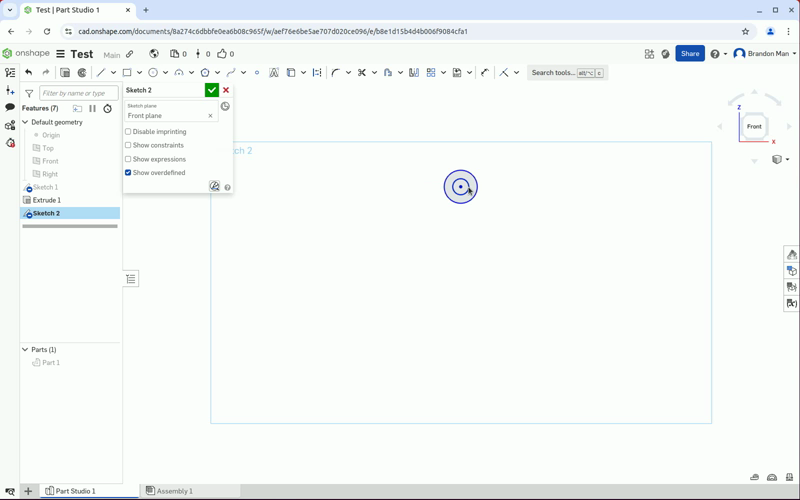
mouse_move(461, 201)
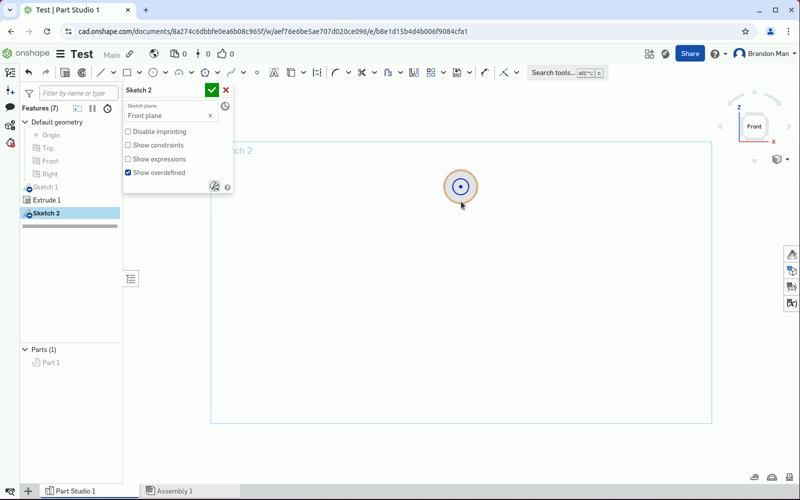
scroll(6)
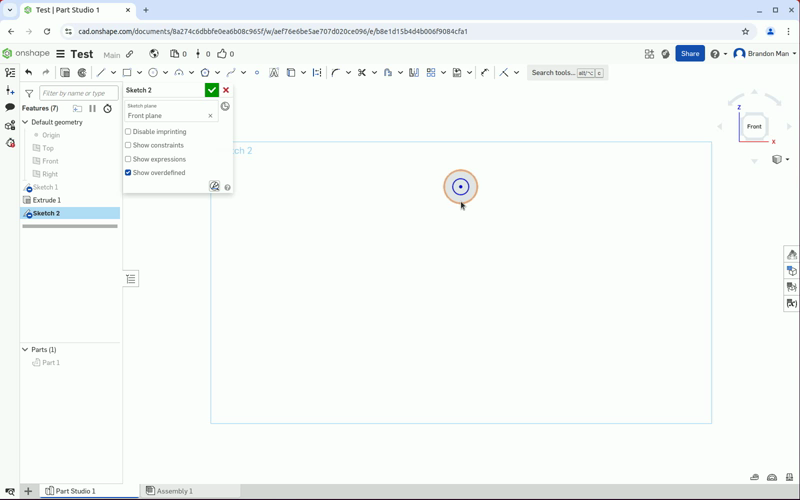
scroll(6)
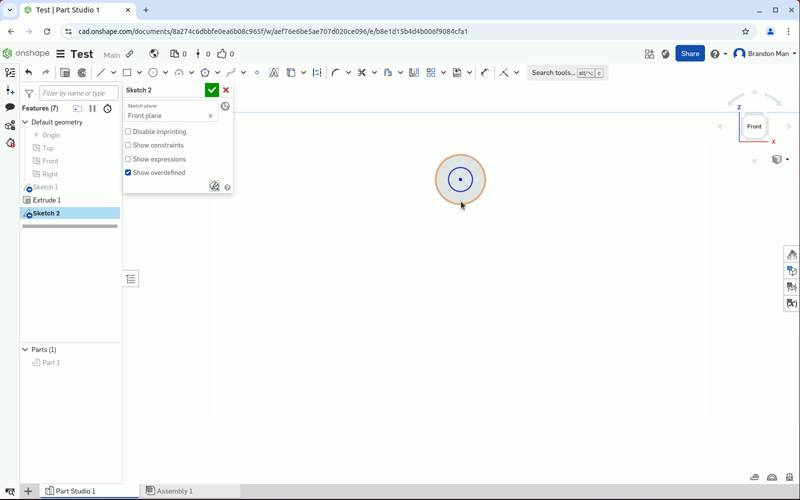
scroll(6)
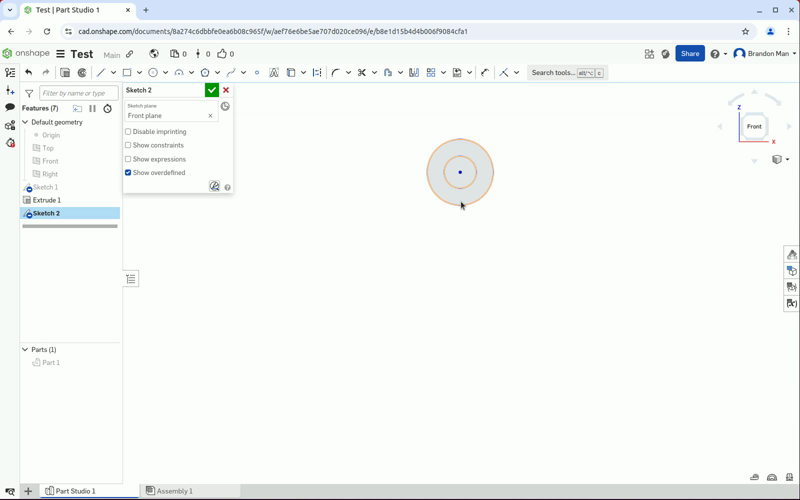
scroll(6)
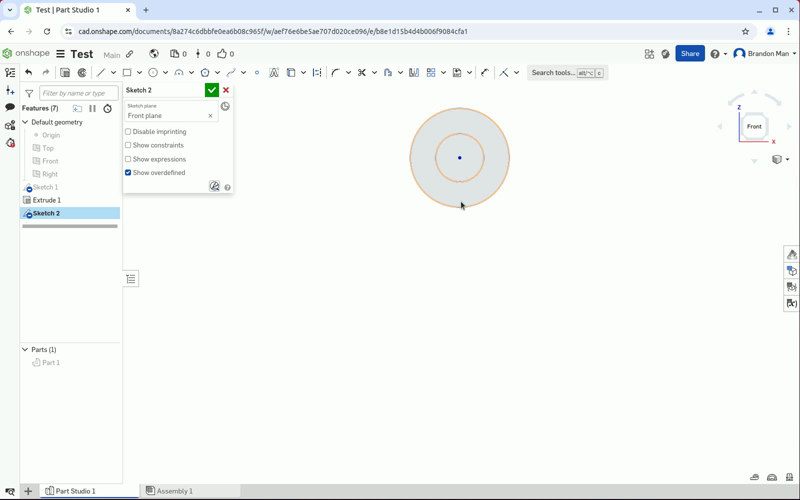
scroll(6)
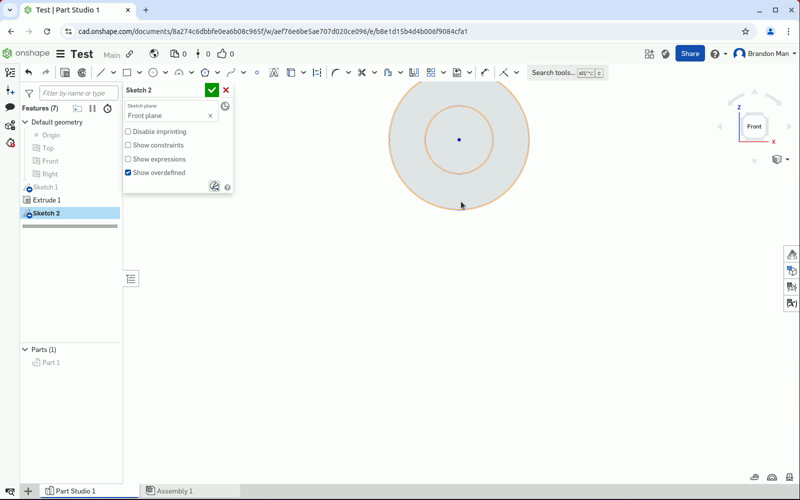
scroll(6)
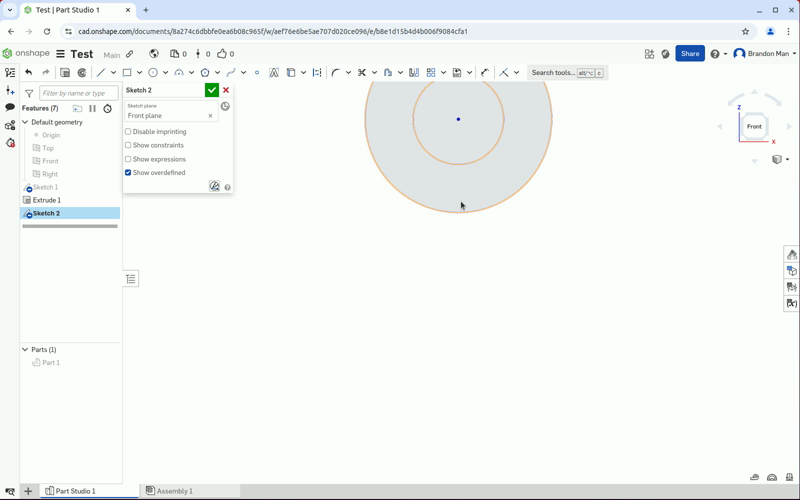
scroll(6)
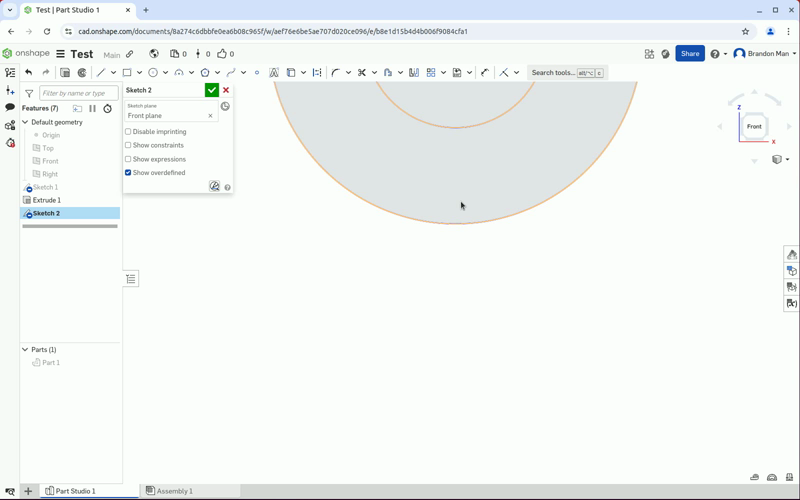
click(461, 201)
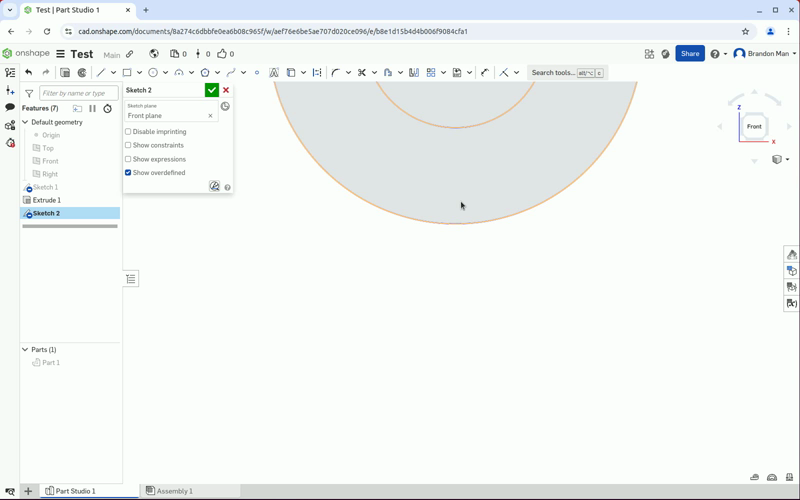
scroll(-6)
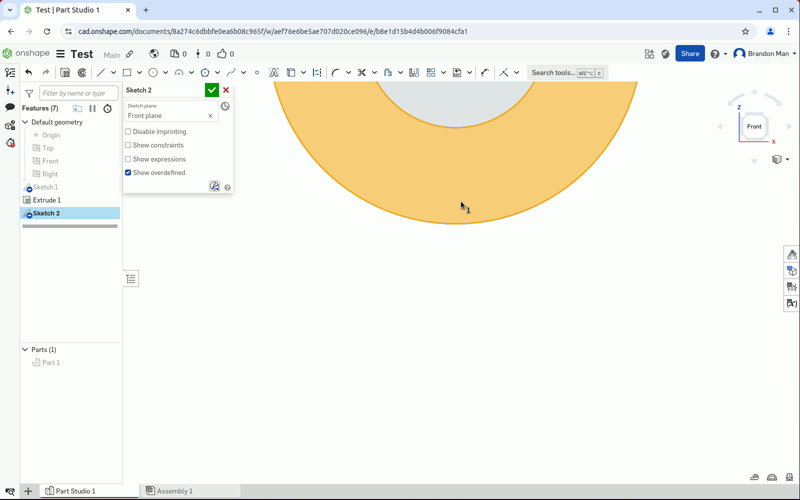
scroll(-6)
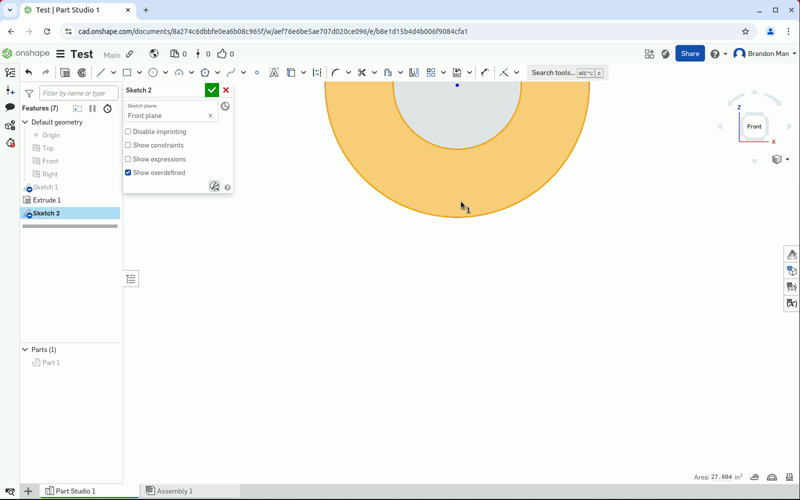
scroll(-6)
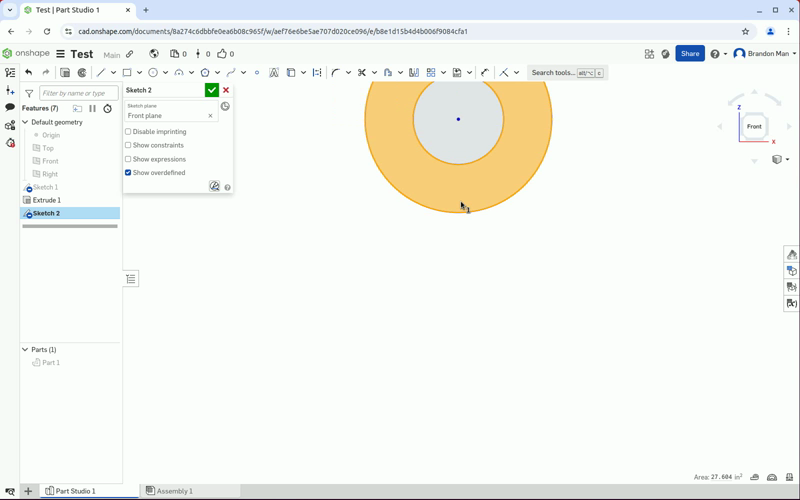
scroll(-6)
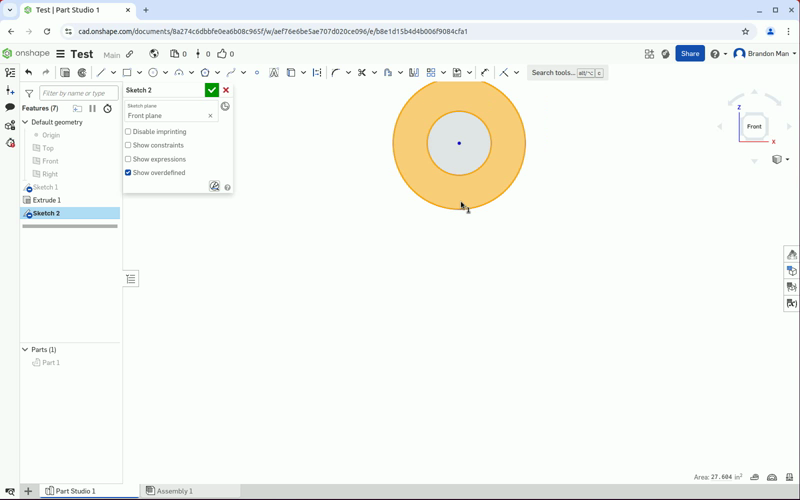
scroll(-6)
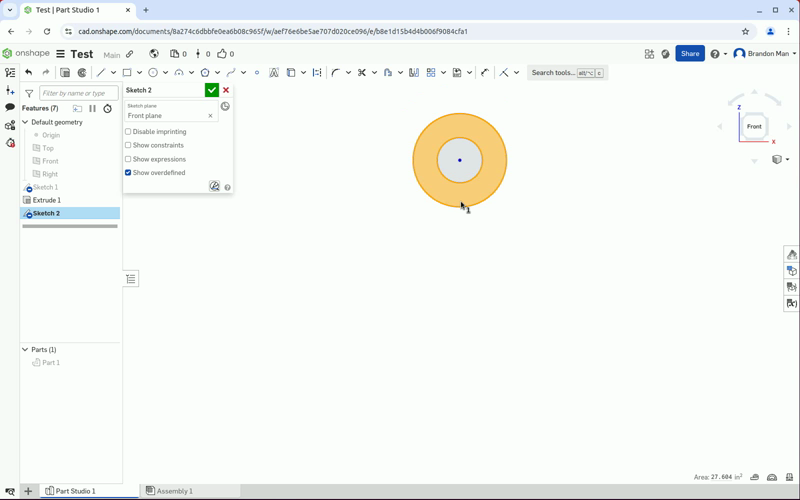
scroll(-6)
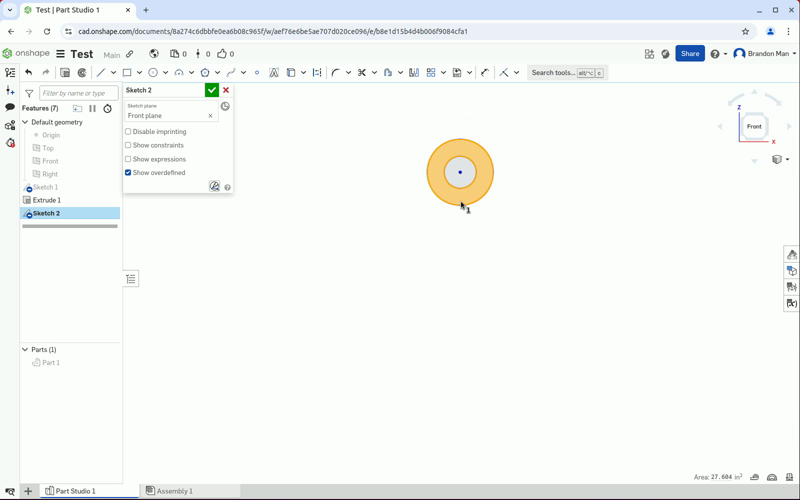
scroll(-6)
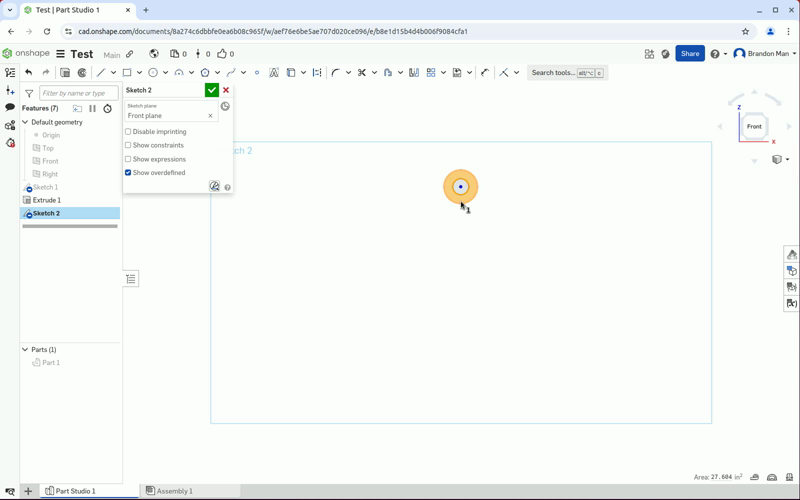
mouse_move(73, 352)
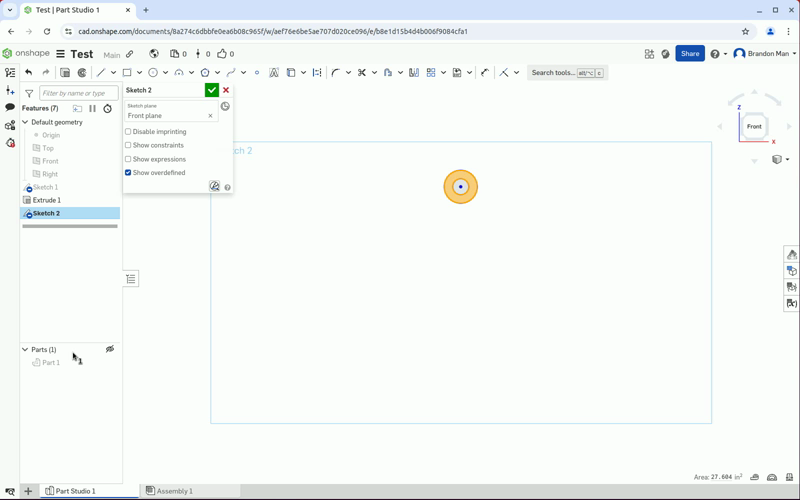
key(shift+y)
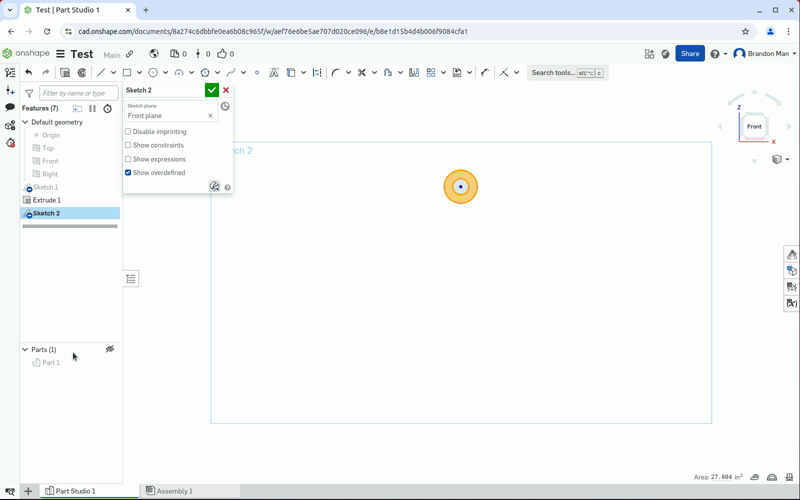
key(shift+e)
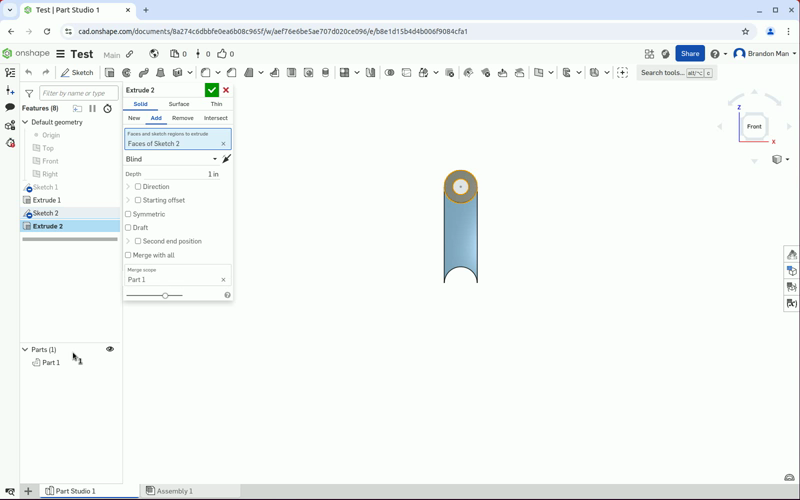
mouse_move(143, 106)
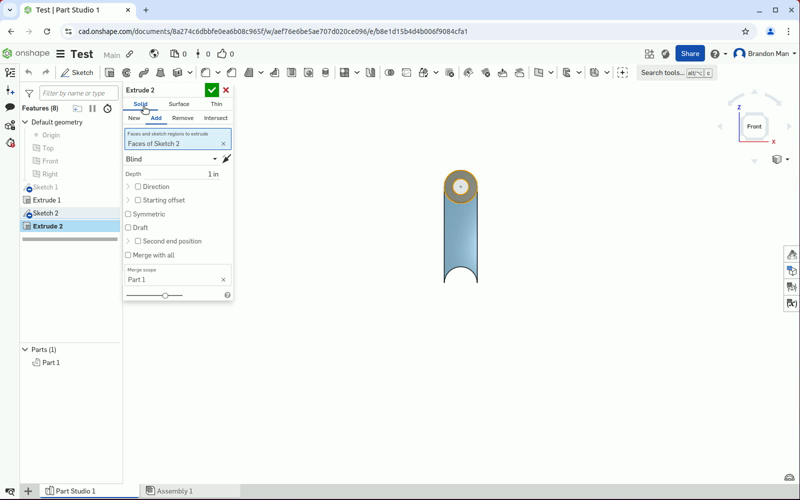
click(143, 106)
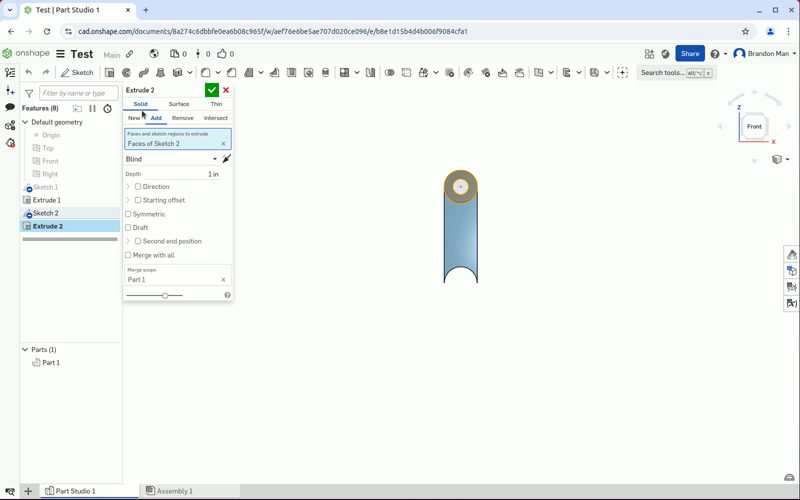
mouse_move(137, 120)
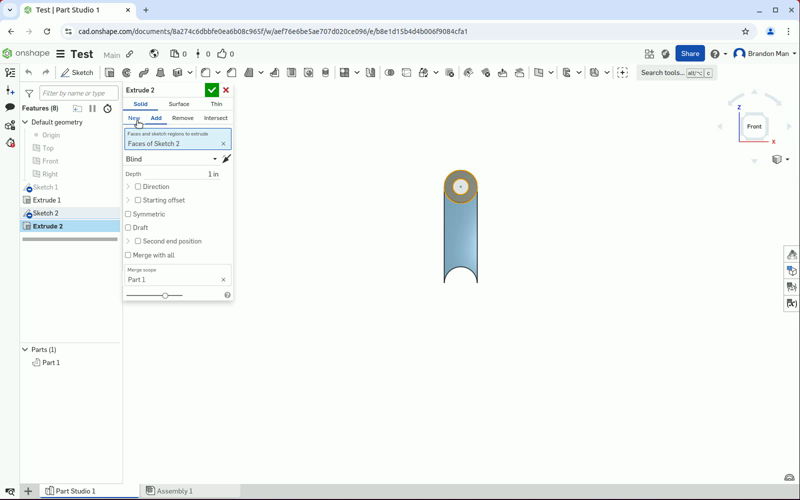
click(137, 120)
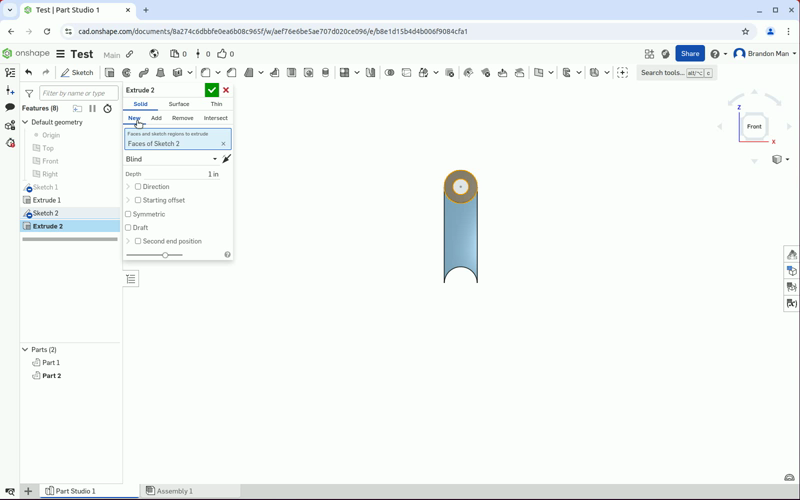
key(tab, 4)
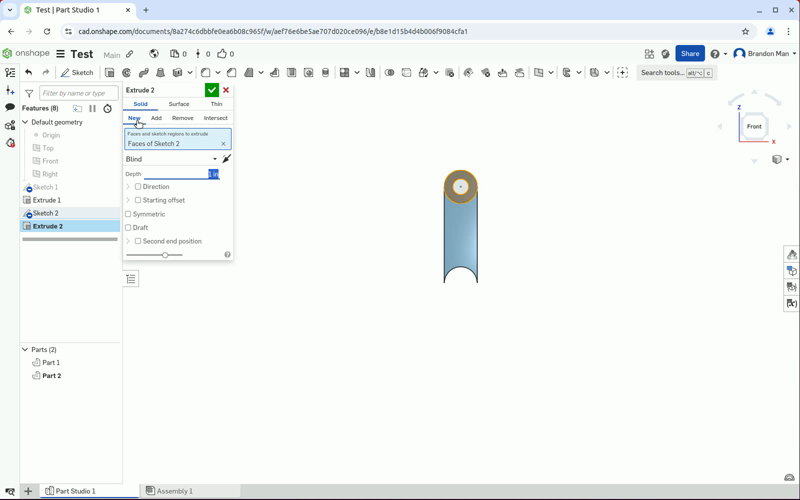
text(3.37)
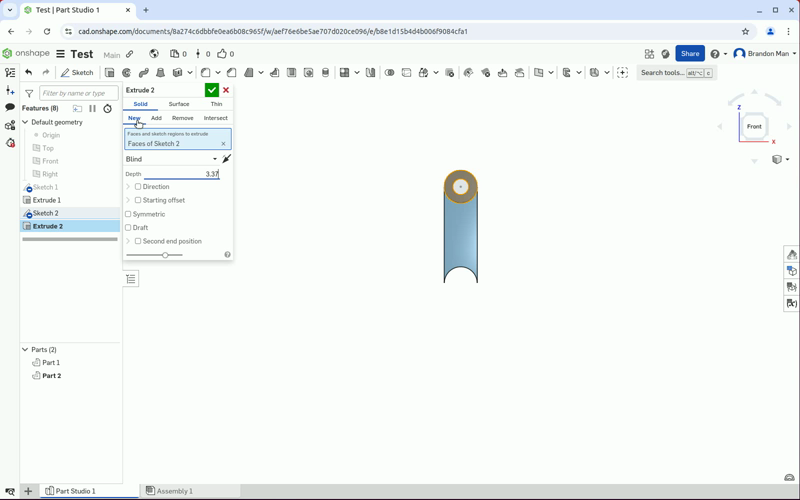
key(enter)
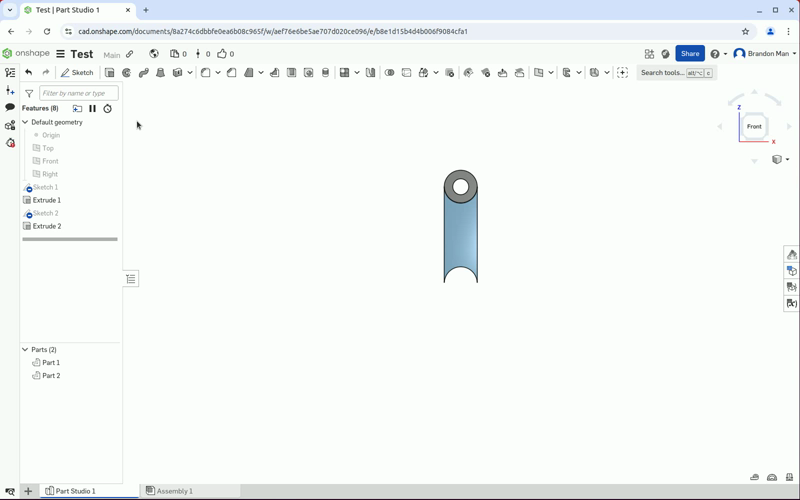
key(shift+h)
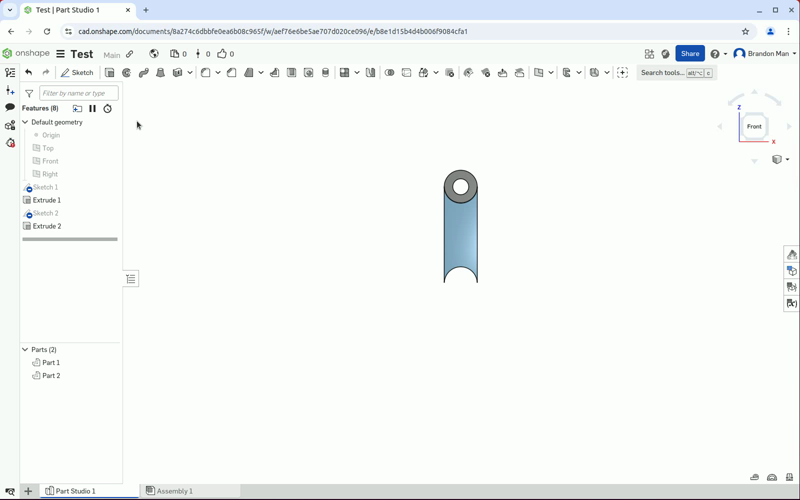
key(shift+h)
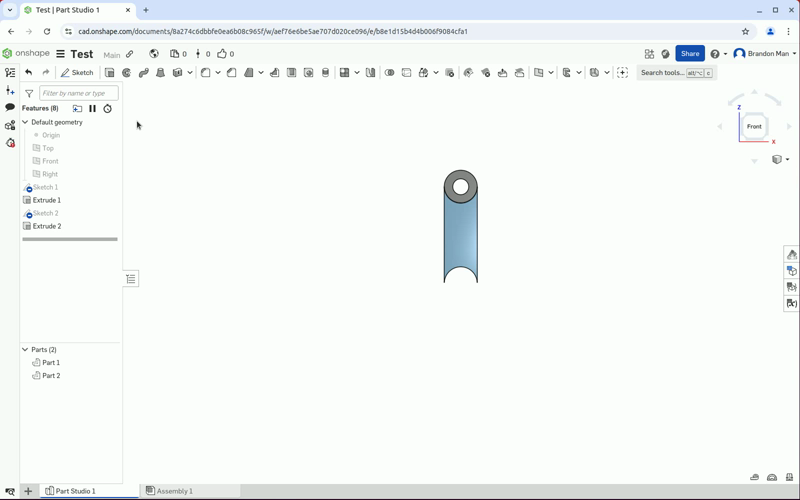
mouse_move(73, 189)
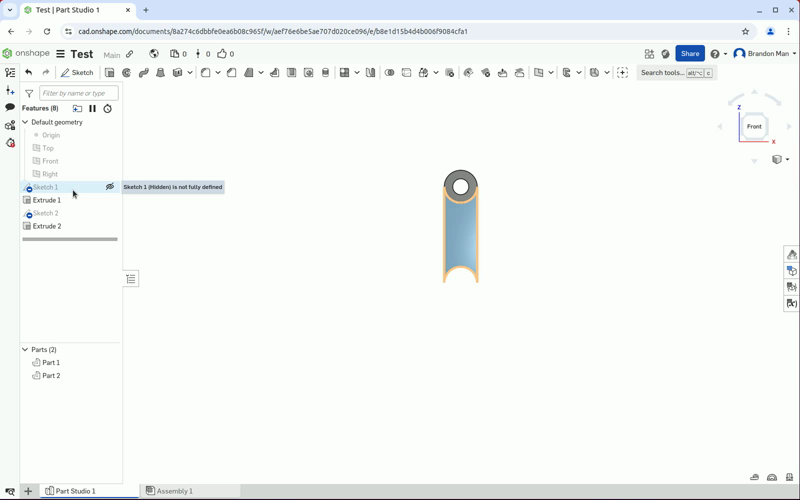
click(73, 189)
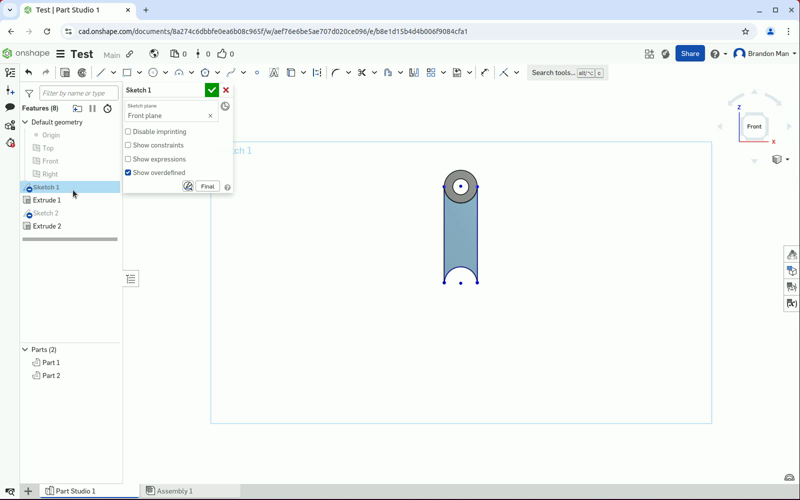
mouse_move(229, 92)
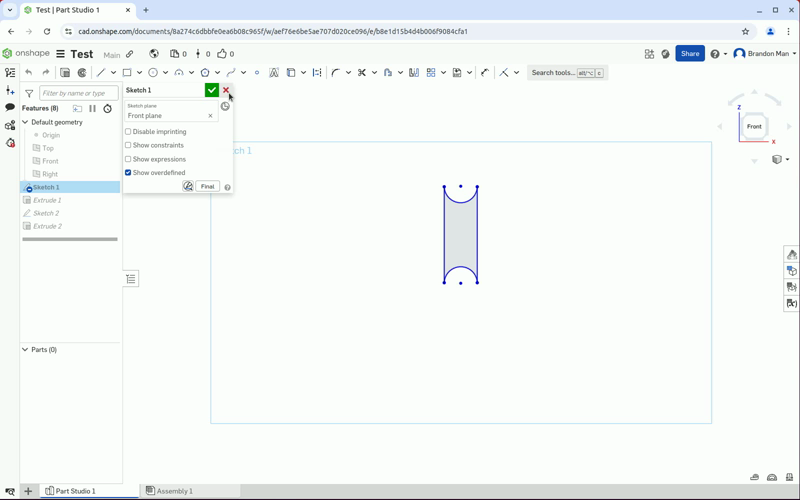
click(229, 92)
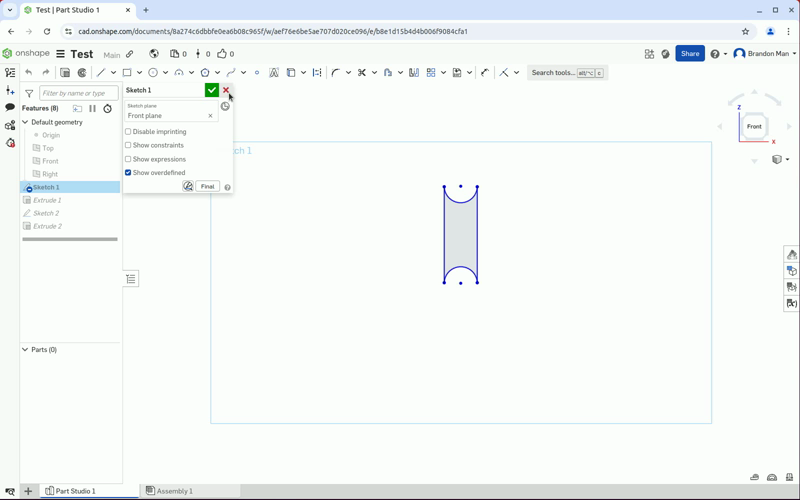
key(shift+s)
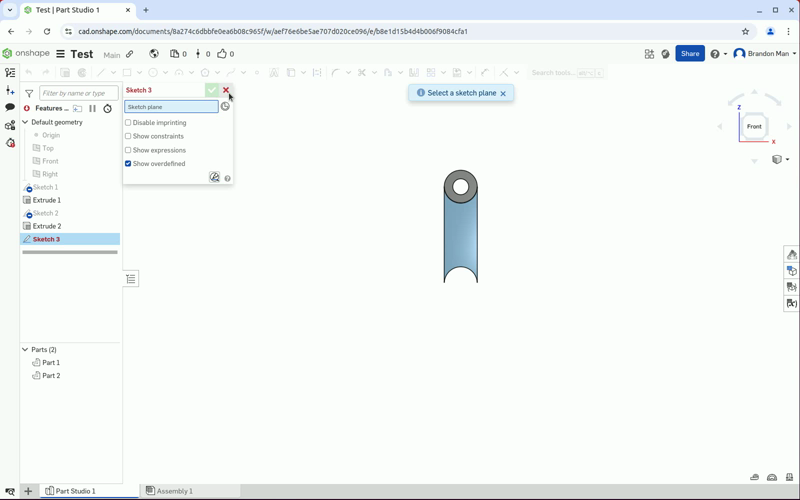
mouse_move(73, 163)
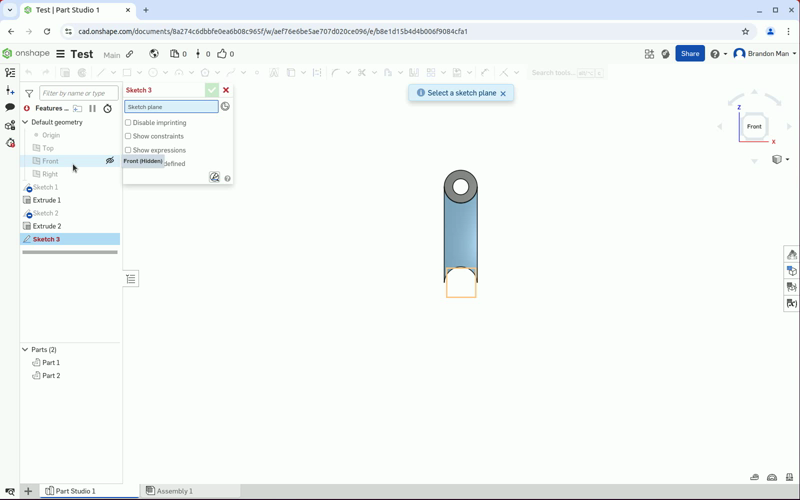
click(73, 163)
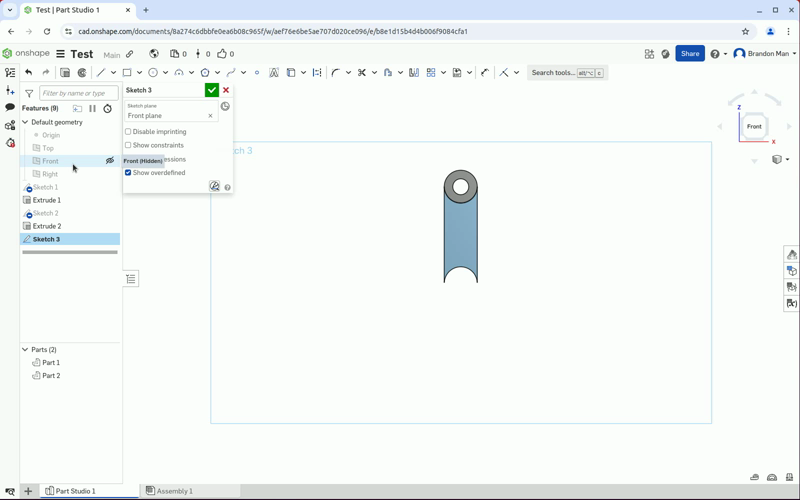
mouse_move(73, 352)
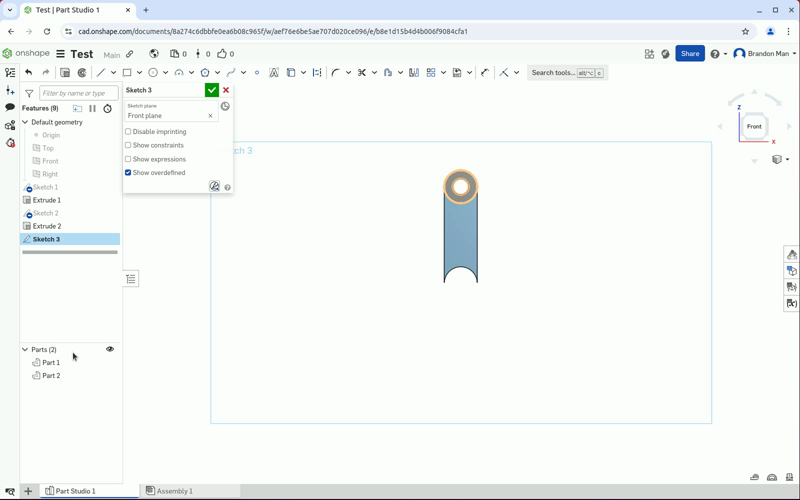
key(y)
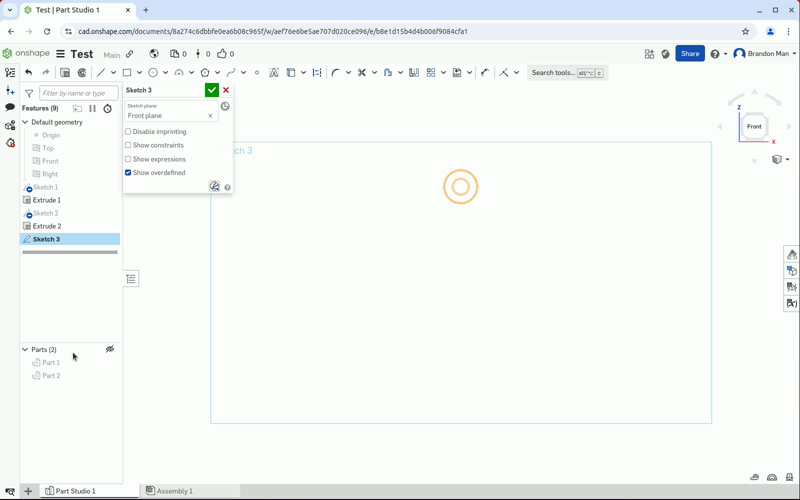
key(c)
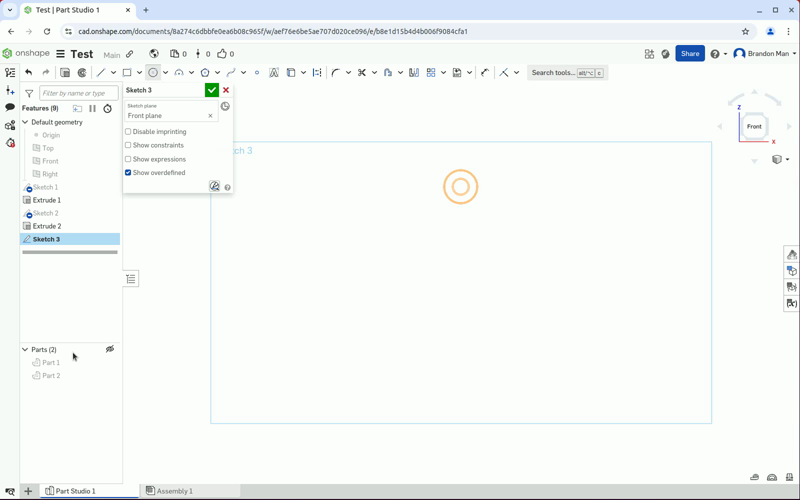
key_down(shift)
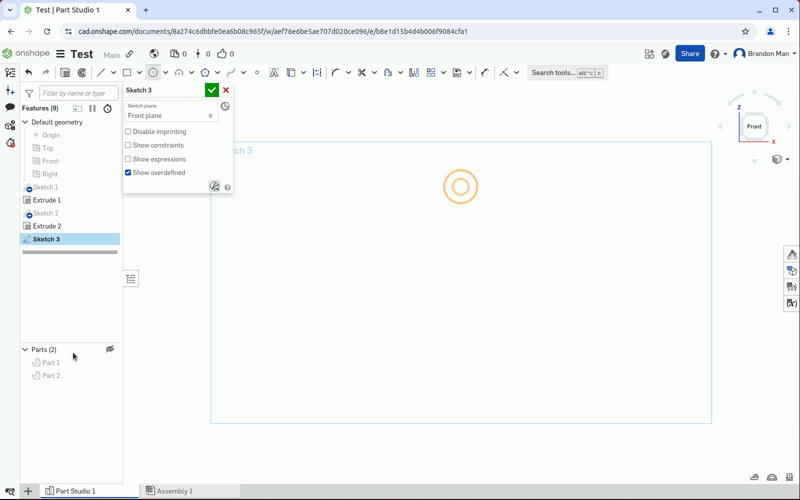
mouse_move(460, 282)
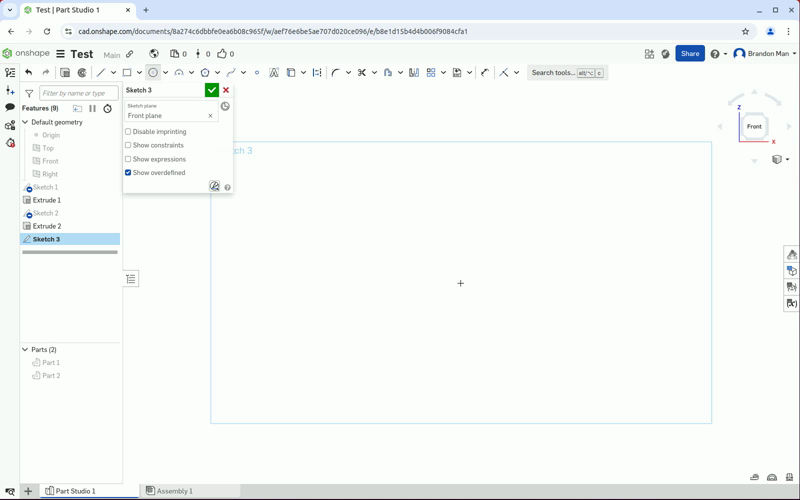
click(460, 282)
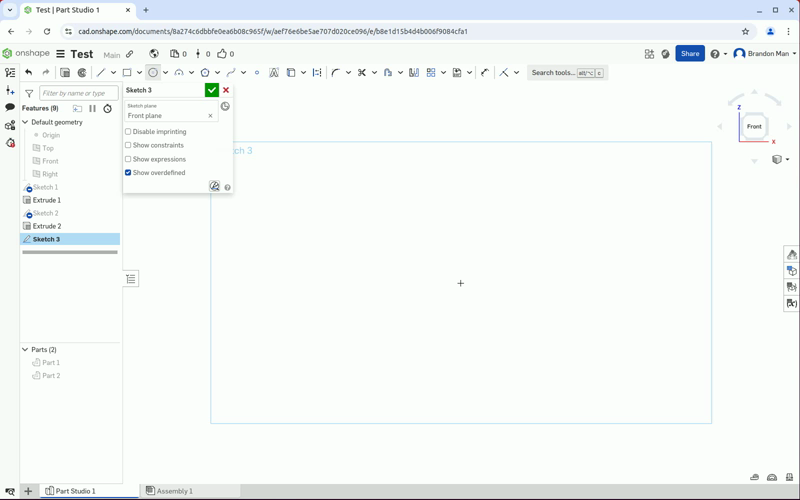
key_up(shift)
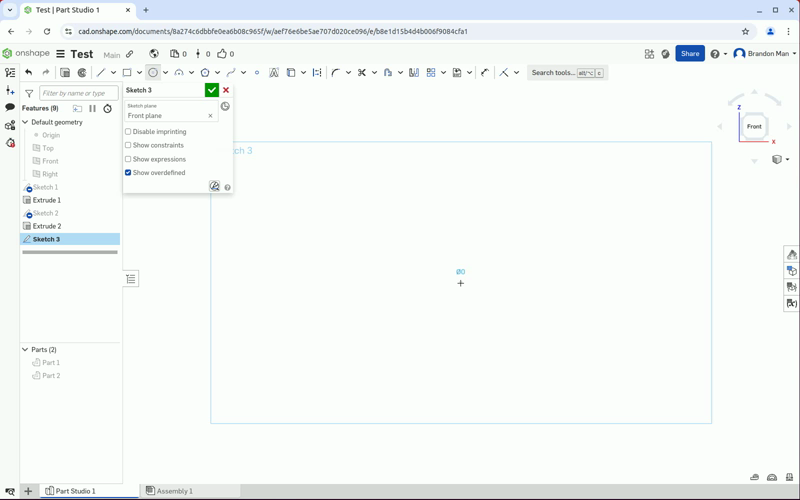
mouse_move(477, 282)
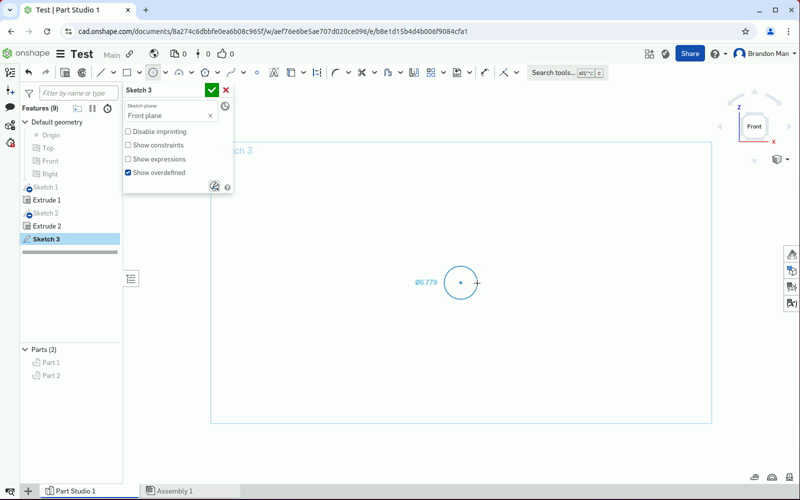
click(477, 282)
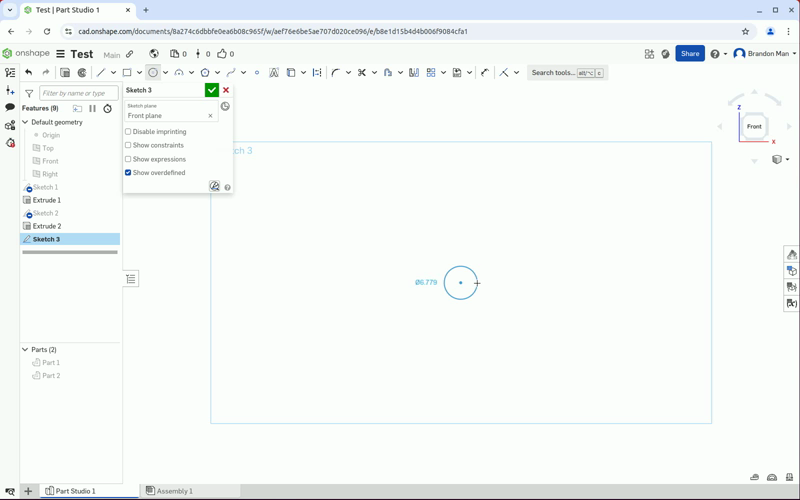
key(esc)
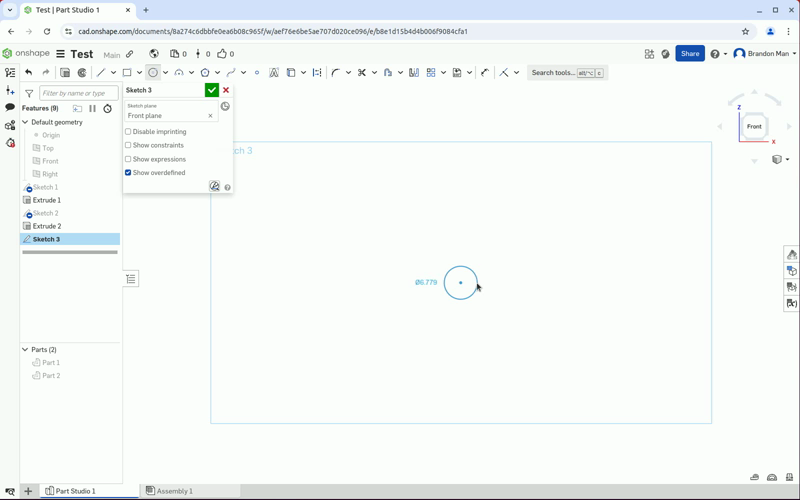
key(c)
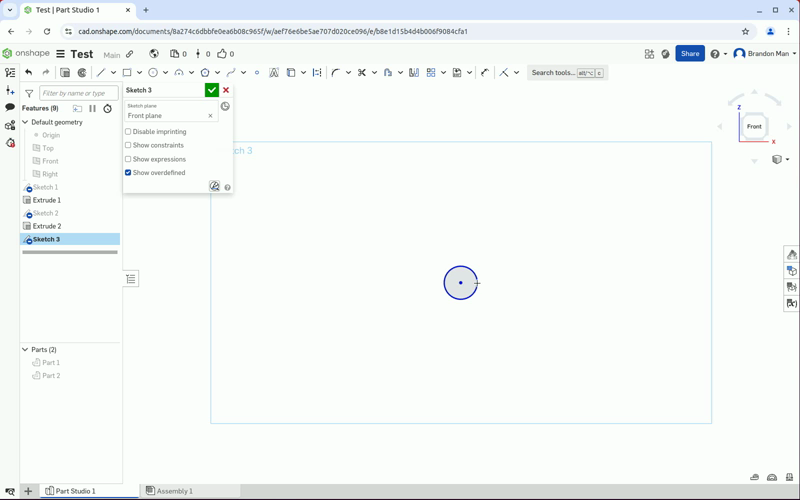
key_down(shift)
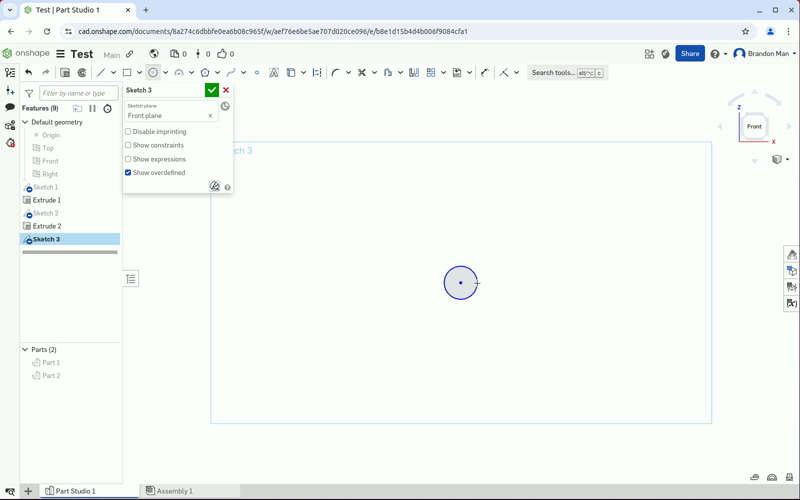
mouse_move(460, 282)
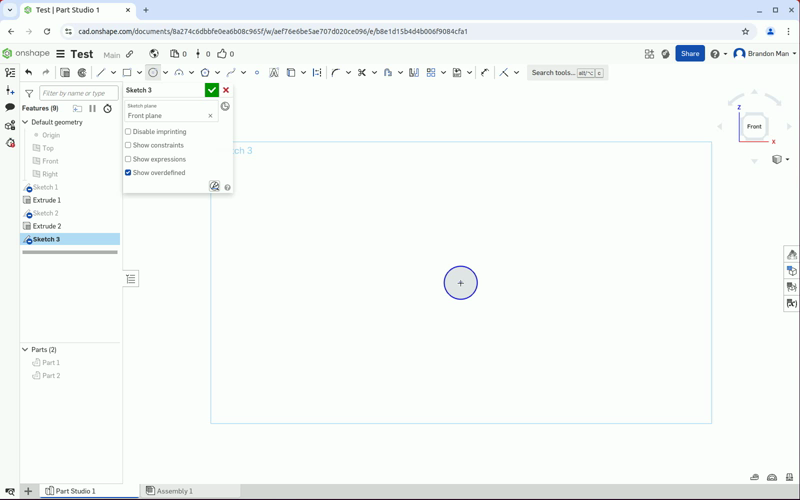
click(460, 282)
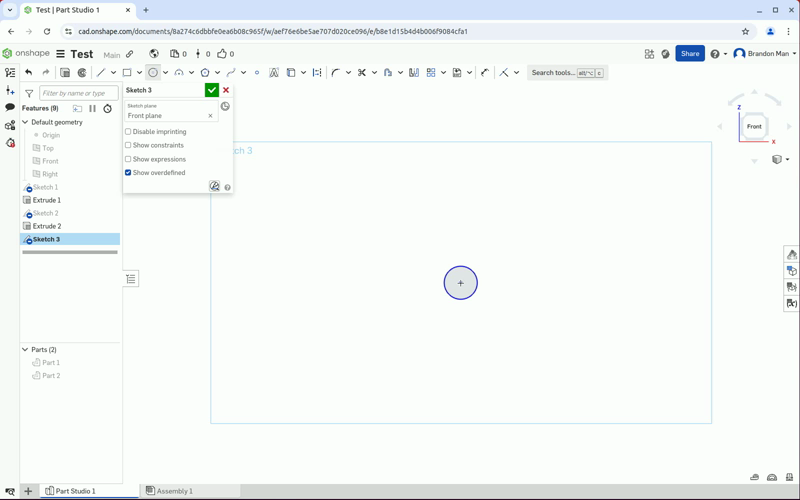
key_up(shift)
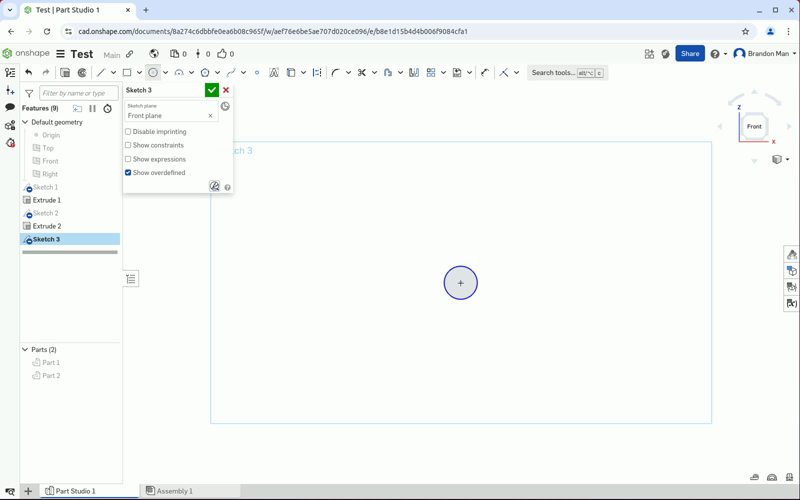
mouse_move(468, 282)
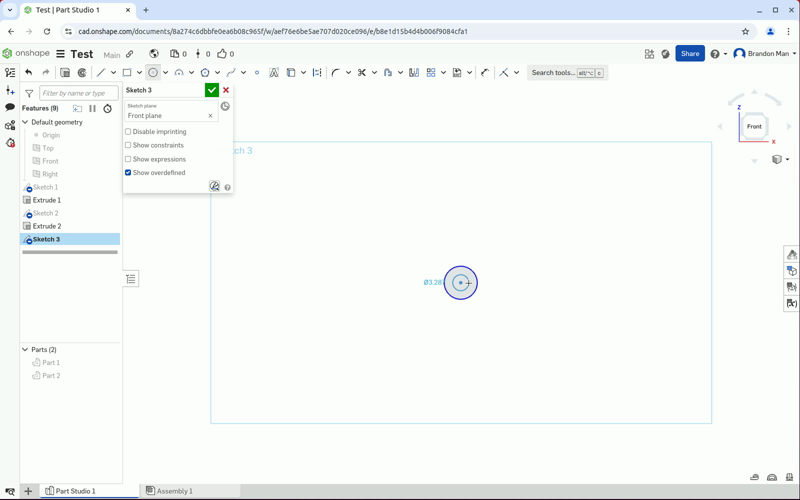
click(468, 282)
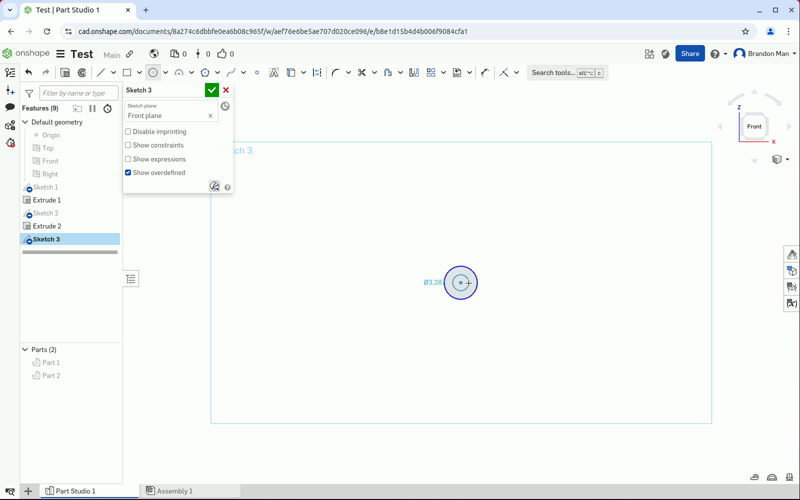
key(esc)
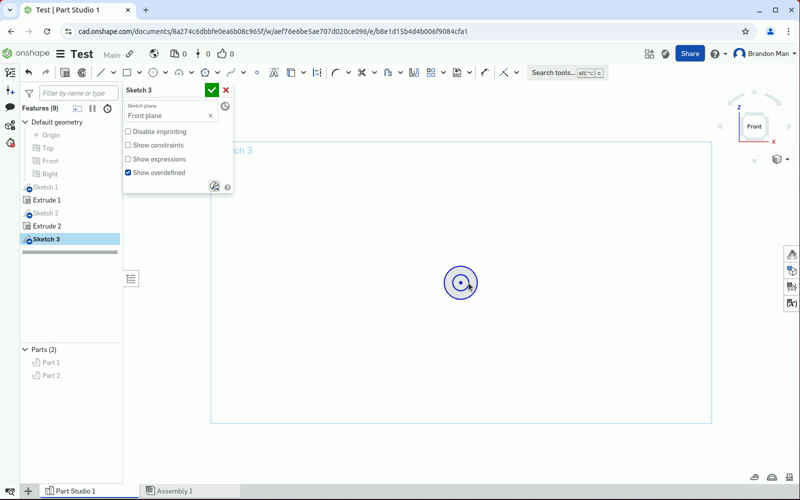
mouse_move(473, 289)
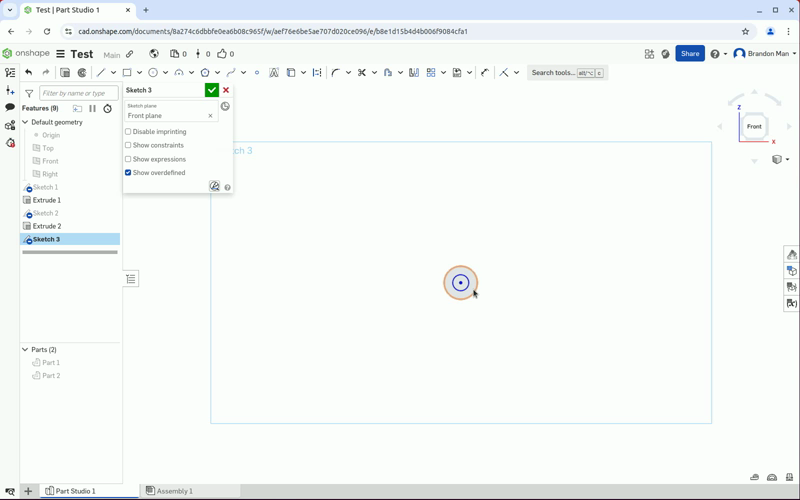
scroll(6)
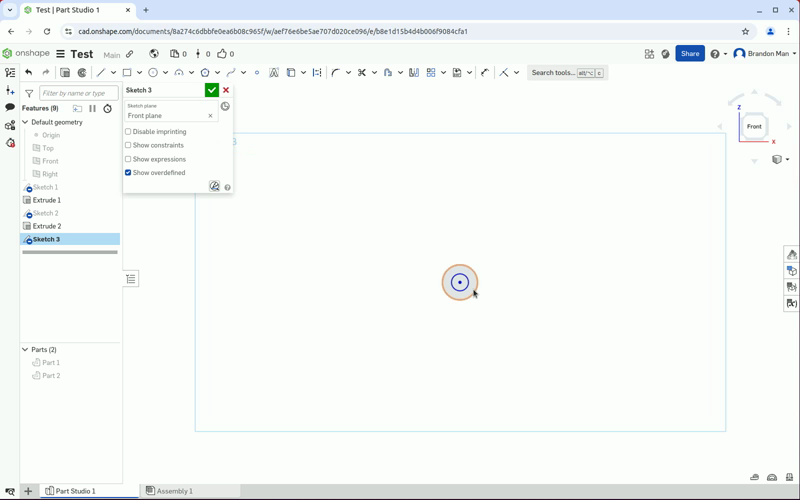
scroll(6)
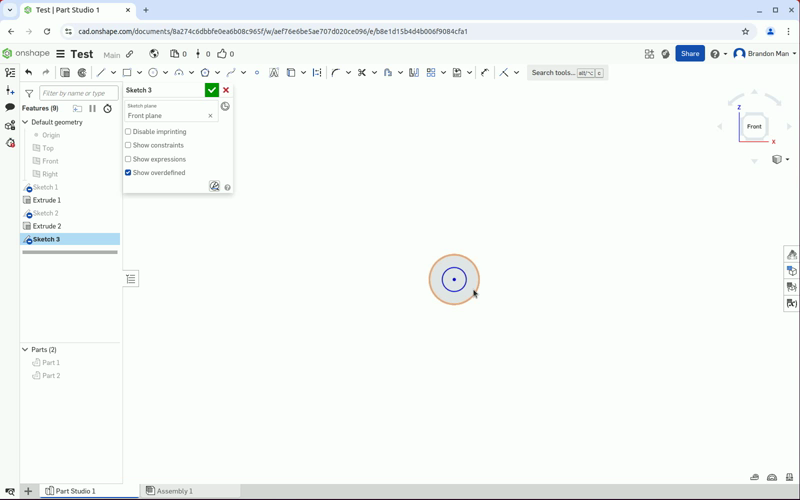
scroll(6)
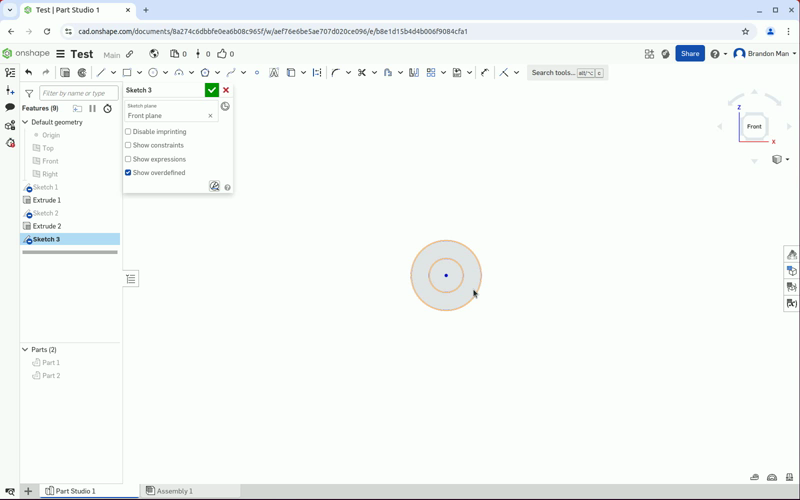
scroll(6)
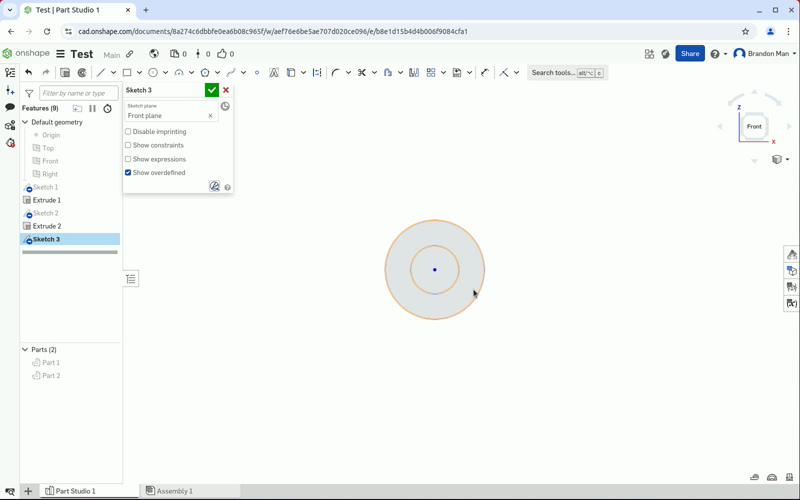
scroll(6)
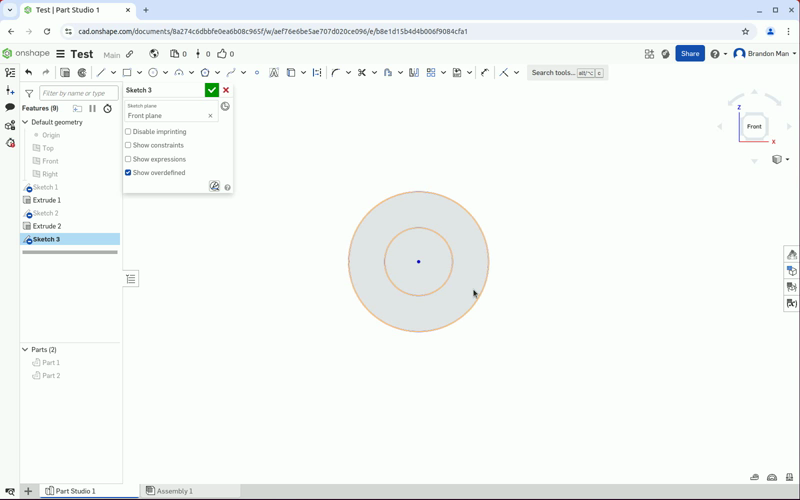
scroll(6)
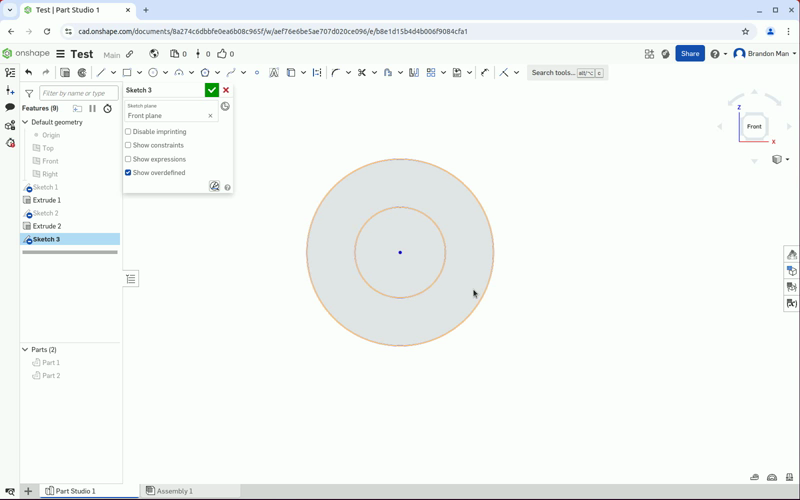
scroll(6)
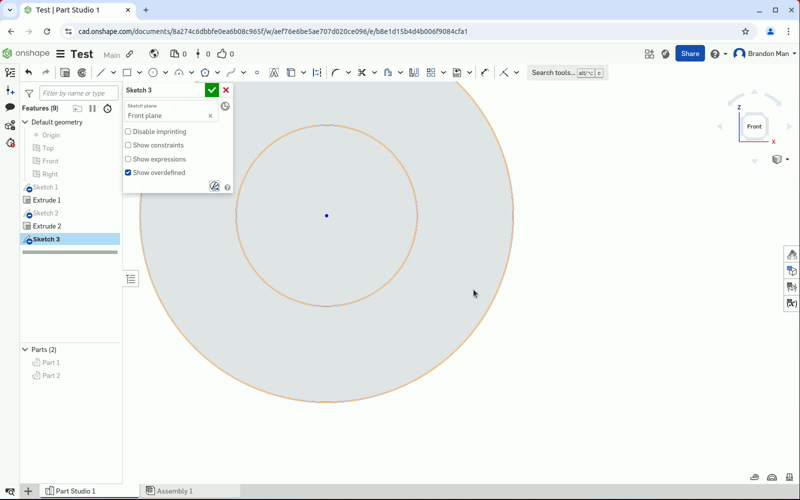
click(473, 289)
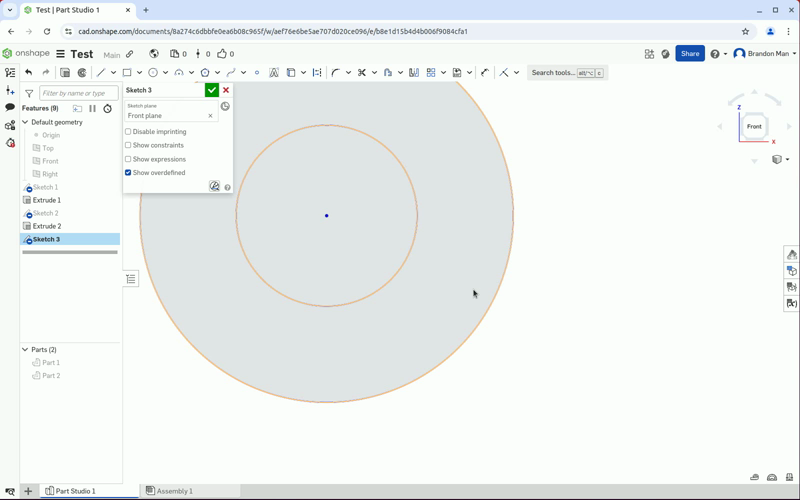
scroll(-6)
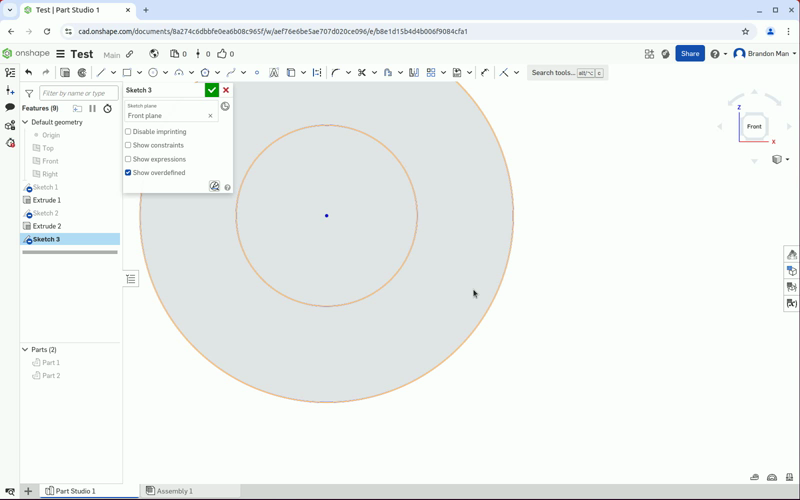
scroll(-6)
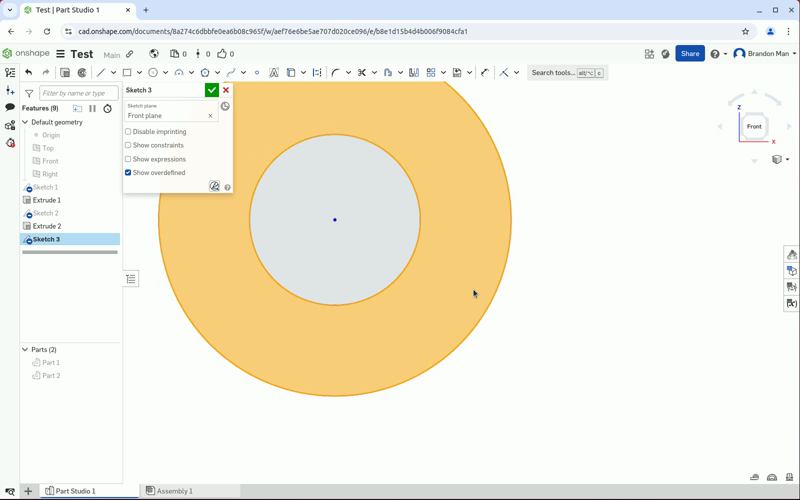
scroll(-6)
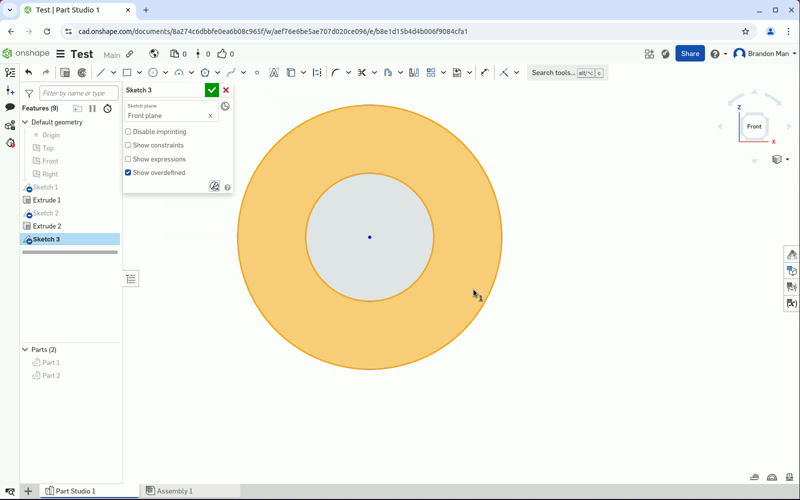
scroll(-6)
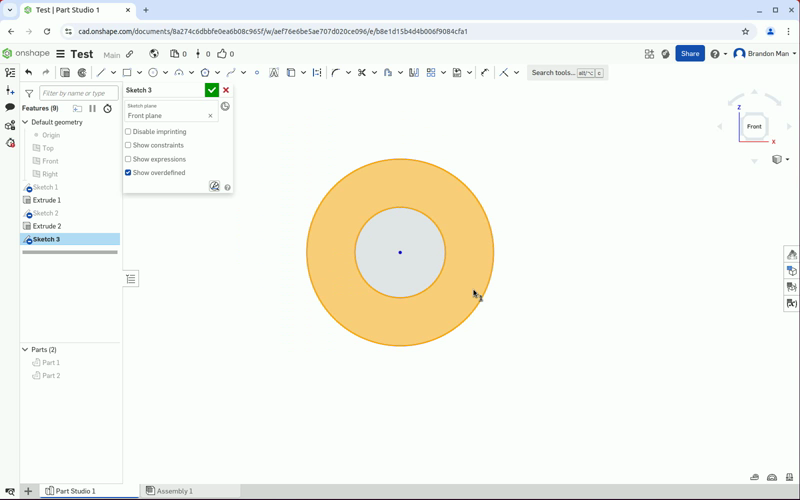
scroll(-6)
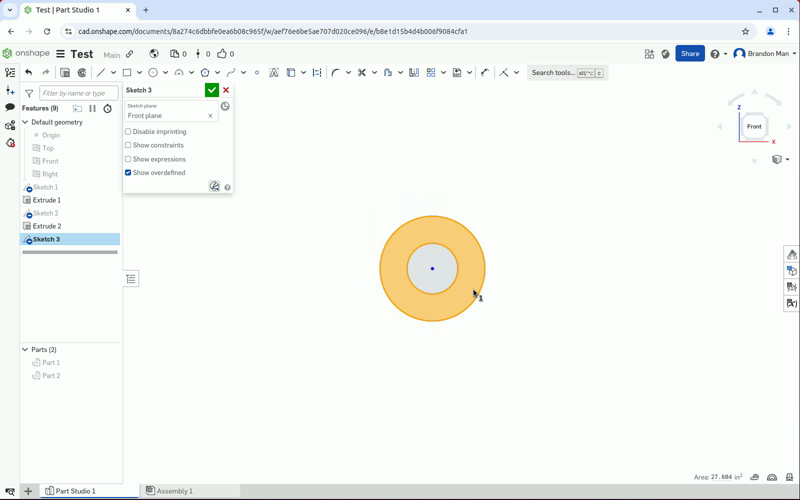
scroll(-6)
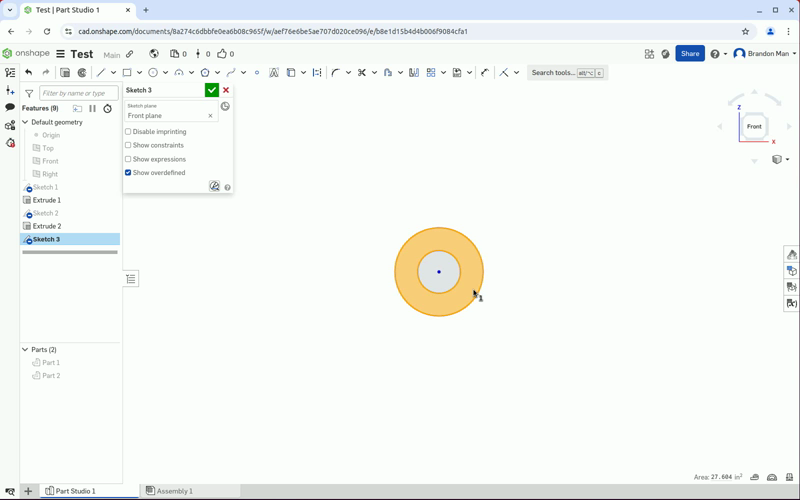
scroll(-6)
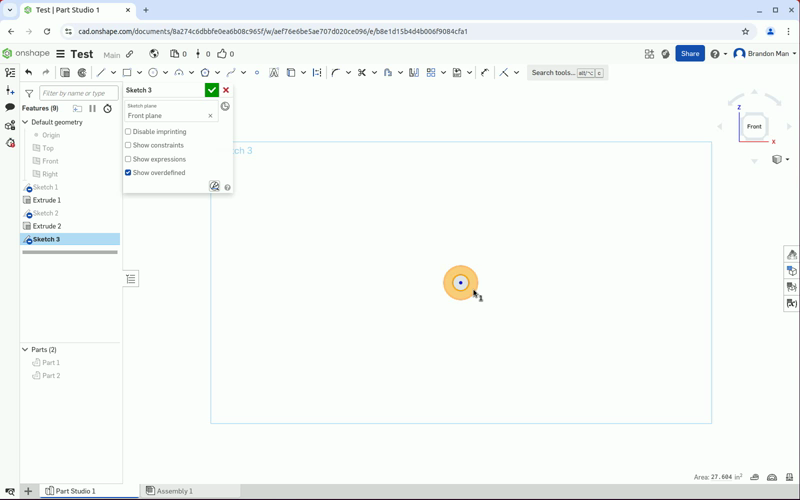
mouse_move(73, 352)
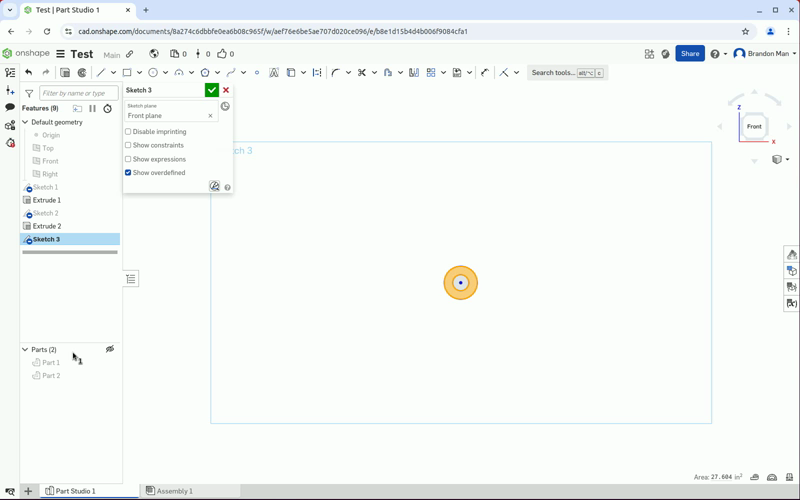
key(shift+y)
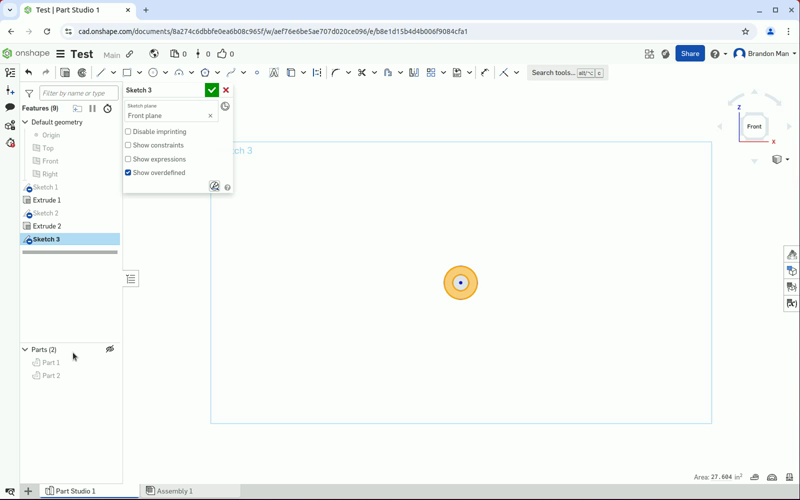
key(shift+e)
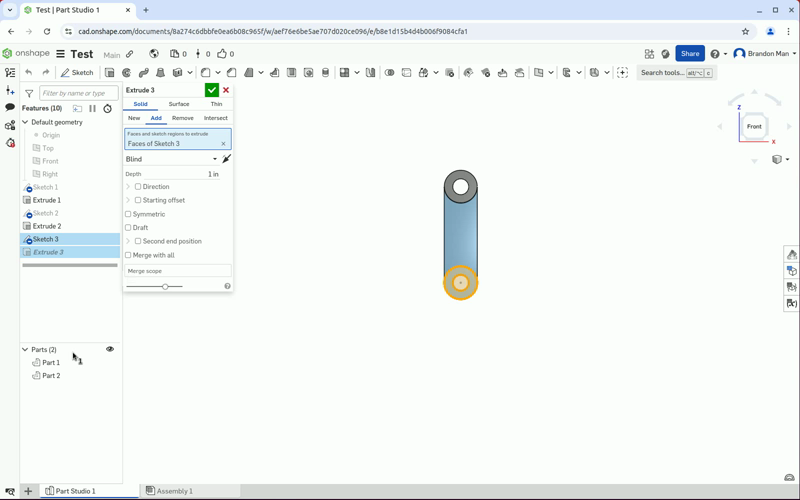
mouse_move(143, 106)
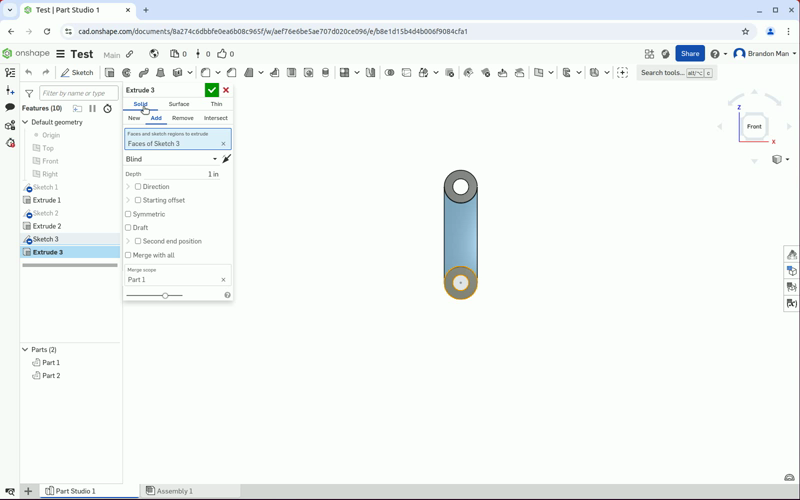
click(143, 106)
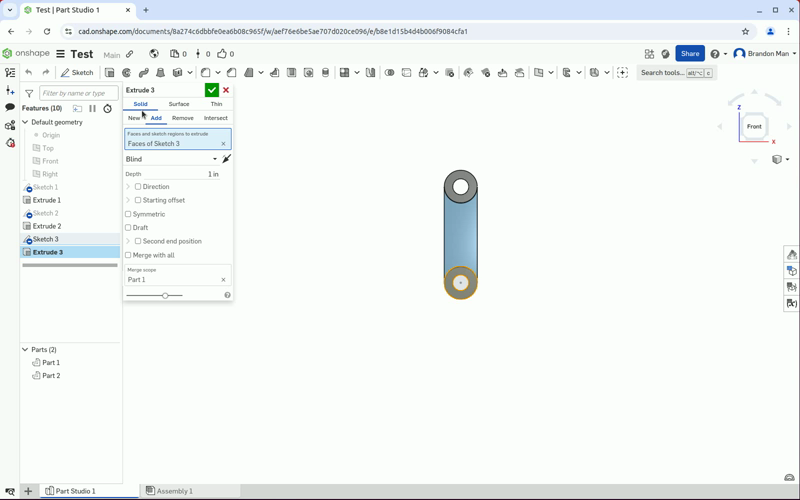
mouse_move(137, 120)
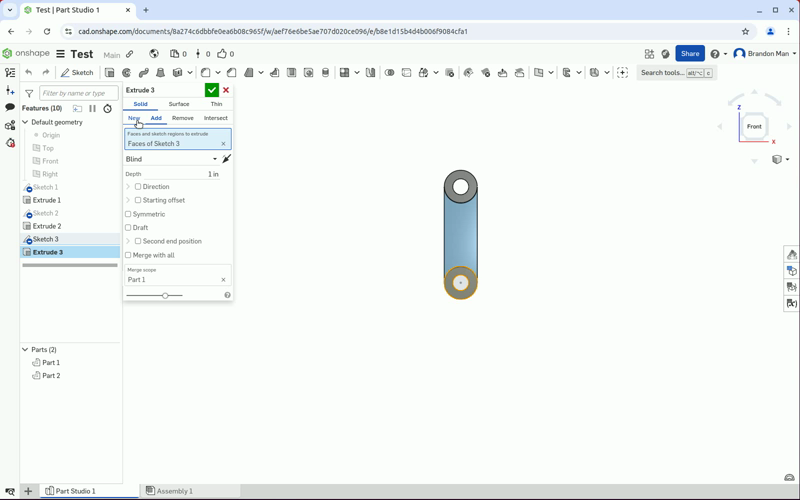
click(137, 120)
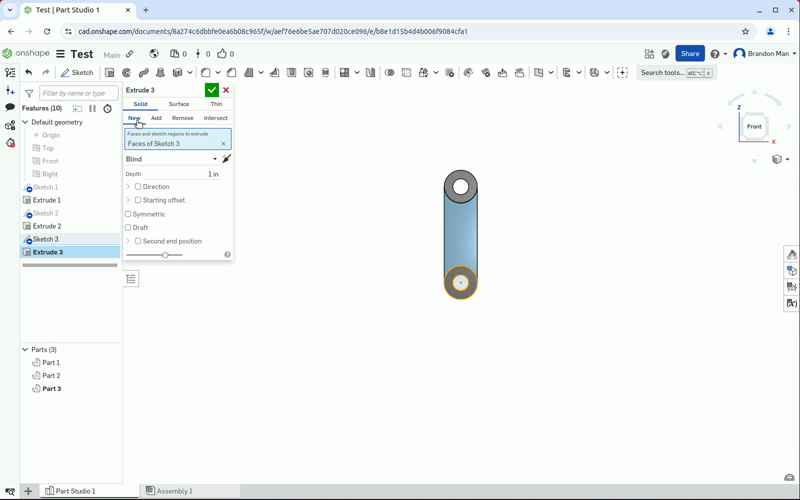
key(tab, 4)
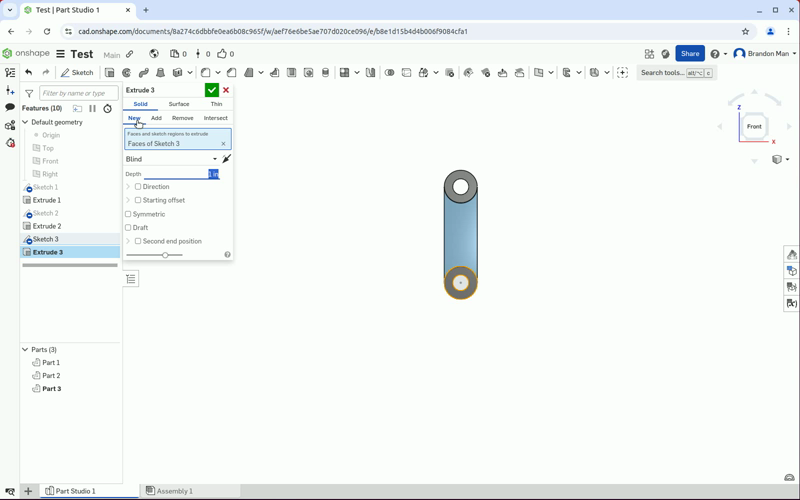
text(3.37)
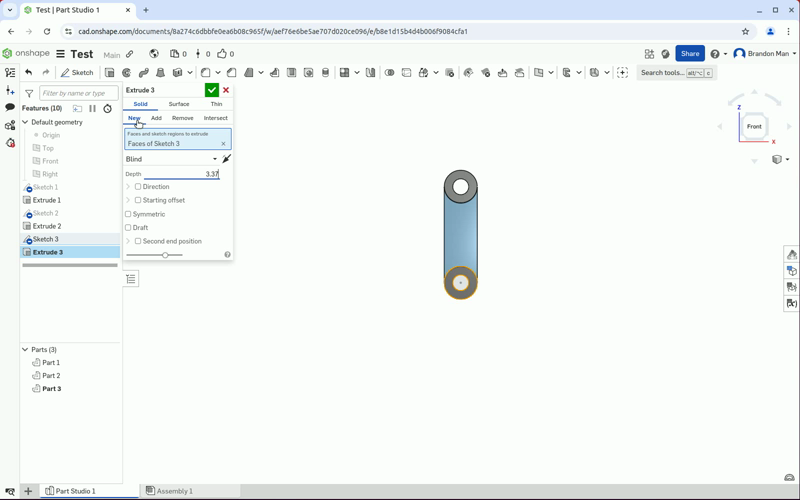
key(enter)
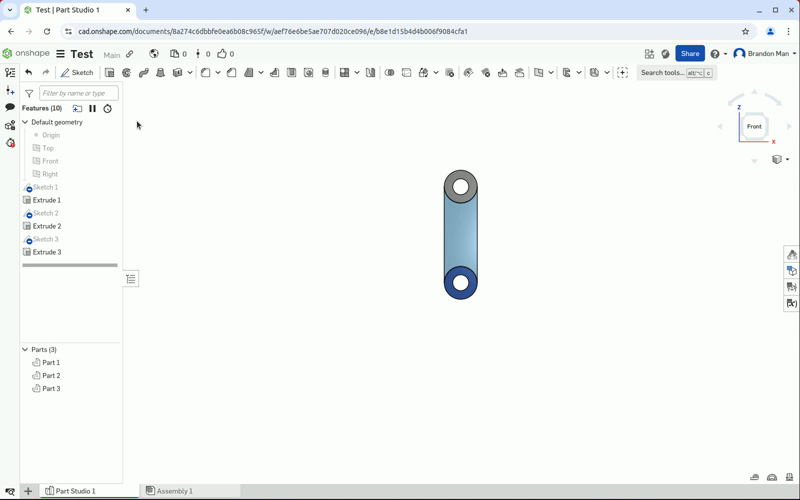
key(shift+h)
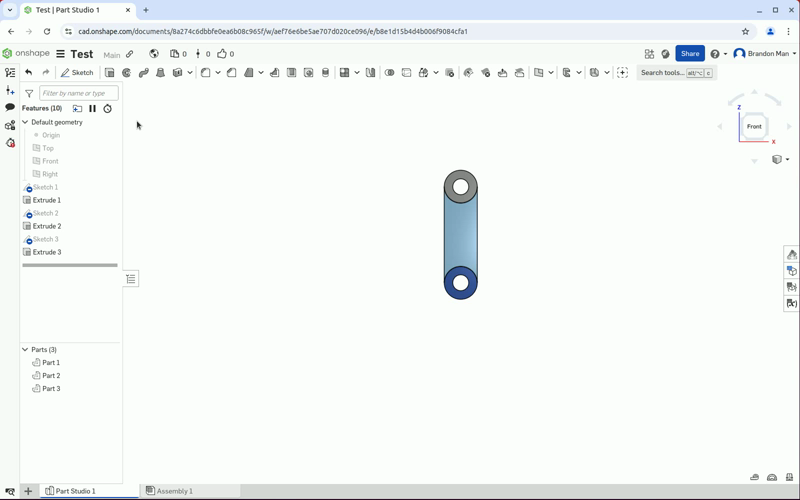
key(shift+h)
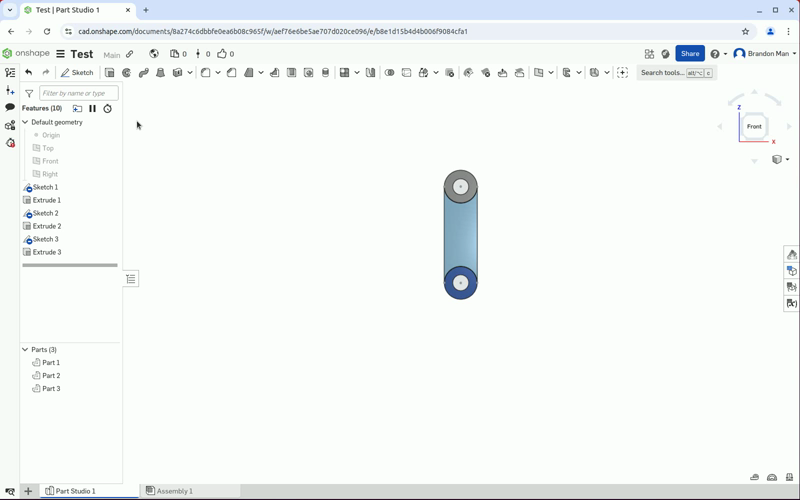
key(shift+7)
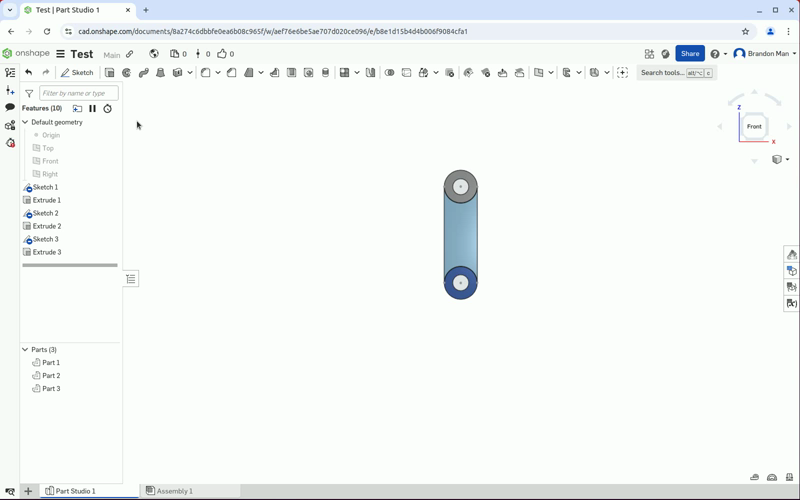
key(left, 2)
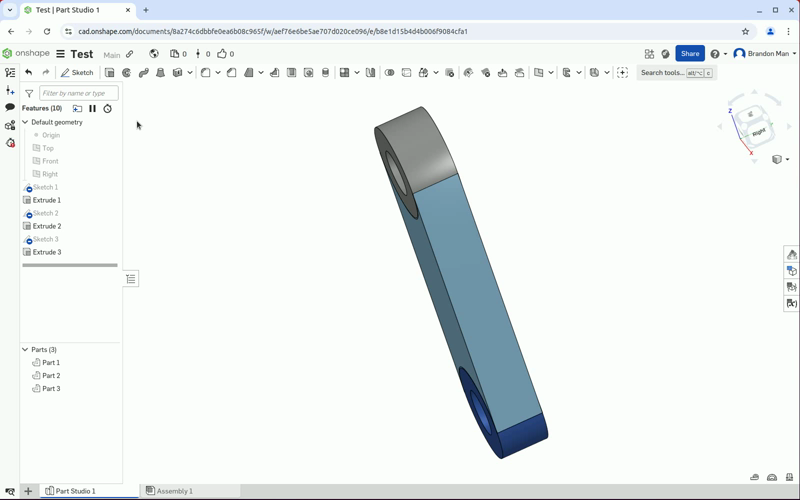
key(down, 2)
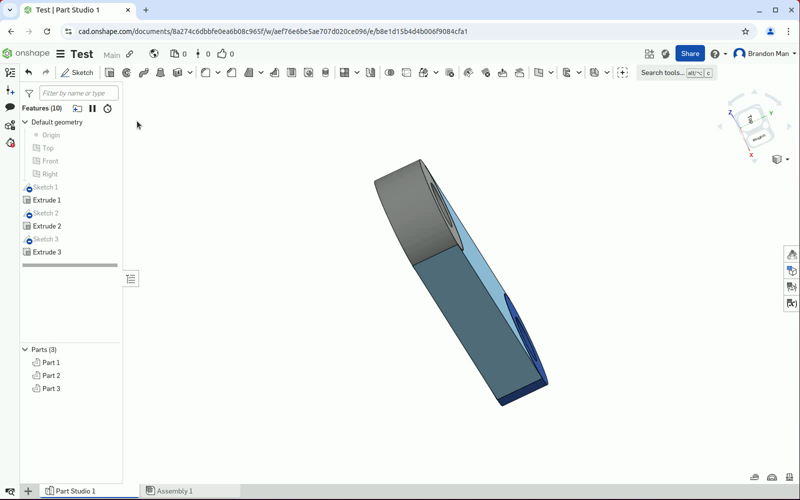
key(up, 2)
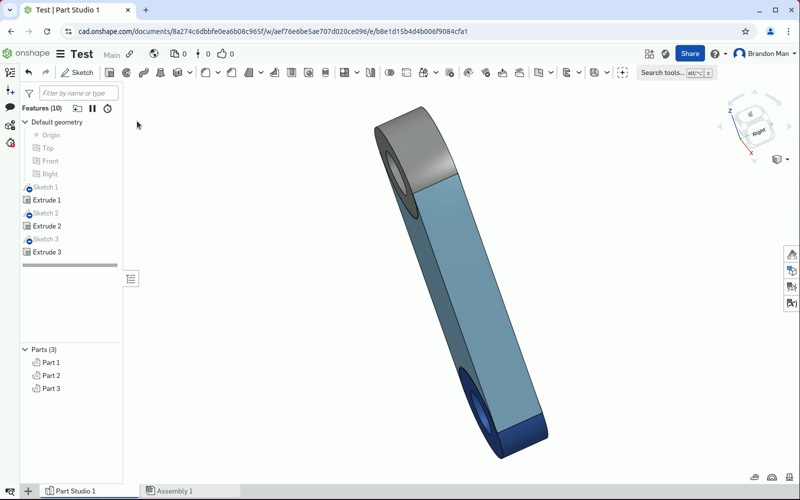
key(right, 2)
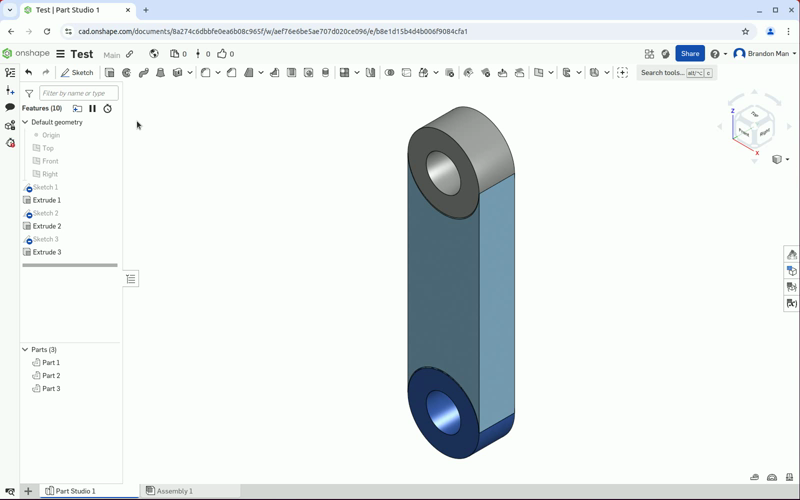
mouse_move(73, 189)
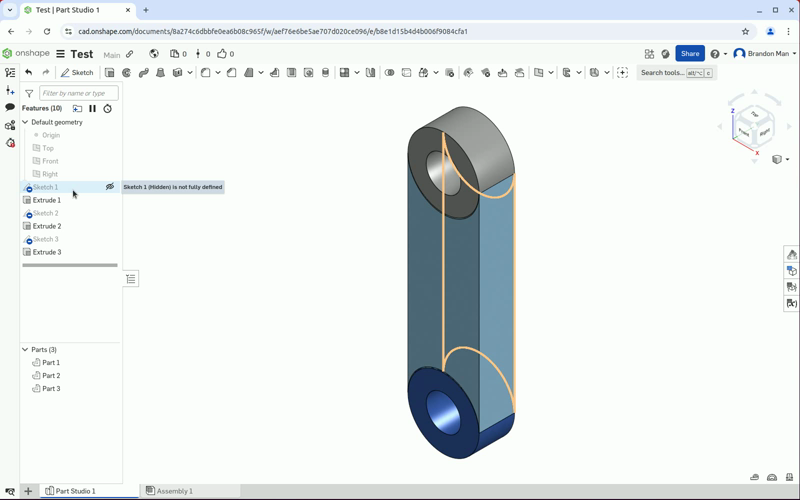
click(73, 189)